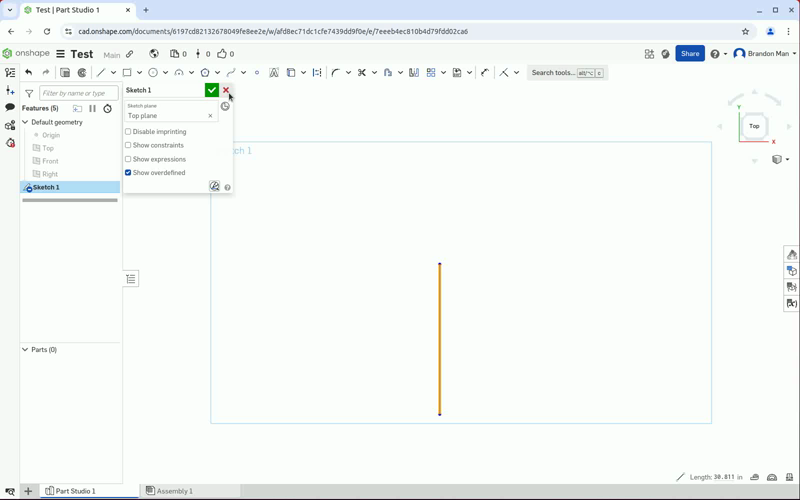
key(shift+h)
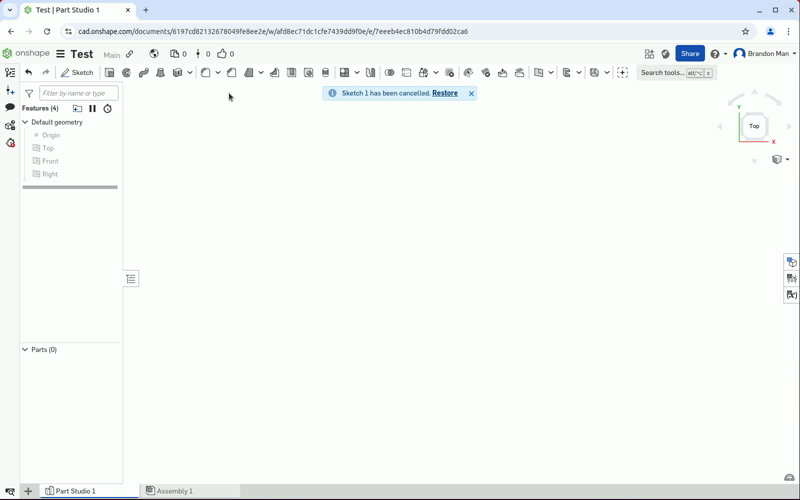
mouse_move(73, 352)
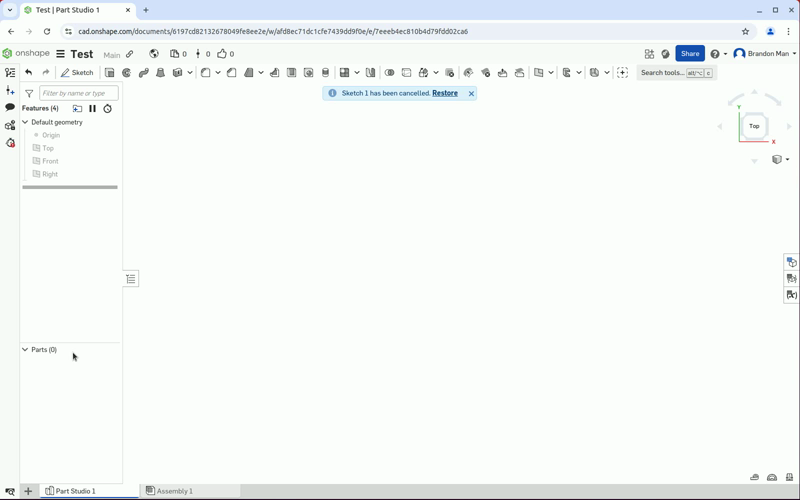
key(y)
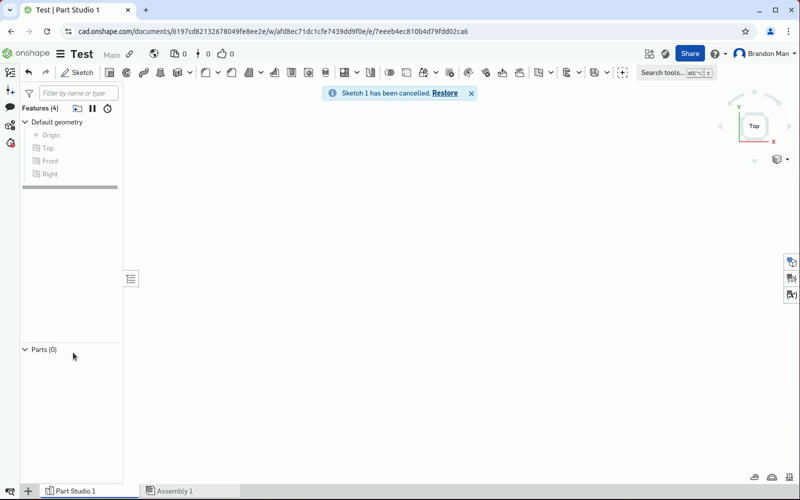
key(shift+p)
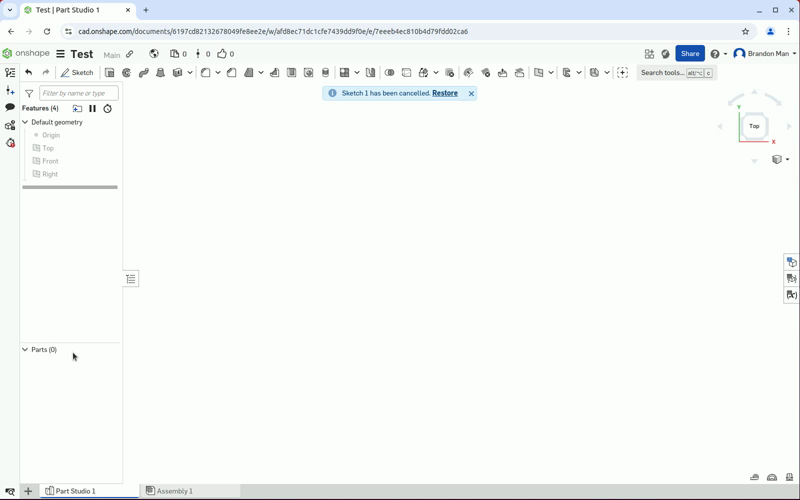
key(space)
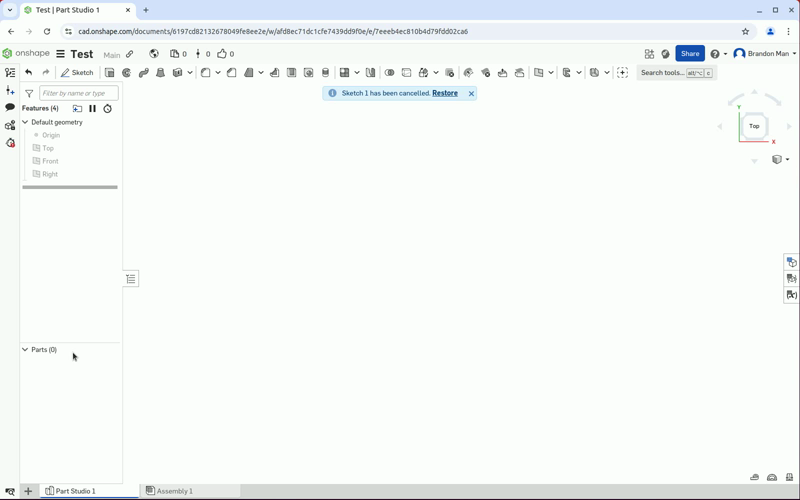
key_down(shift)
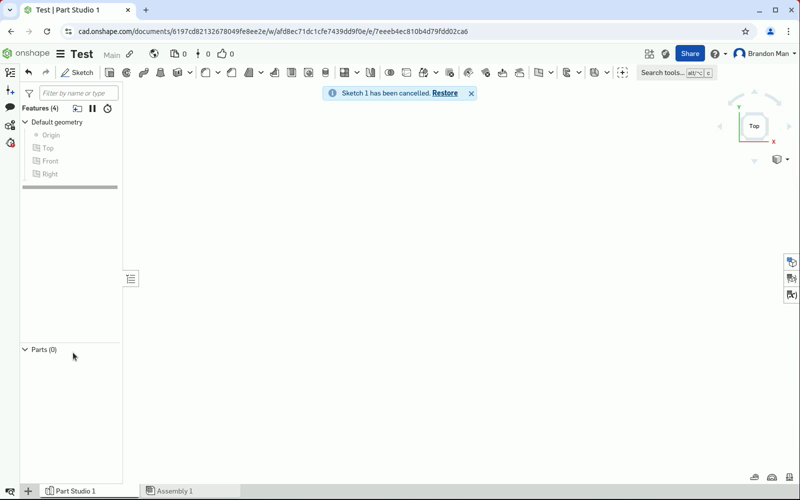
key(up)
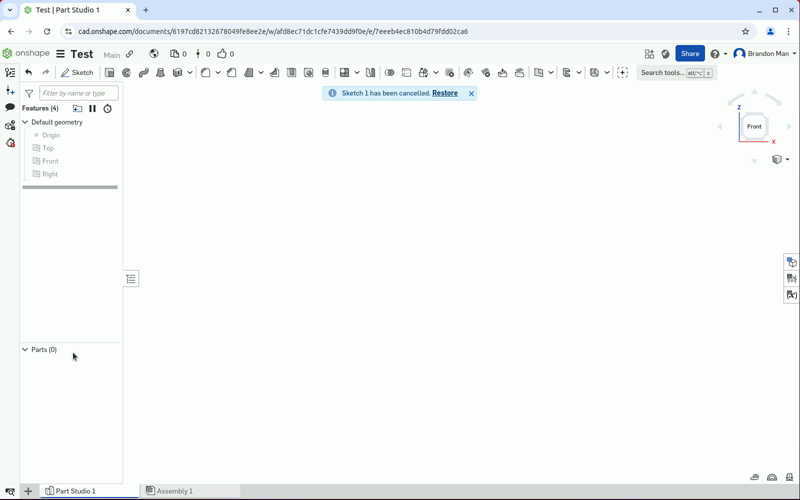
key_up(shift)
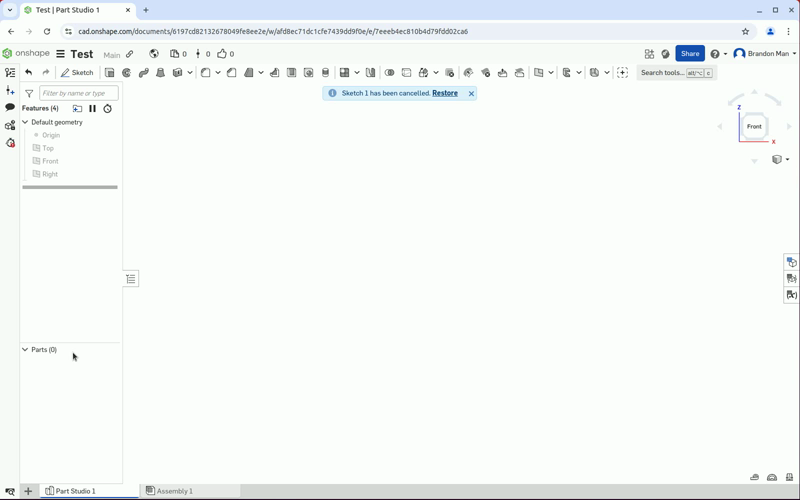
mouse_move(73, 352)
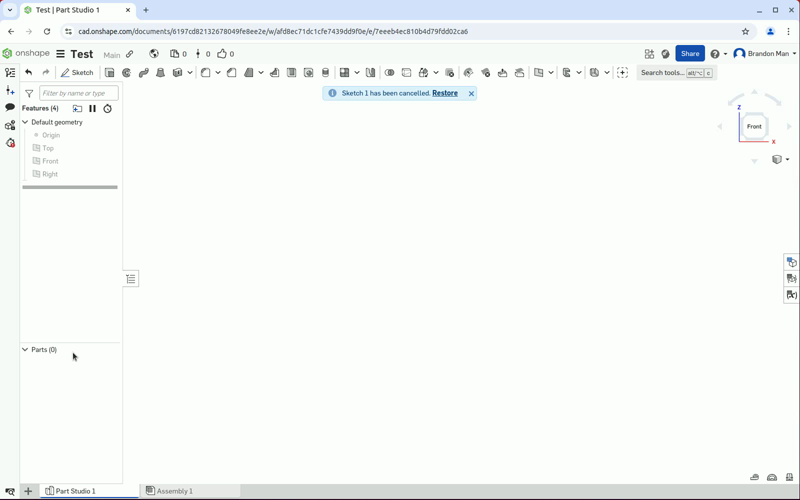
key(shift+y)
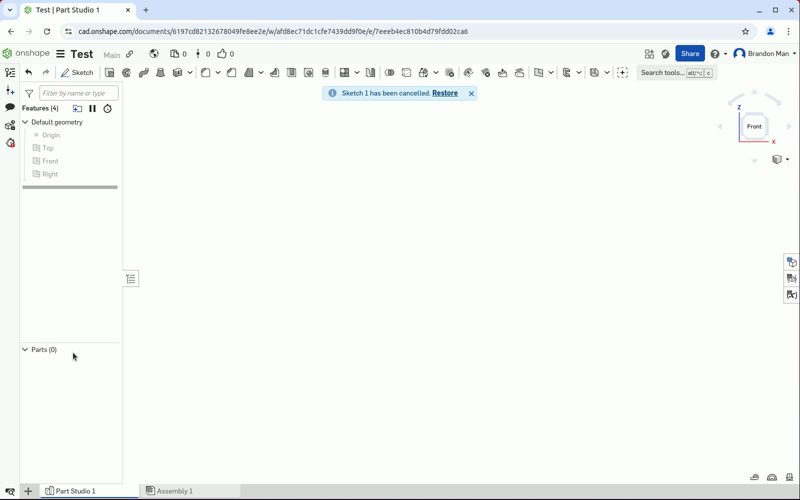
key(shift+s)
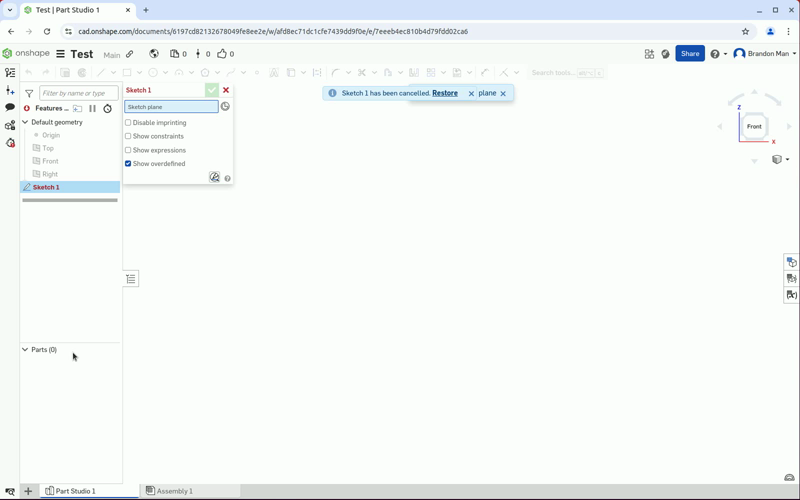
mouse_move(73, 163)
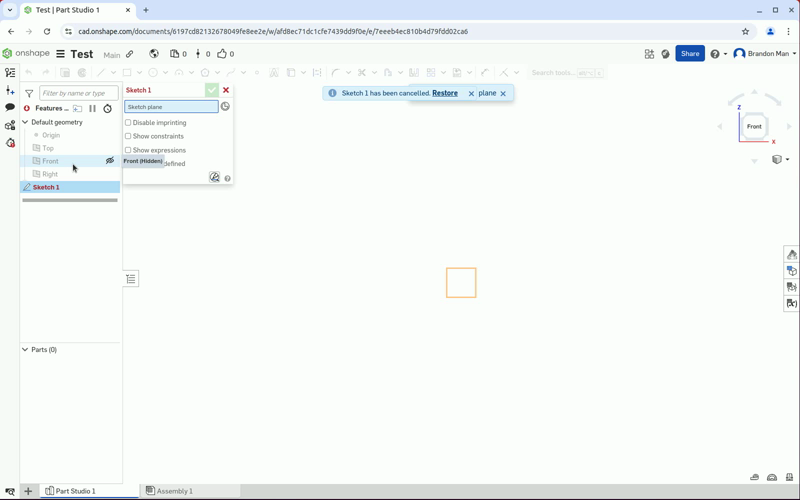
click(73, 163)
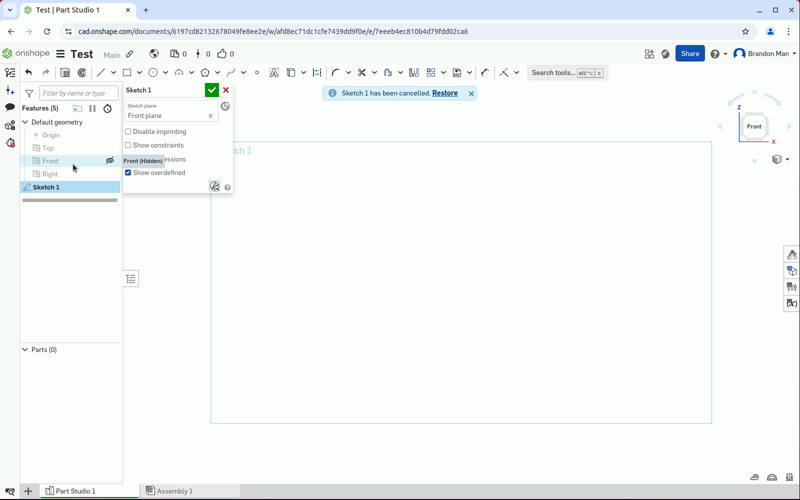
mouse_move(73, 352)
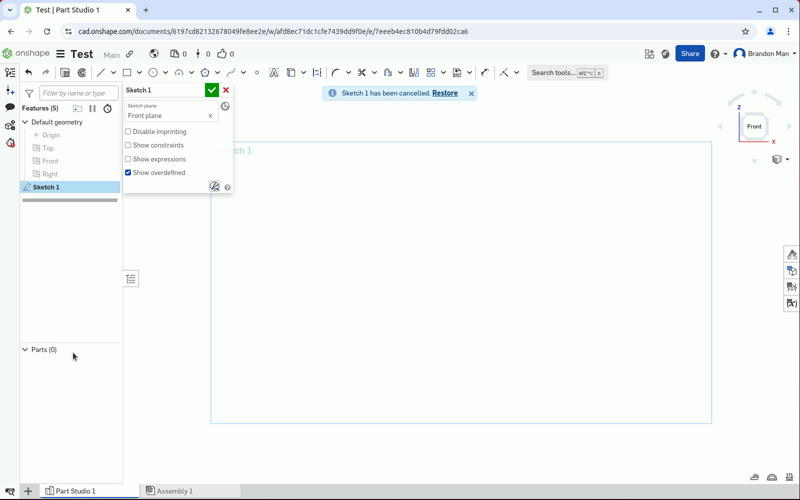
key(y)
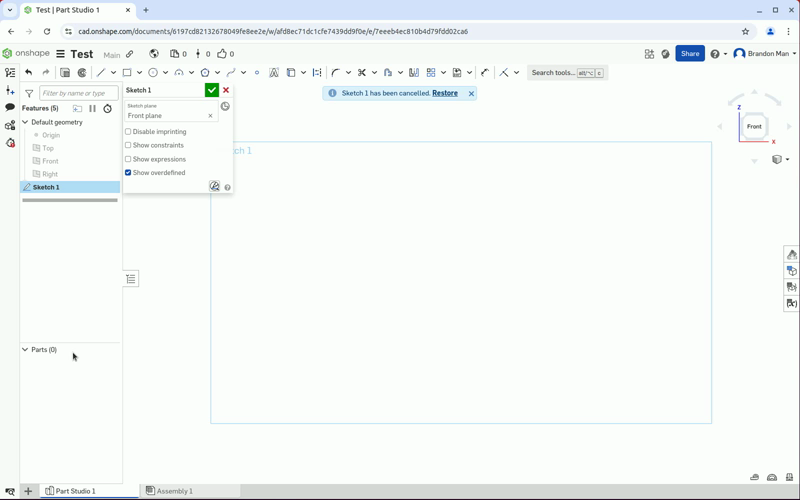
key(l)
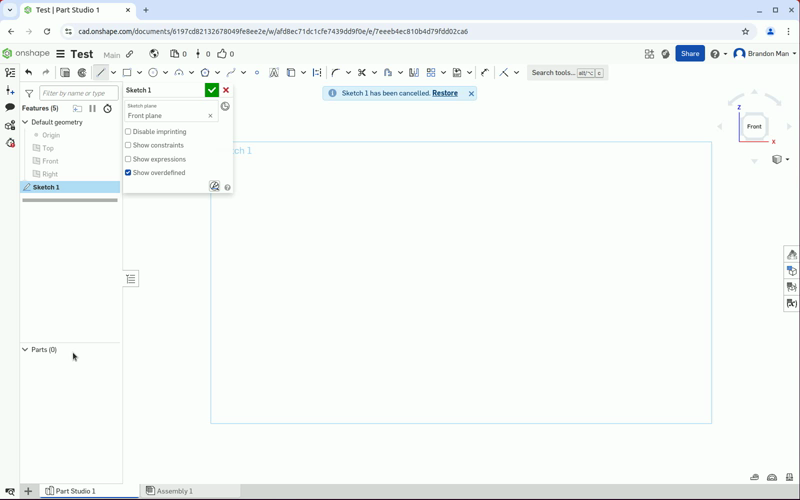
key_down(shift)
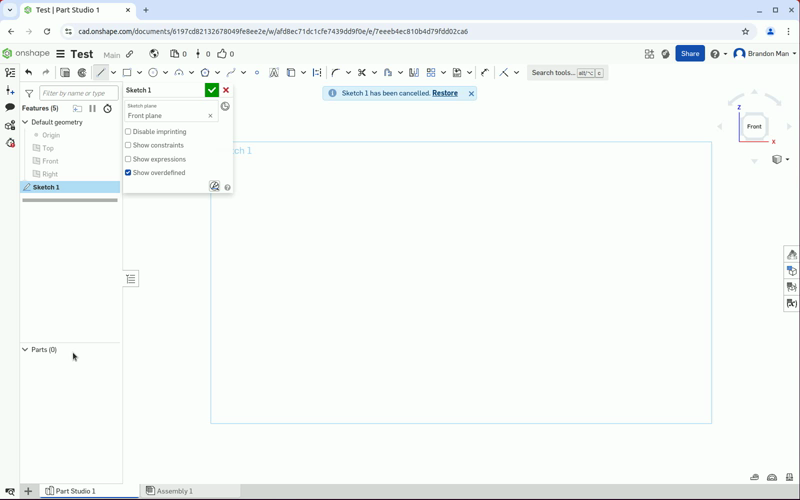
mouse_move(452, 285)
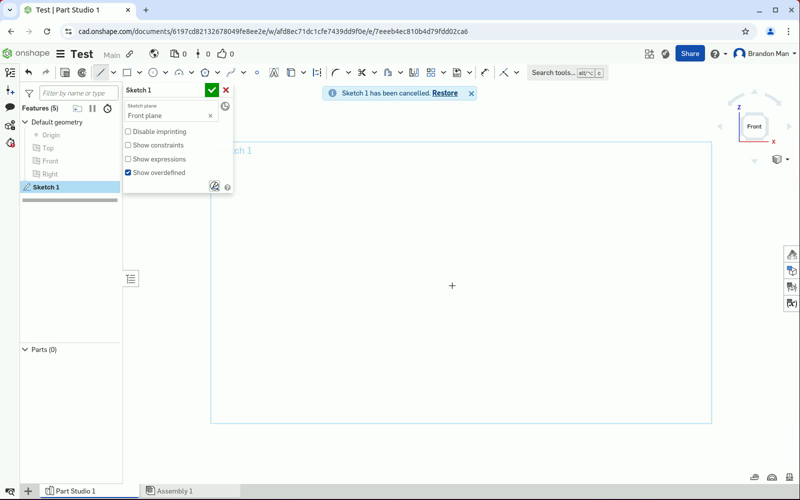
click(452, 285)
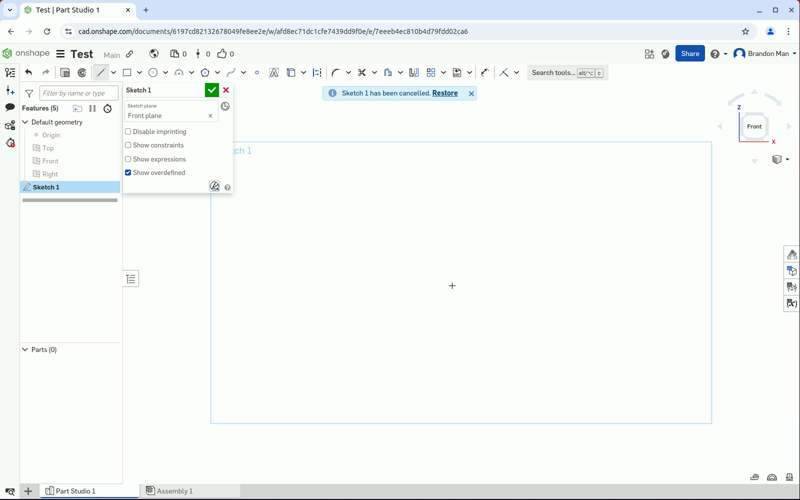
key_up(shift)
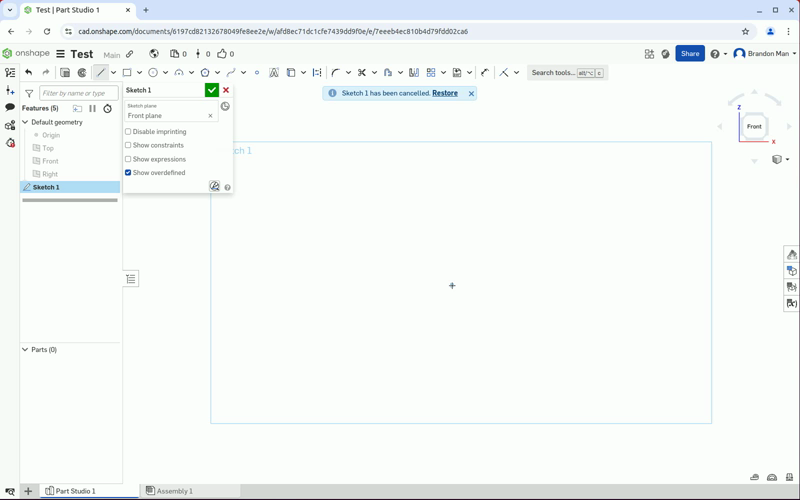
key_down(shift)
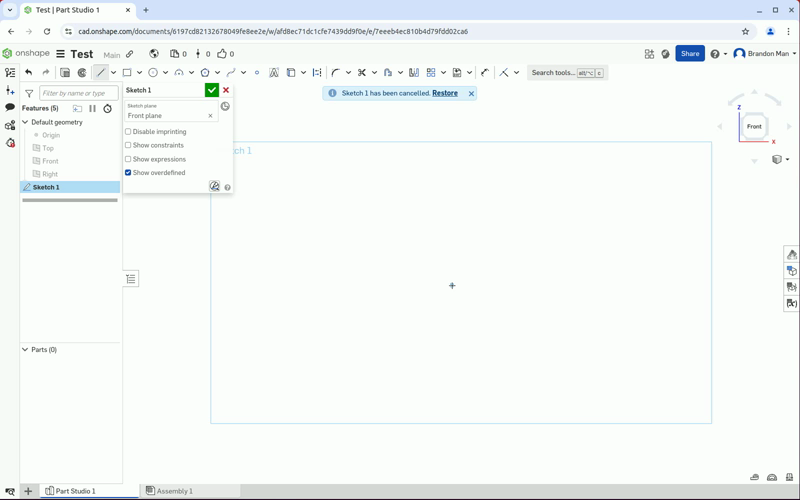
mouse_move(482, 285)
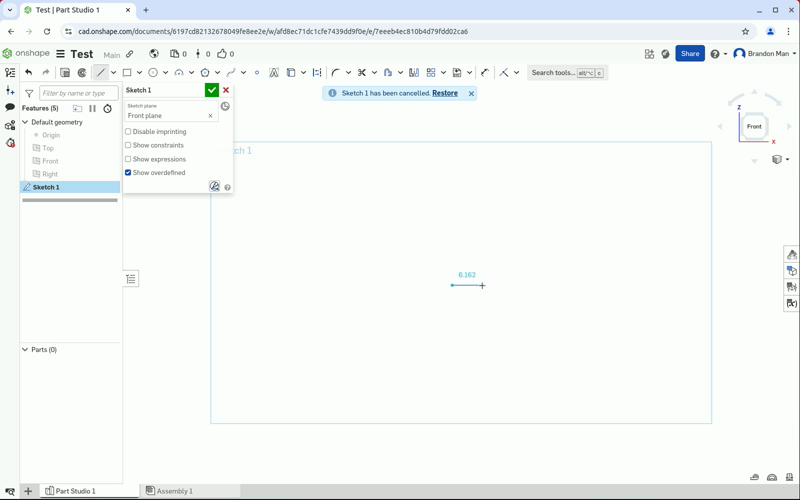
mouse_move(453, 285)
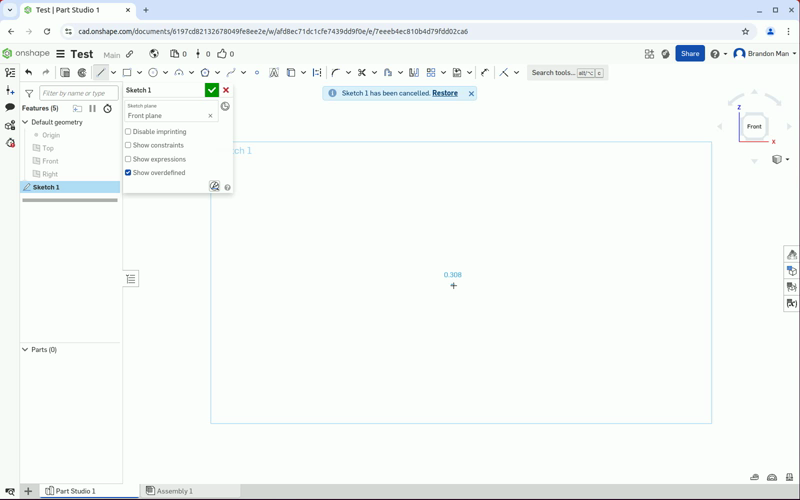
scroll(6)
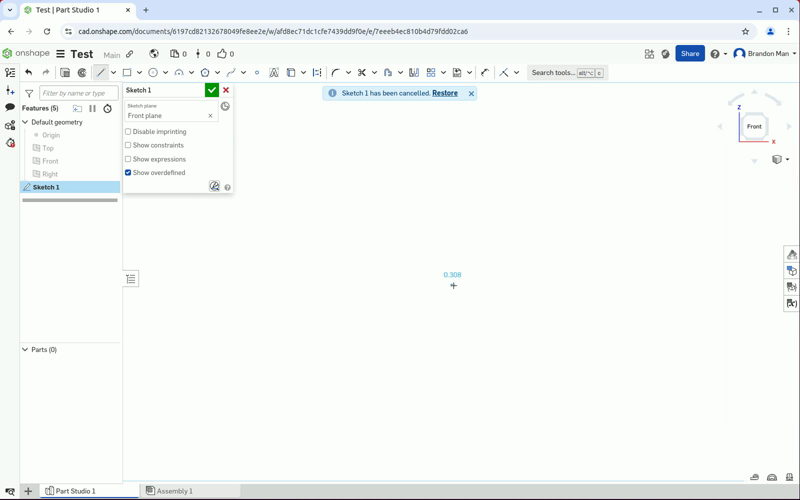
scroll(6)
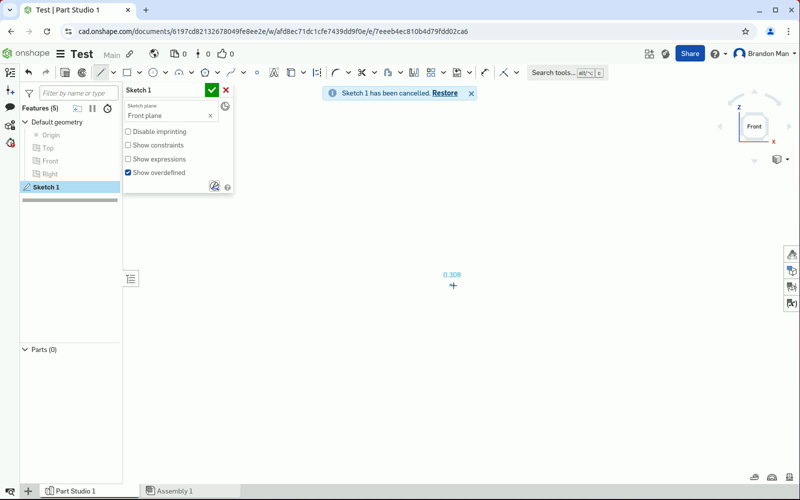
scroll(6)
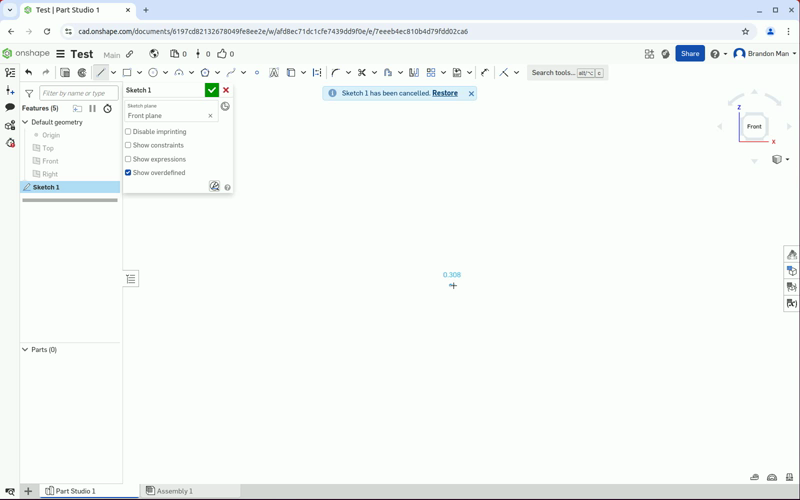
scroll(6)
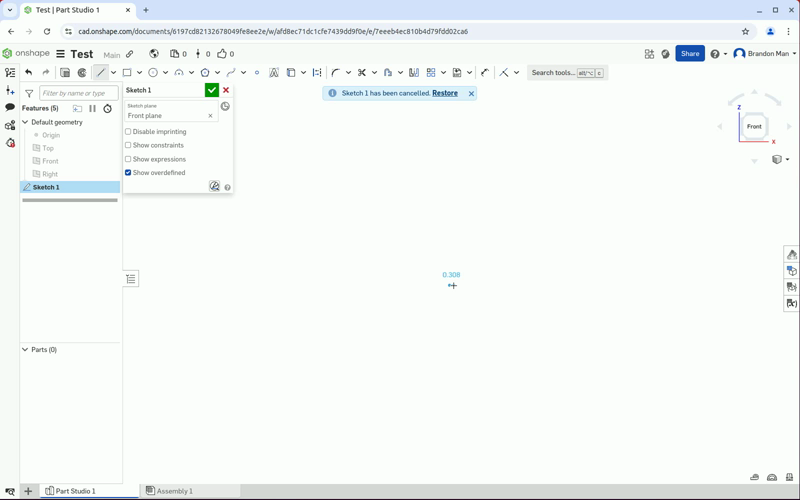
scroll(6)
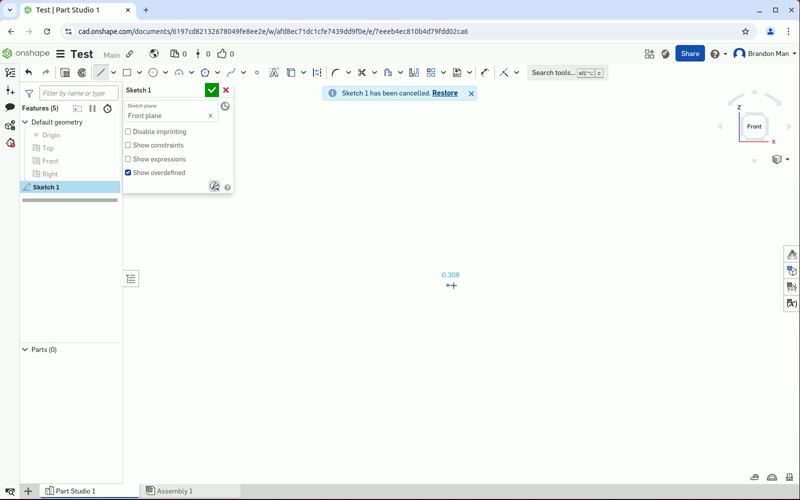
scroll(6)
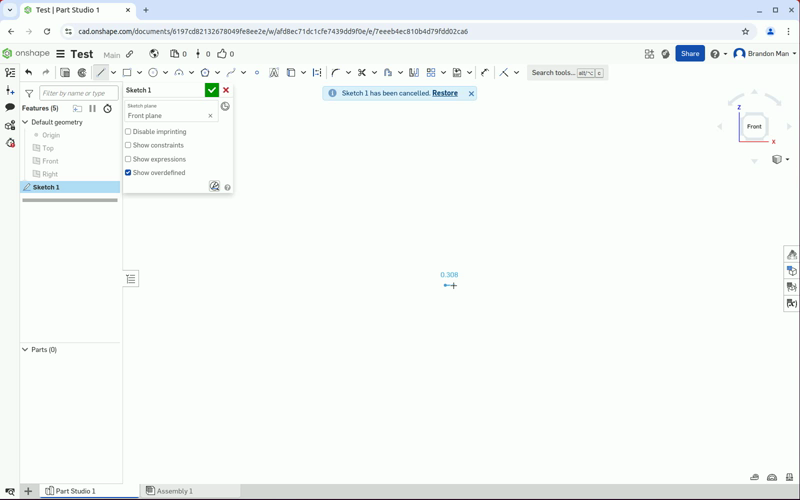
scroll(6)
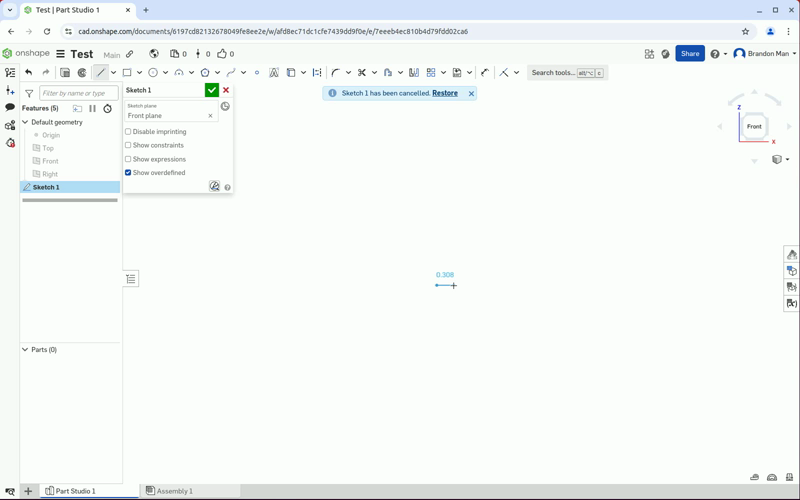
click(453, 285)
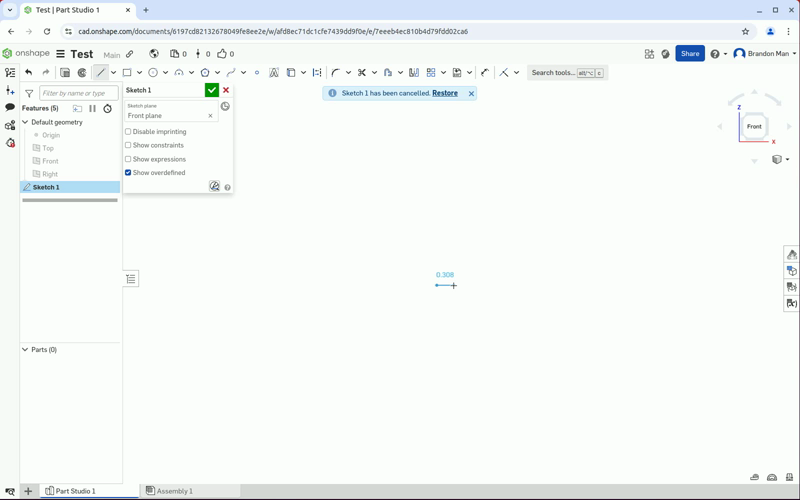
scroll(-6)
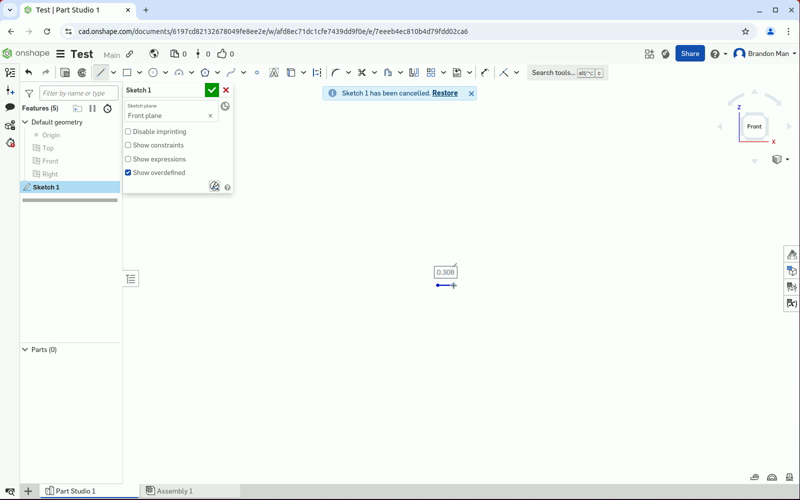
scroll(-6)
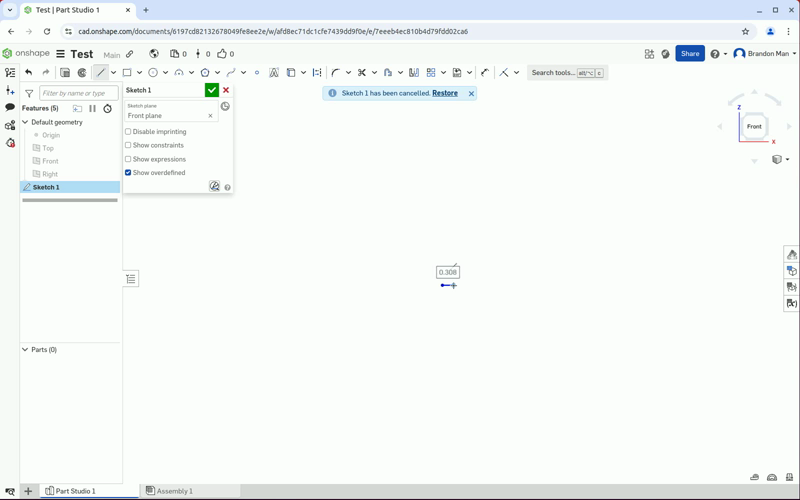
scroll(-6)
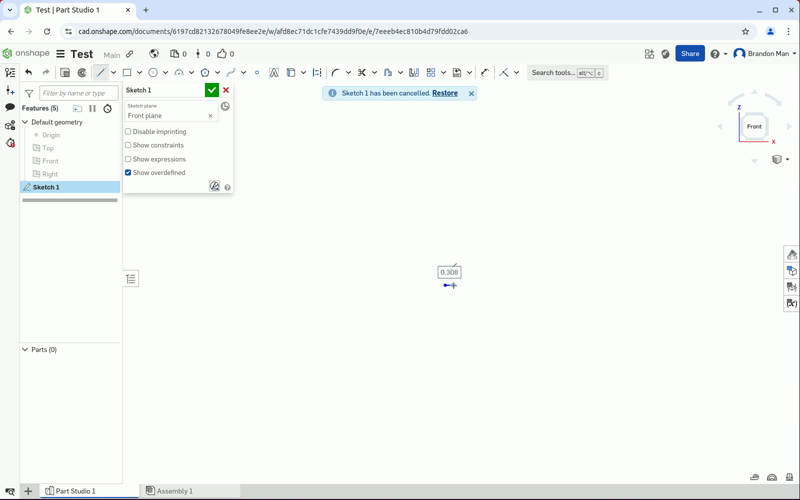
scroll(-6)
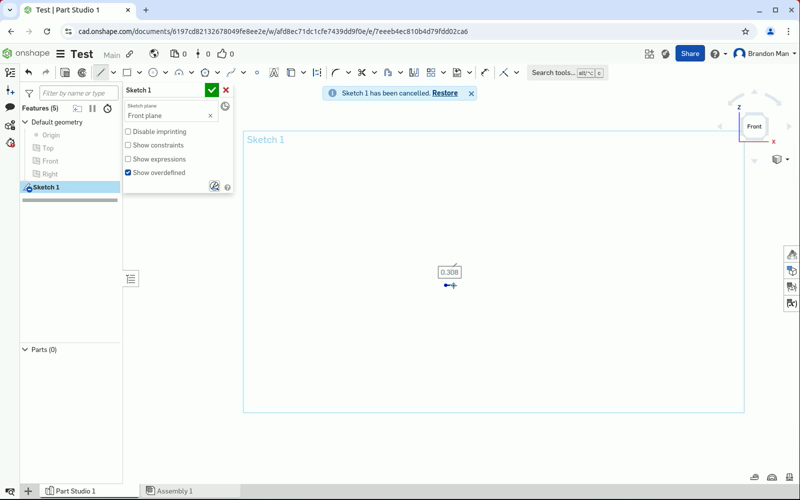
scroll(-6)
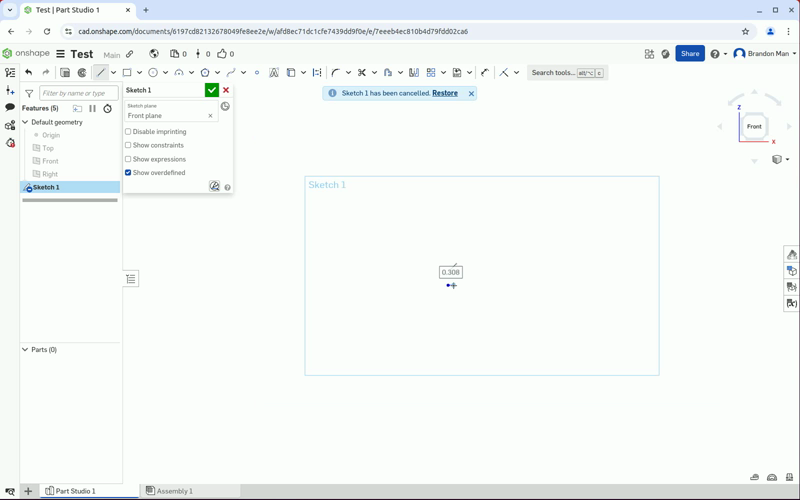
scroll(-6)
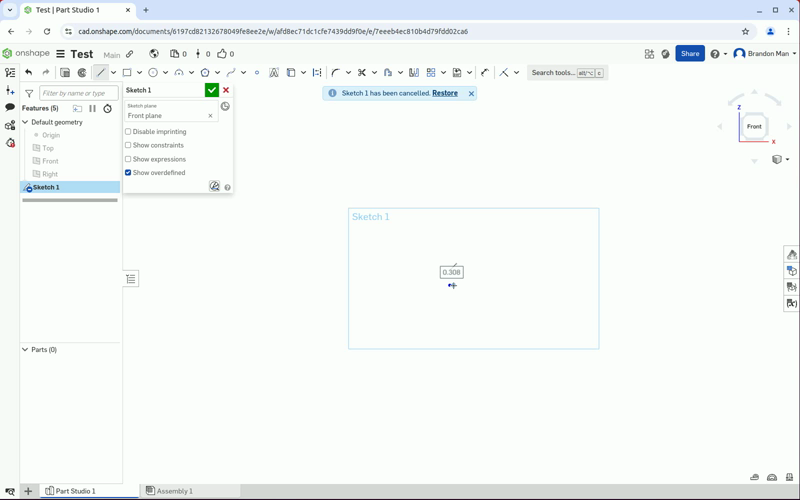
scroll(-6)
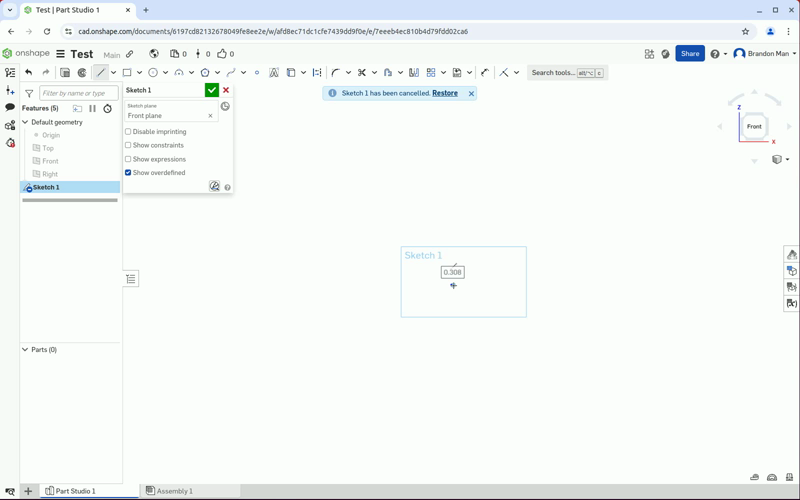
key_up(shift)
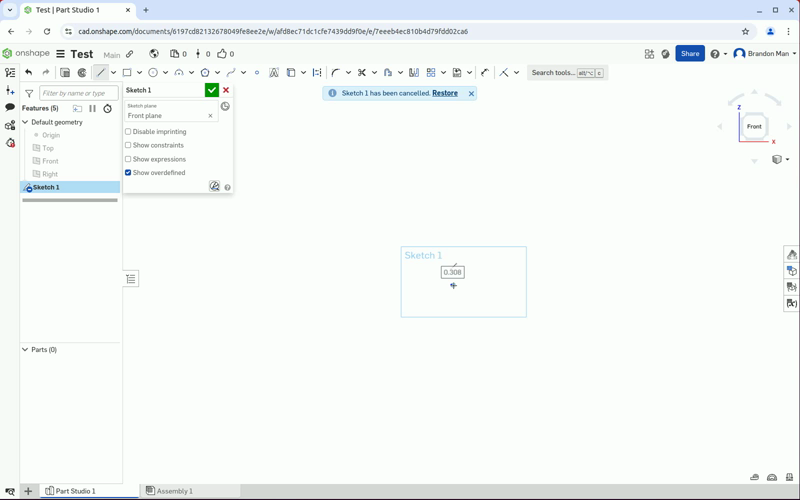
key_down(shift)
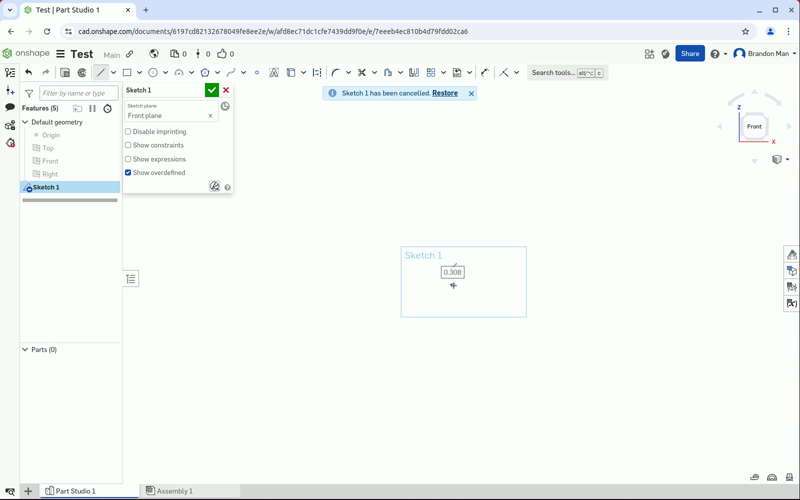
mouse_move(483, 285)
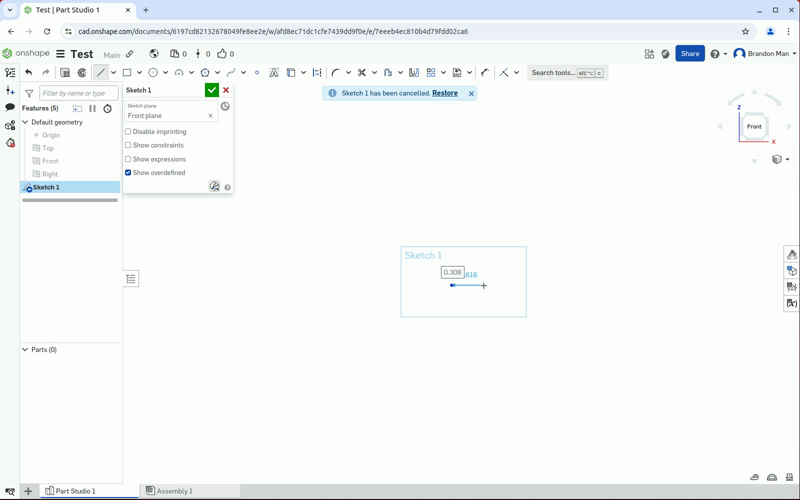
mouse_move(453, 276)
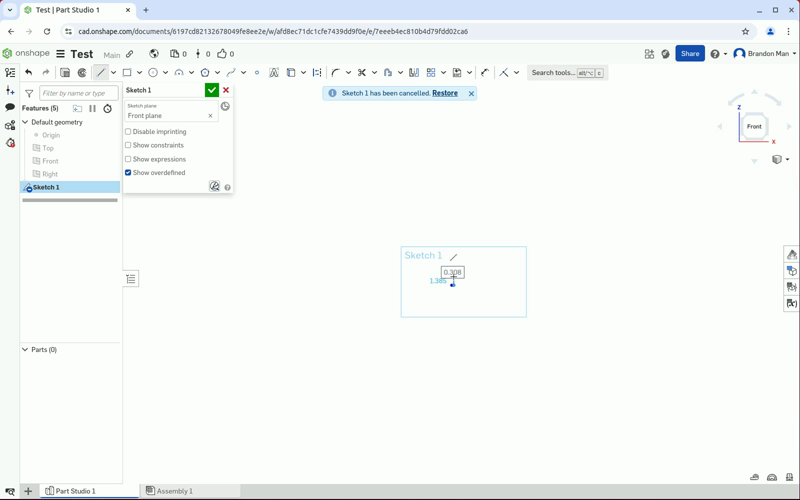
click(453, 276)
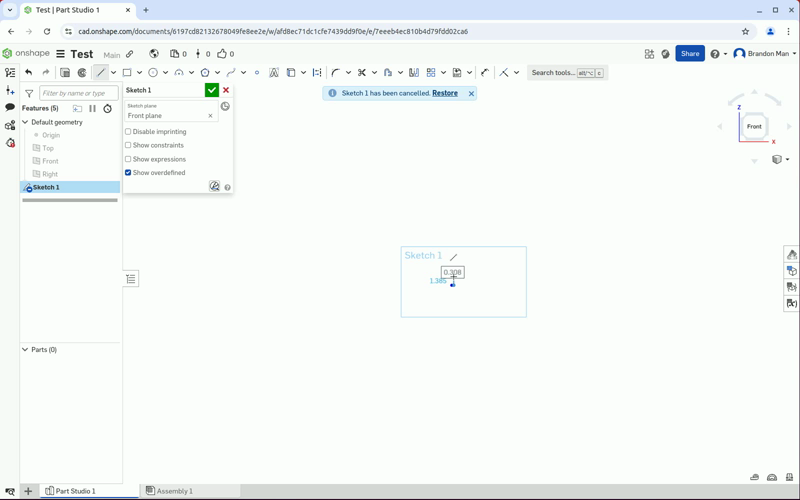
key_up(shift)
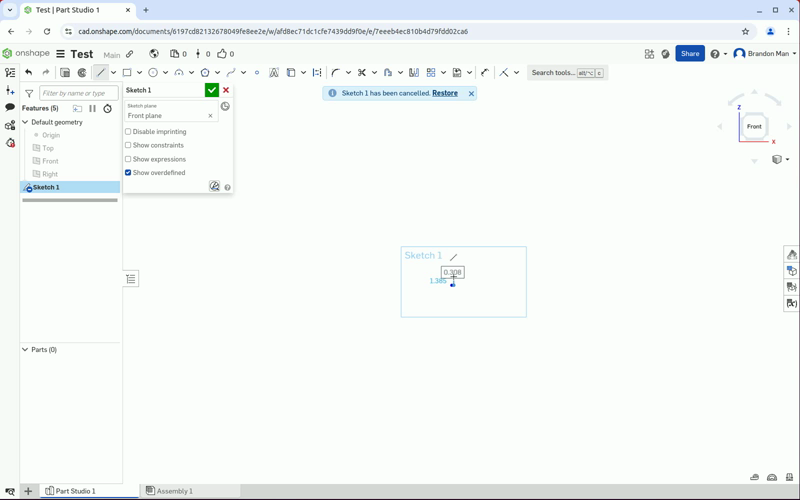
key_down(shift)
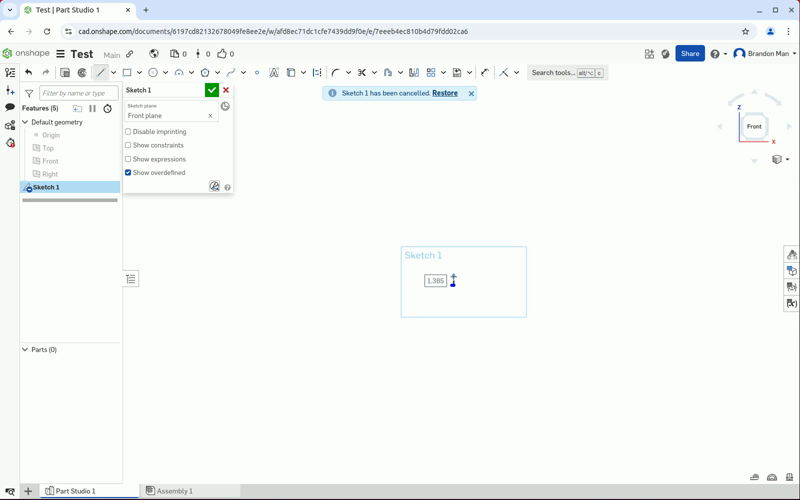
mouse_move(483, 276)
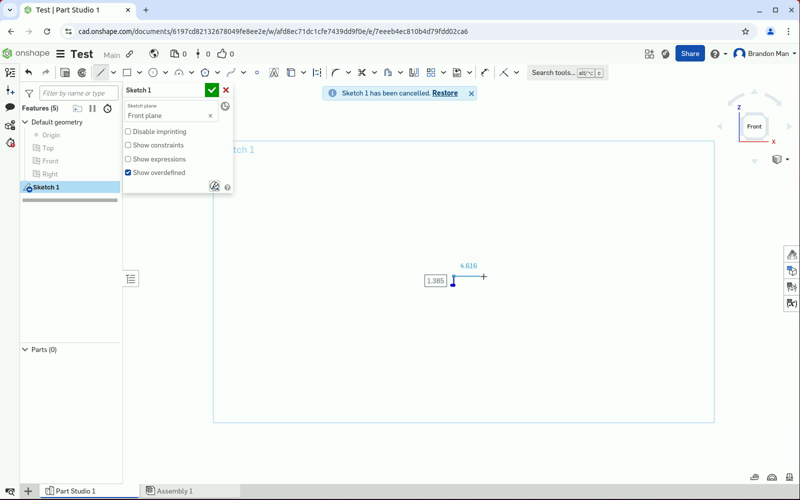
mouse_move(452, 276)
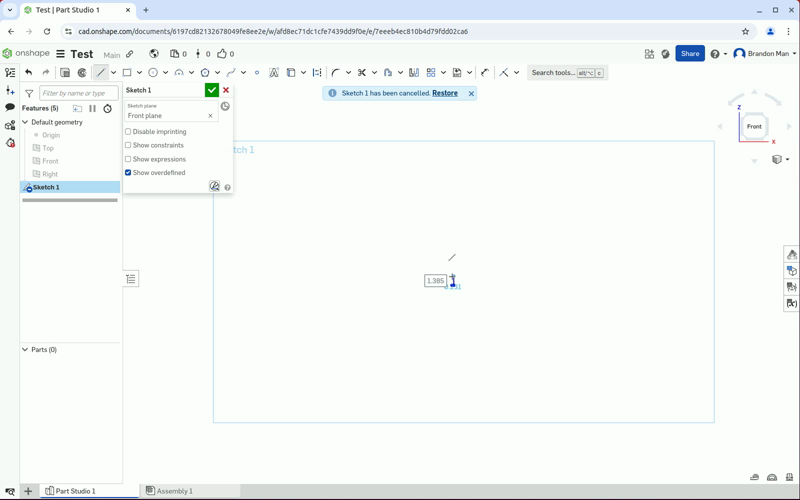
scroll(6)
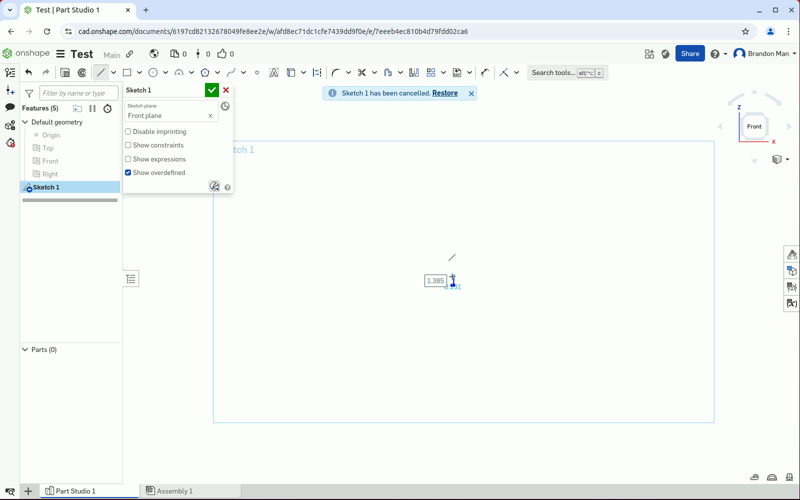
scroll(6)
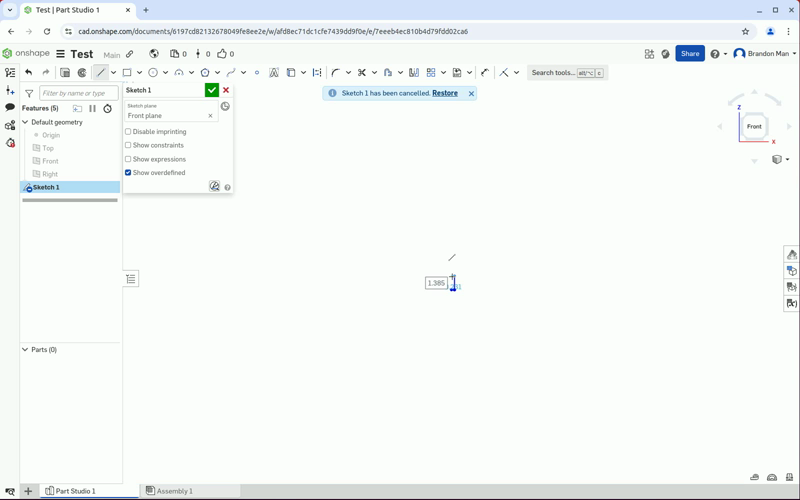
scroll(6)
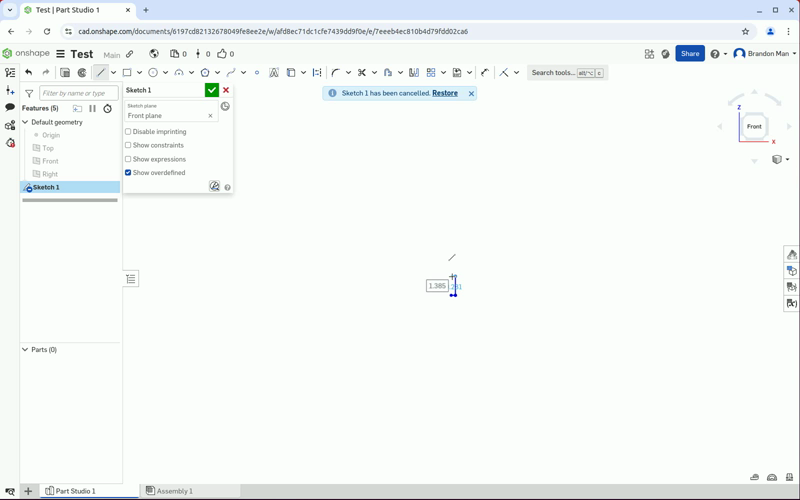
scroll(6)
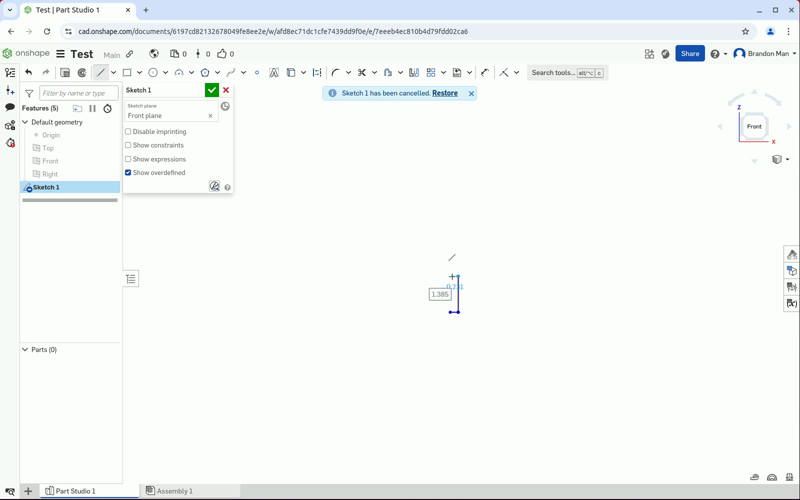
scroll(6)
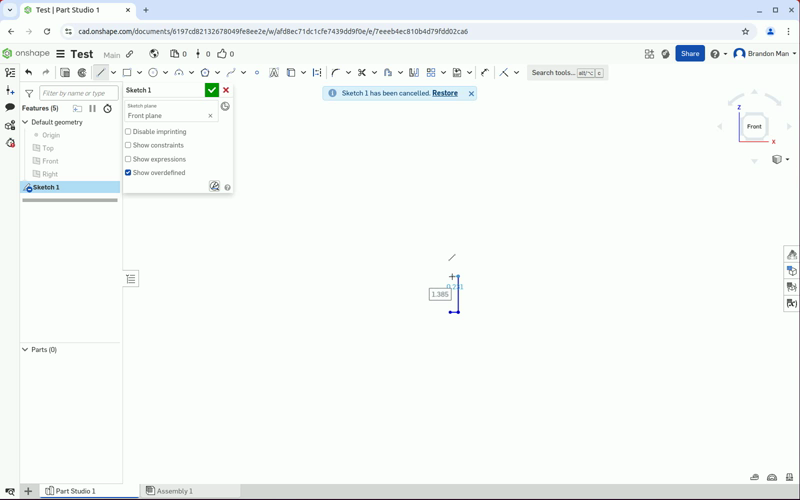
scroll(6)
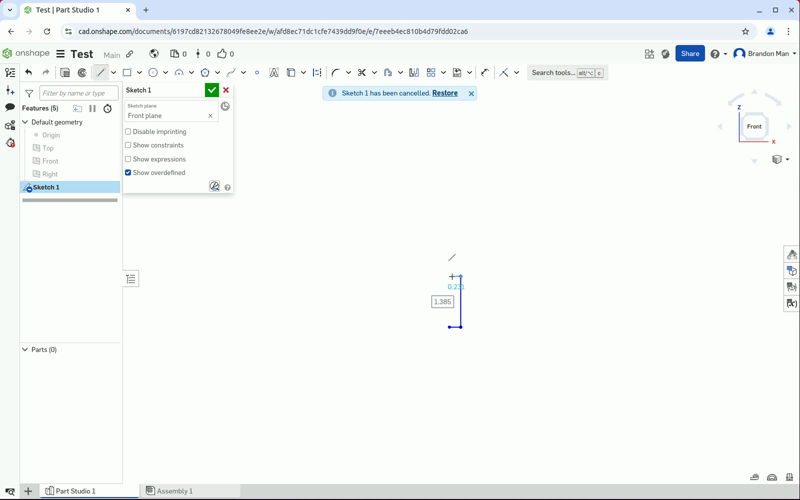
scroll(6)
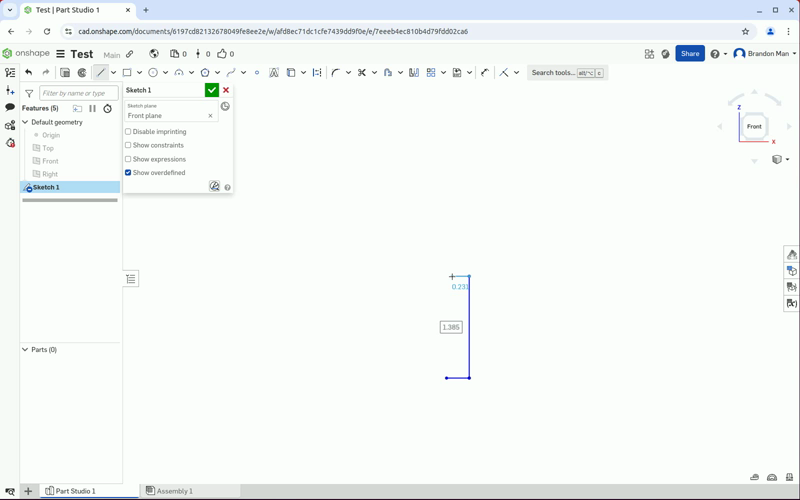
click(452, 276)
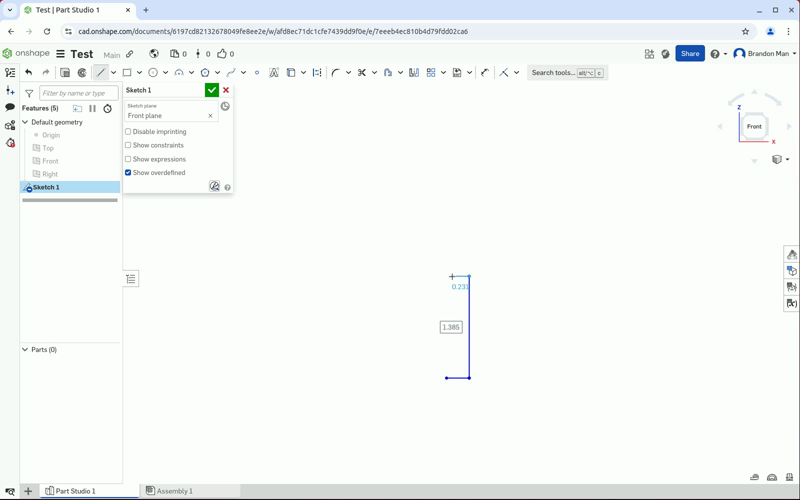
scroll(-6)
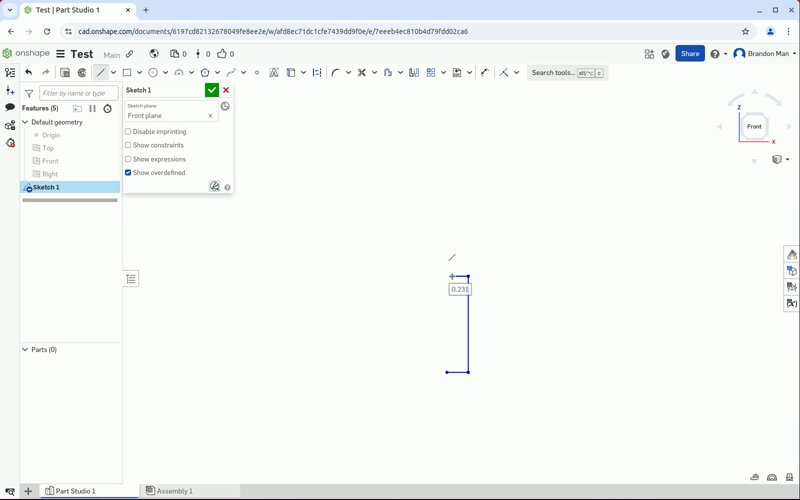
scroll(-6)
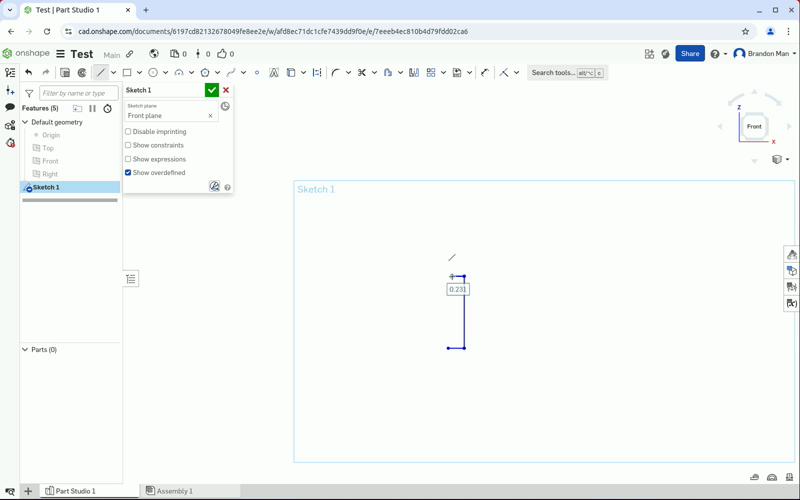
scroll(-6)
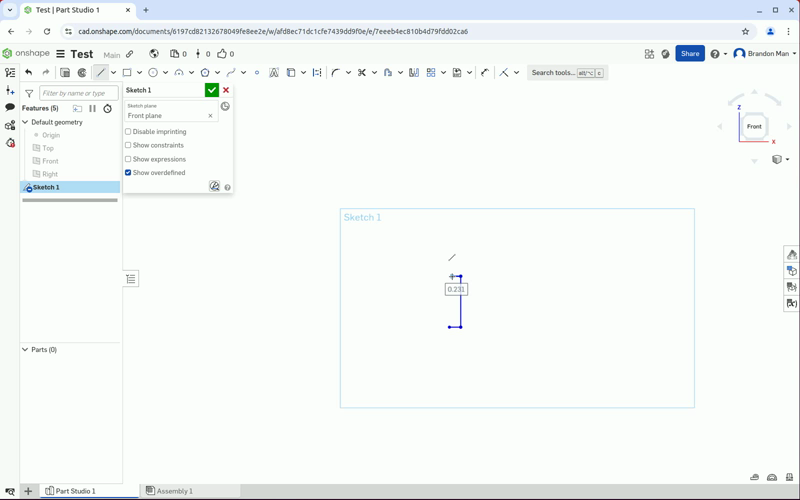
scroll(-6)
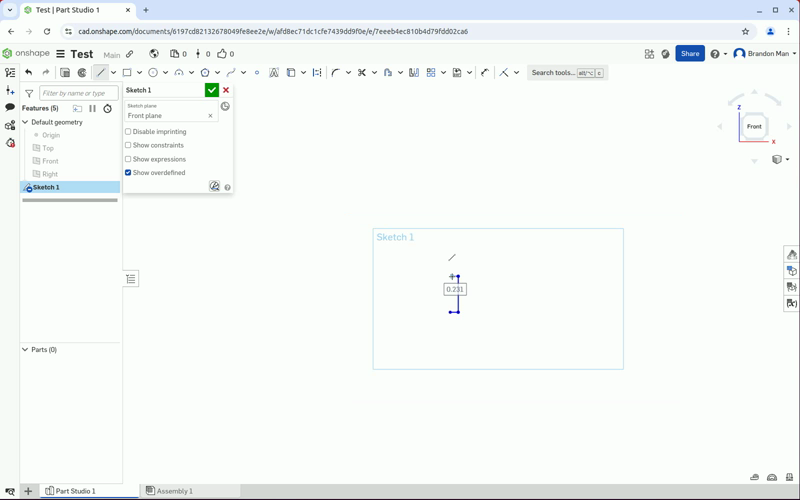
scroll(-6)
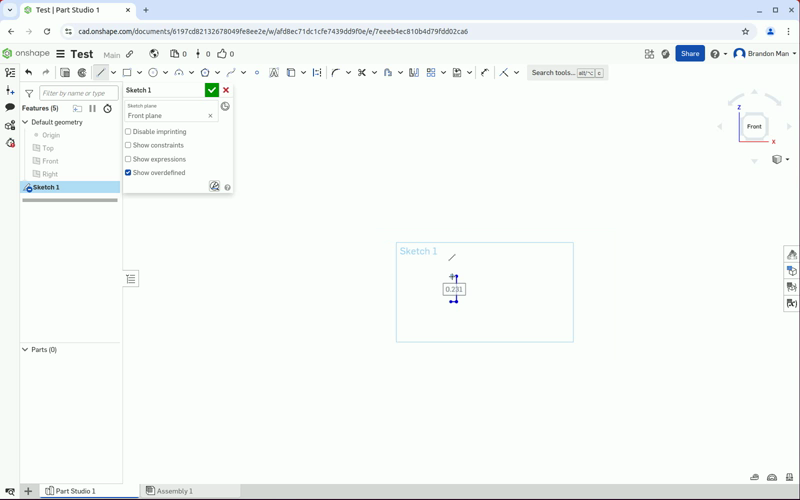
scroll(-6)
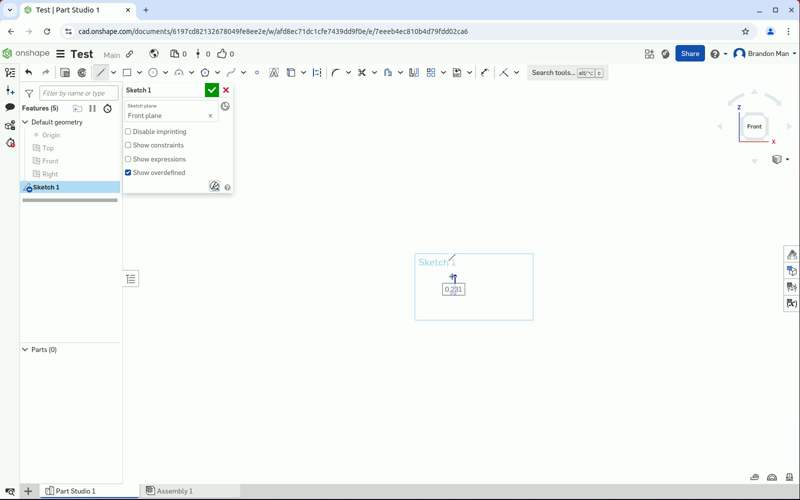
scroll(-6)
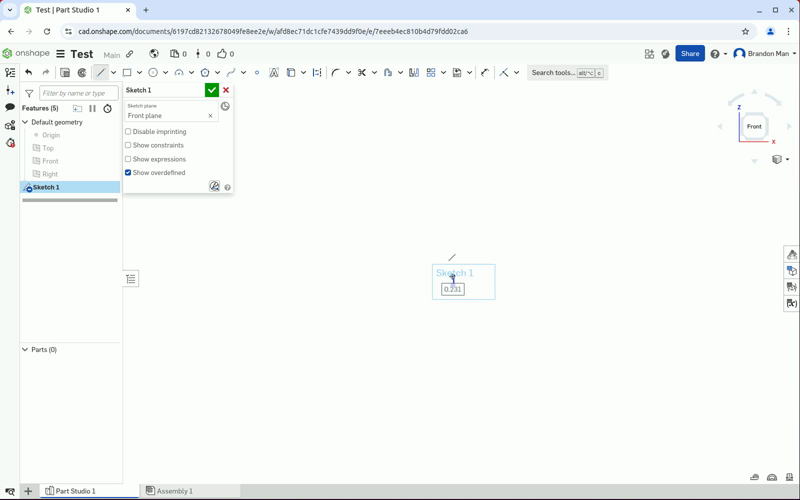
key_up(shift)
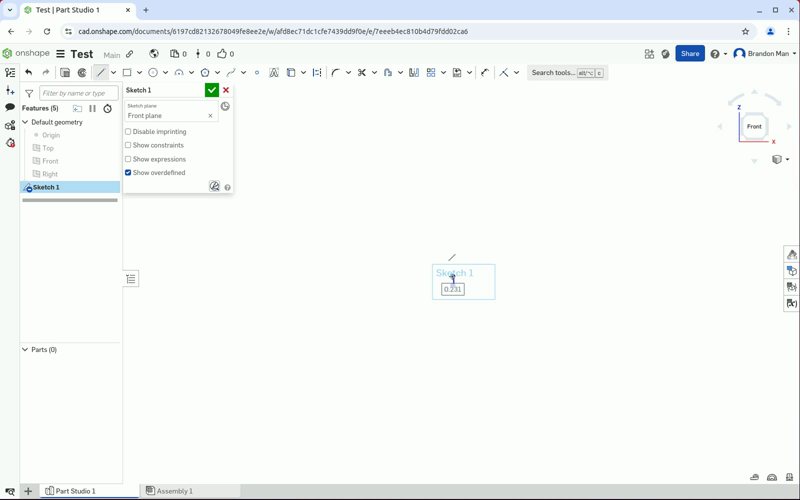
mouse_move(482, 276)
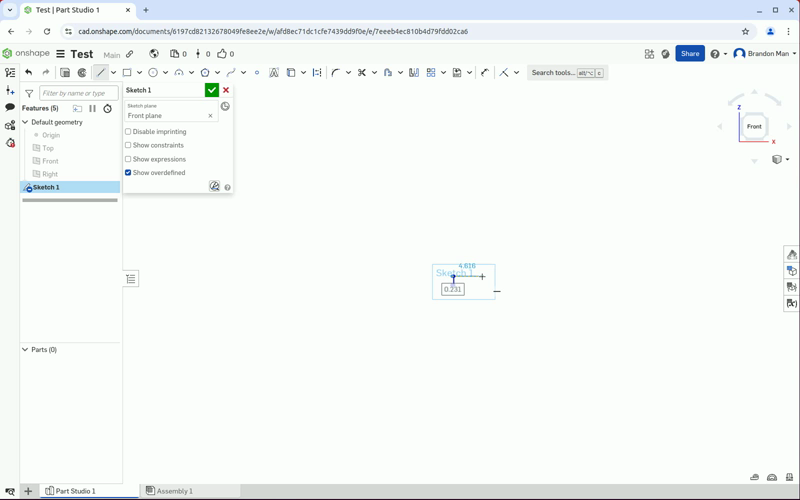
key_down(shift)
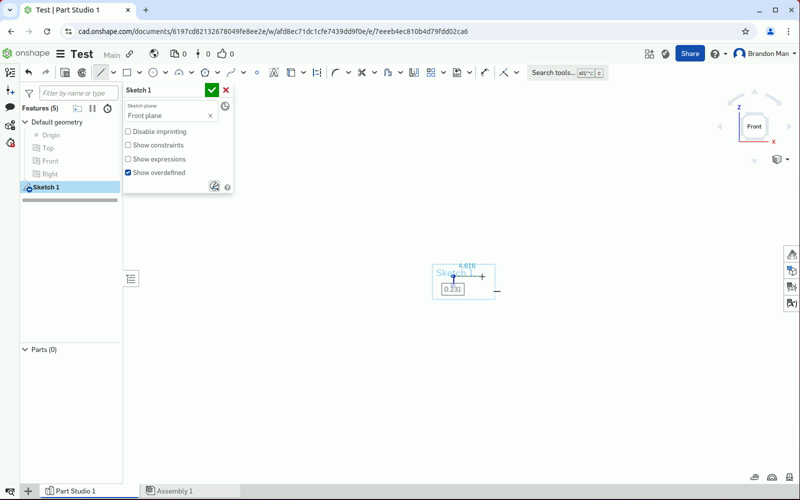
mouse_move(452, 285)
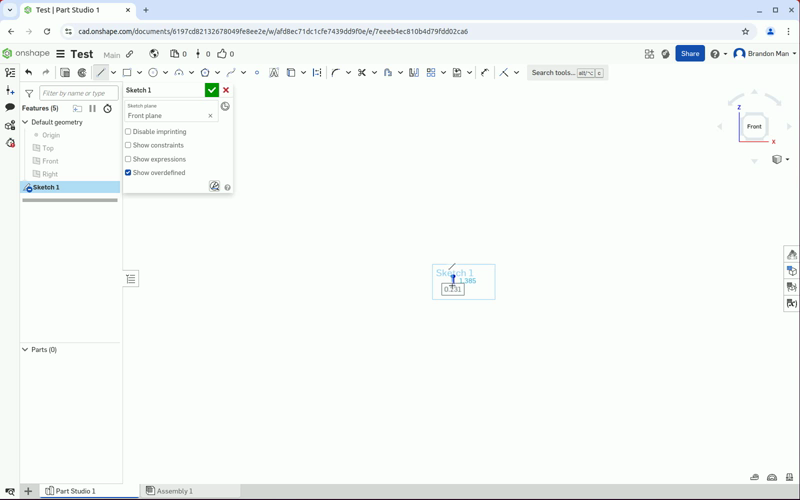
scroll(6)
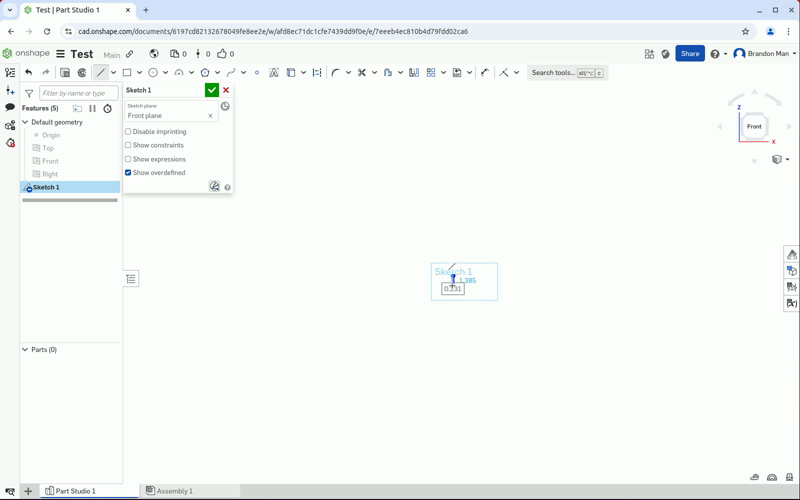
scroll(6)
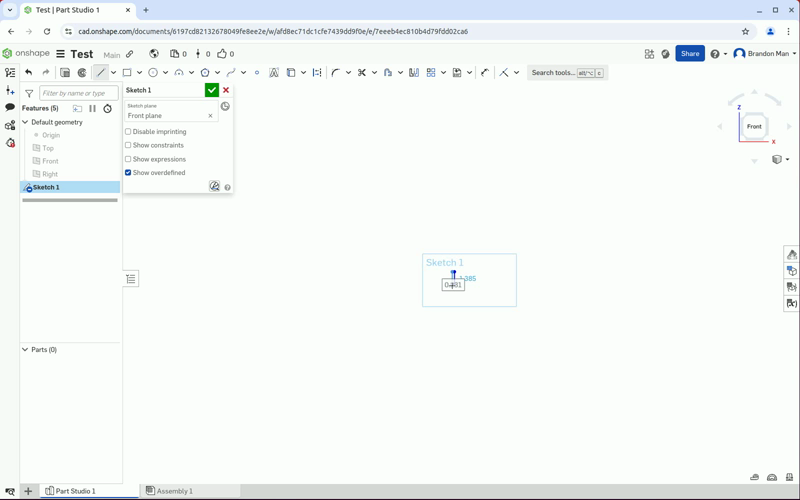
scroll(6)
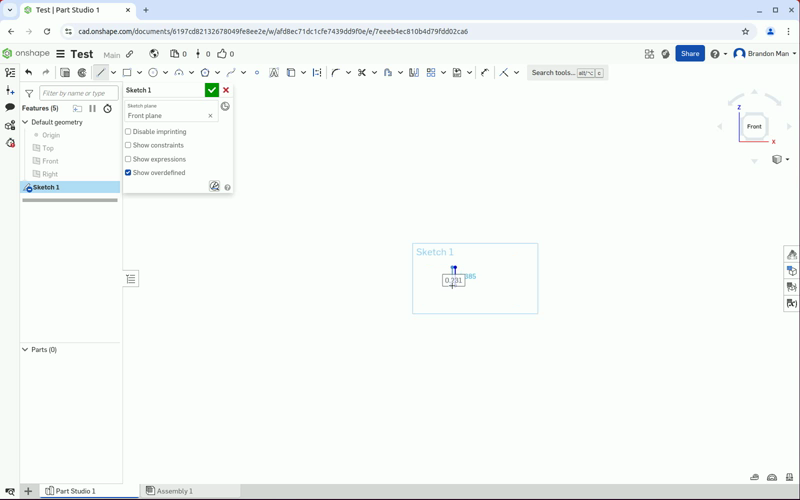
scroll(6)
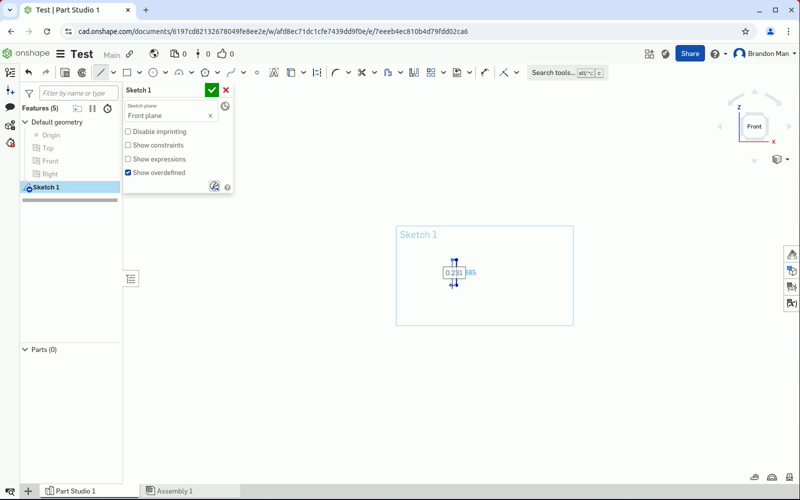
scroll(6)
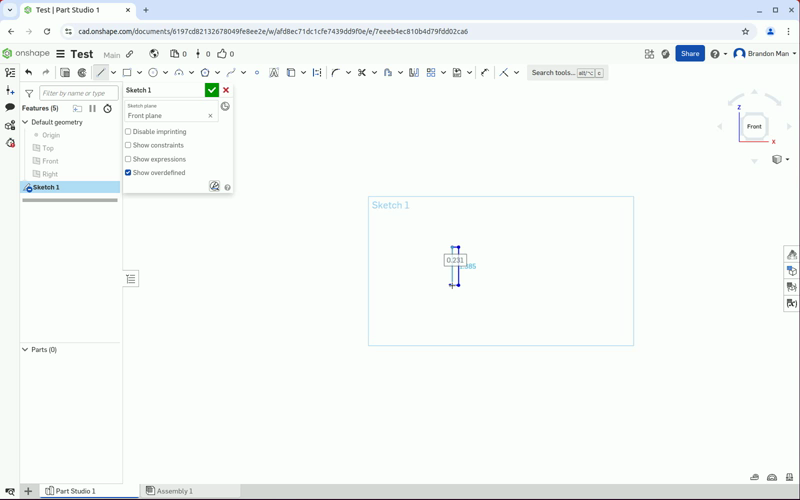
scroll(6)
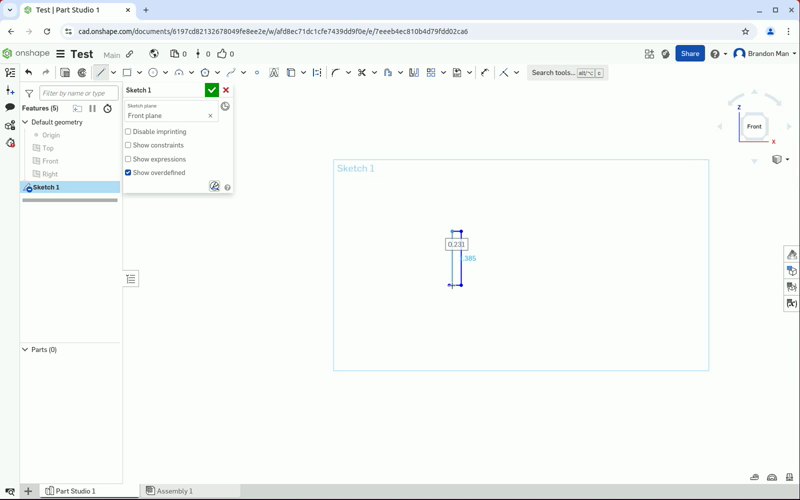
scroll(6)
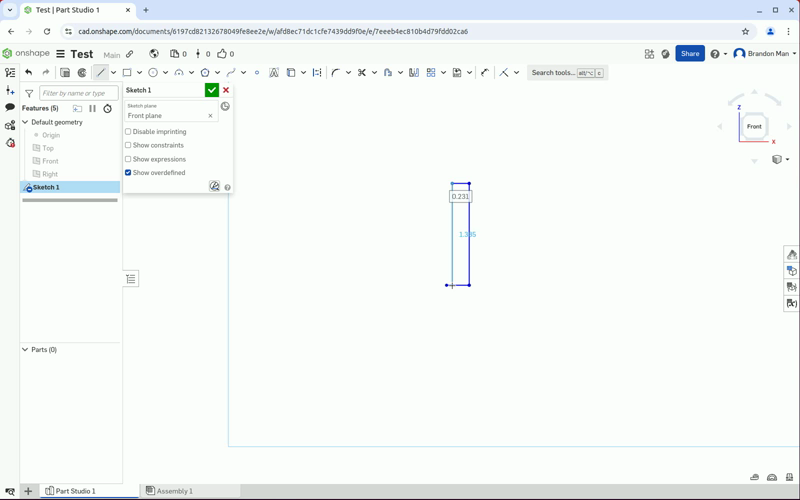
key_up(shift)
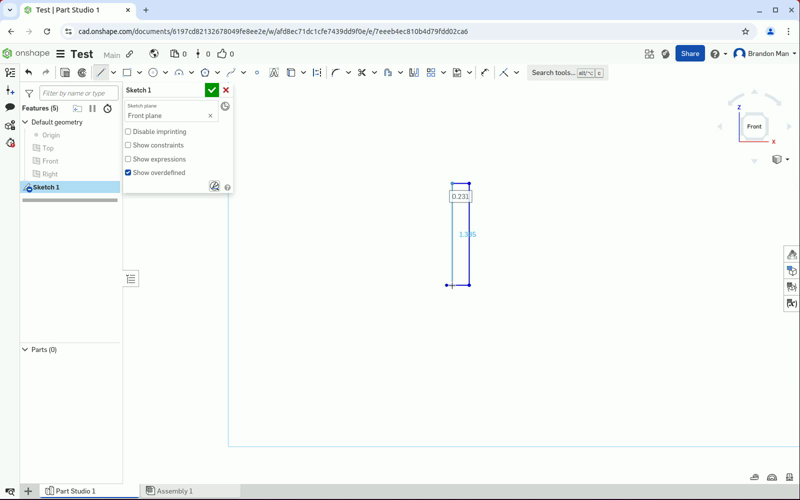
click(452, 285)
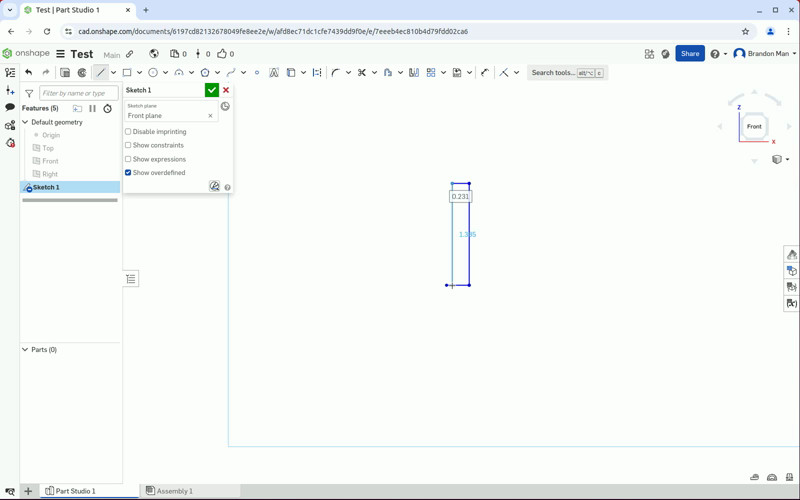
scroll(-6)
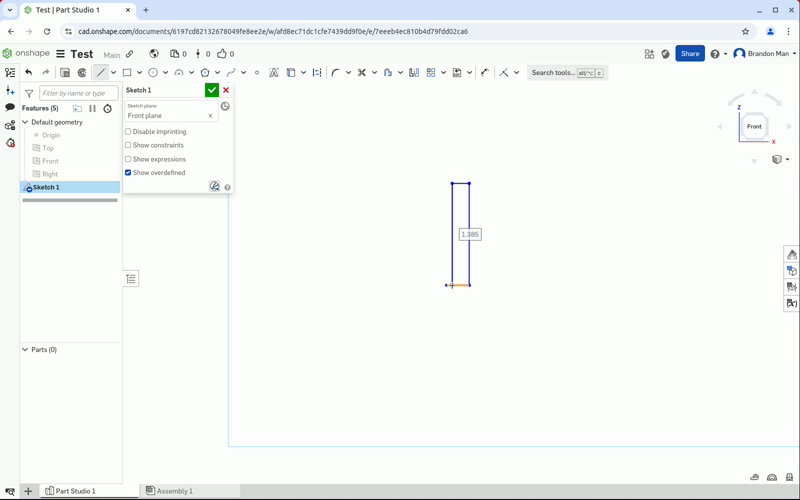
scroll(-6)
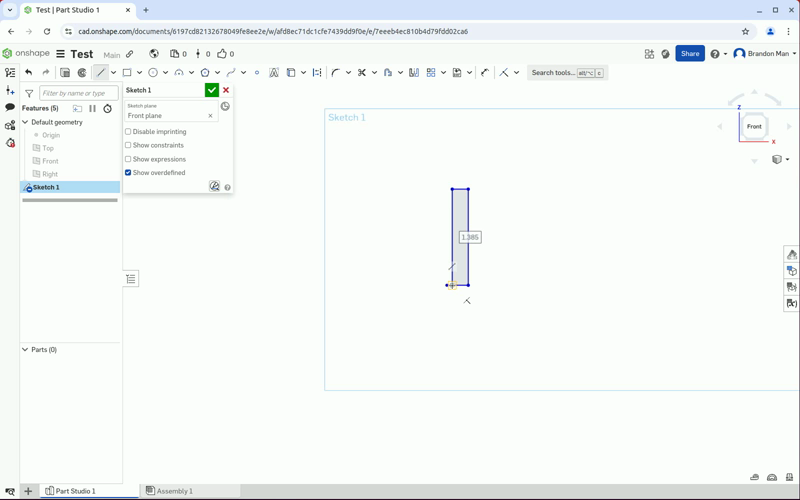
scroll(-6)
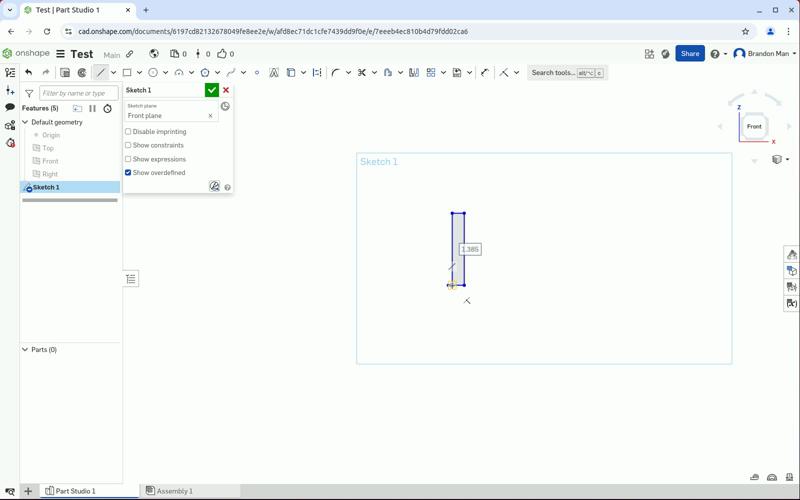
scroll(-6)
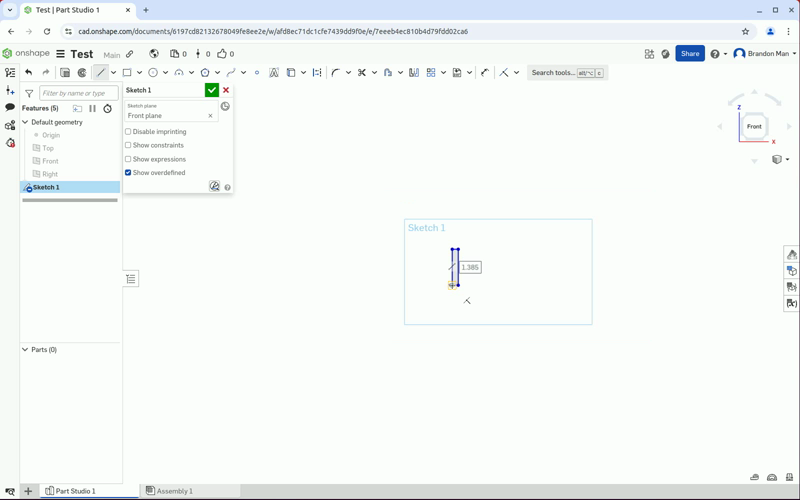
scroll(-6)
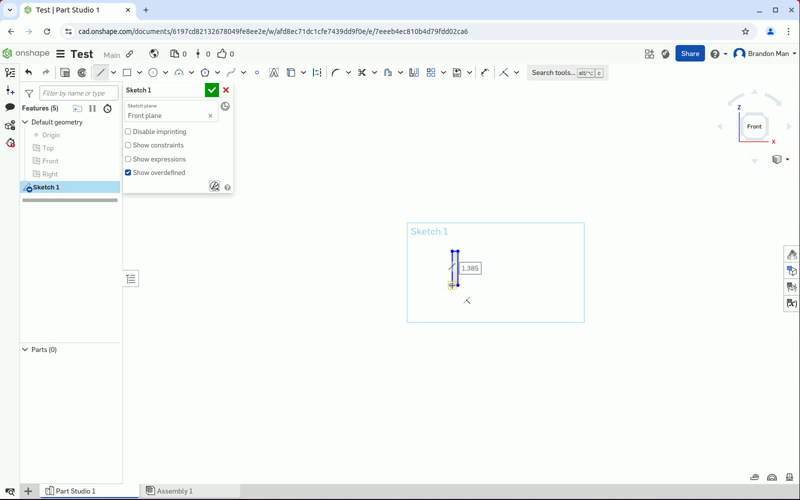
scroll(-6)
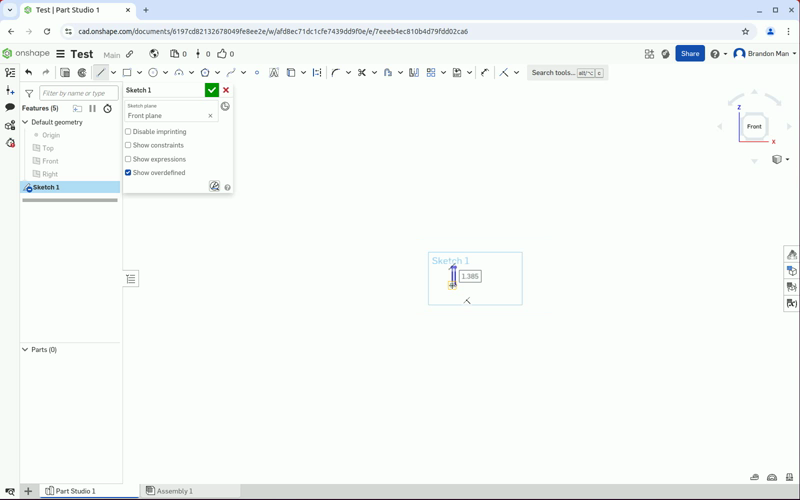
scroll(-6)
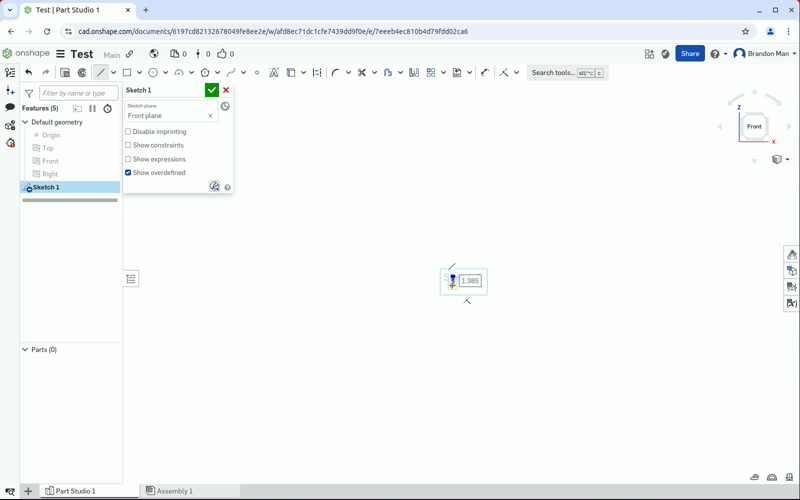
key(esc)
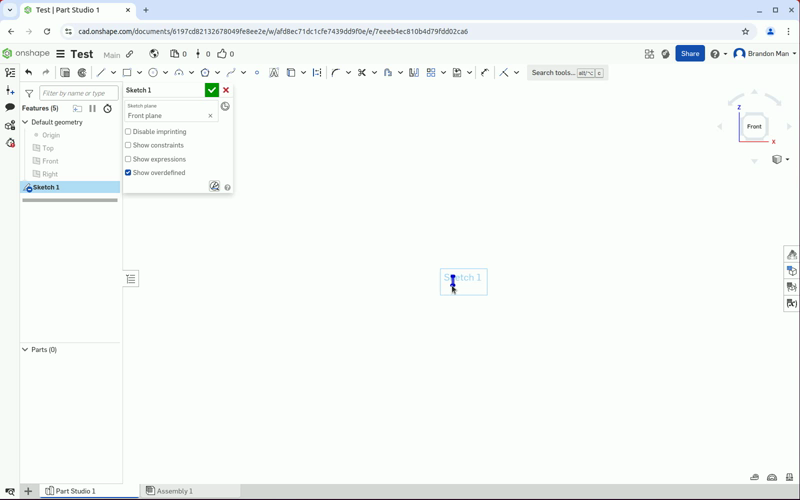
mouse_move(453, 283)
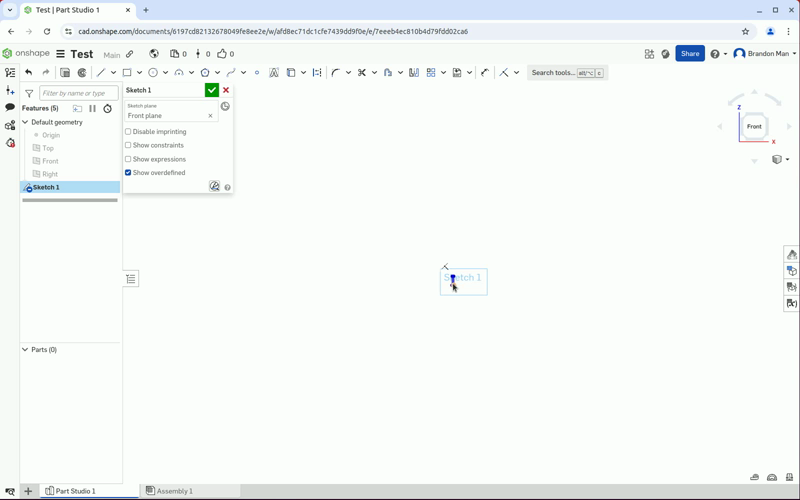
scroll(6)
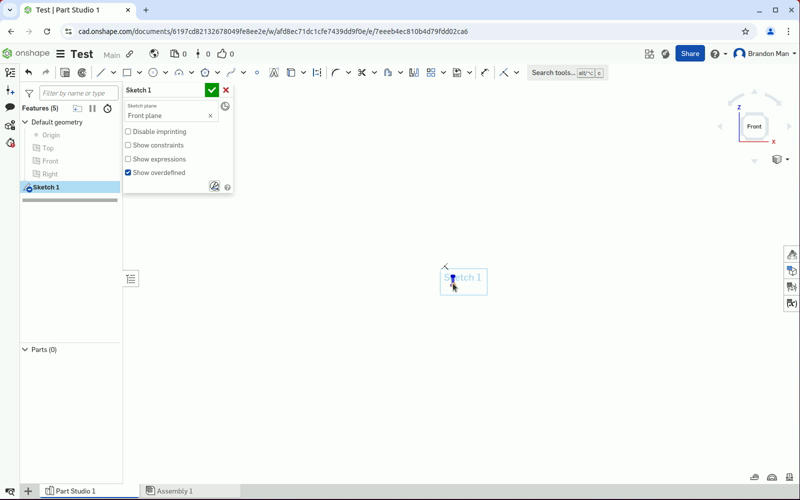
scroll(6)
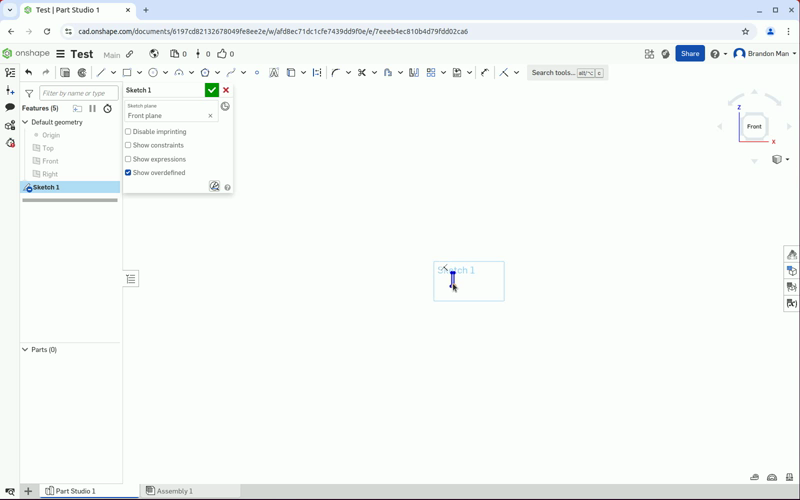
scroll(6)
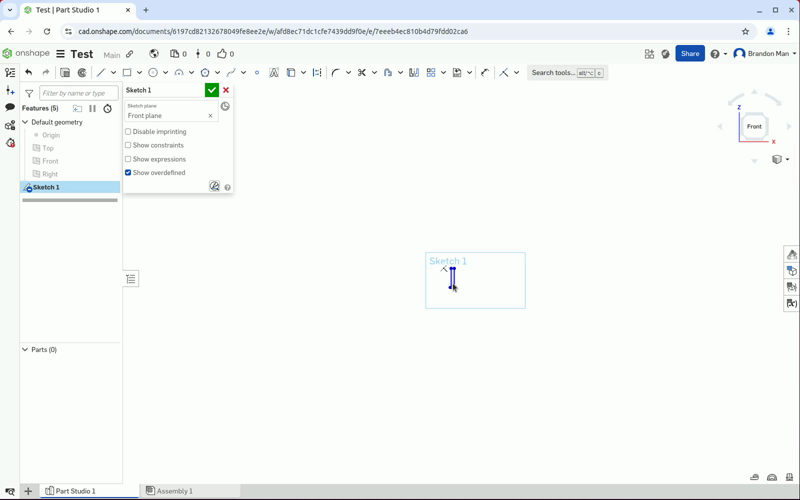
scroll(6)
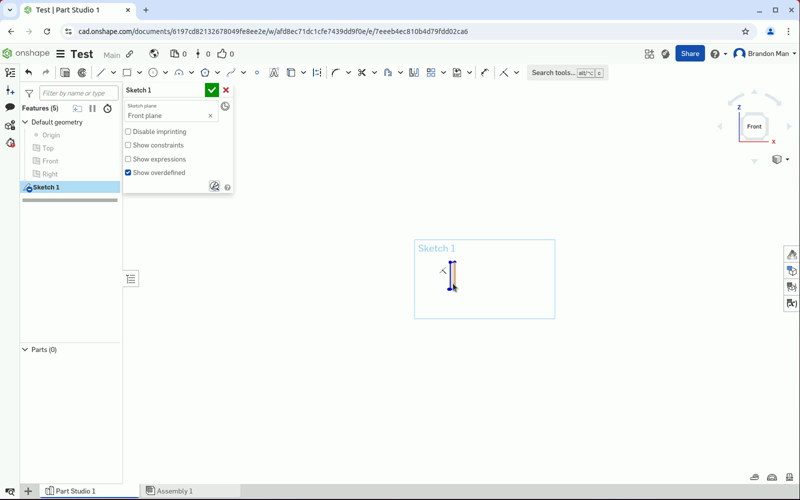
scroll(6)
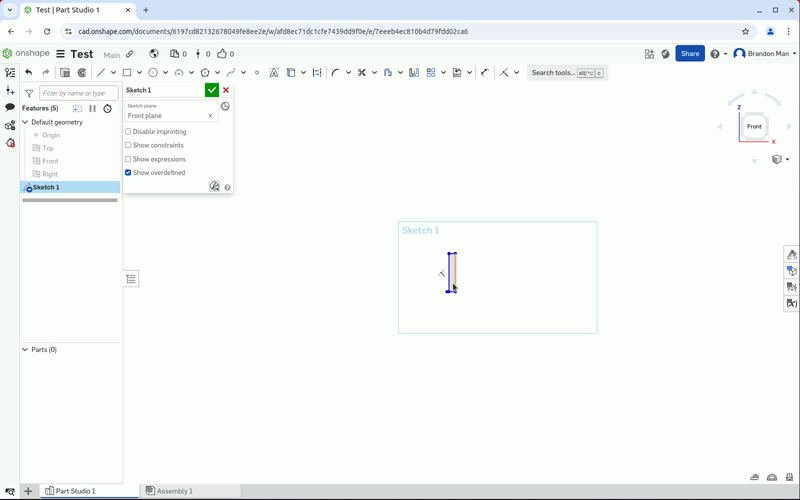
scroll(6)
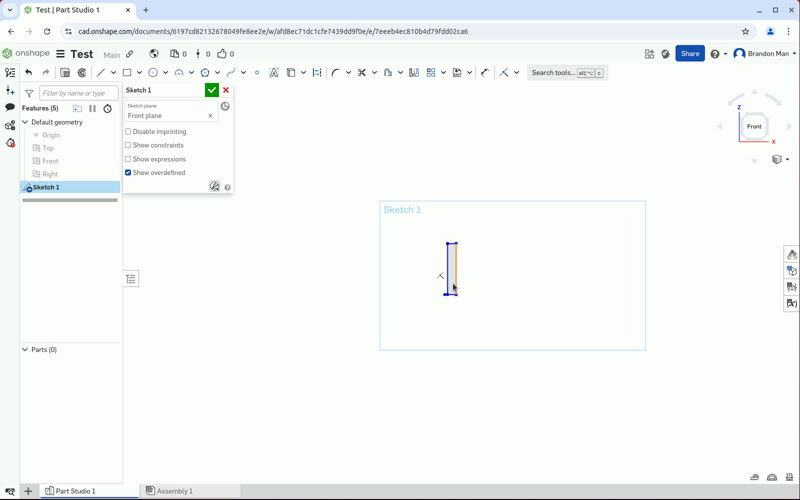
scroll(6)
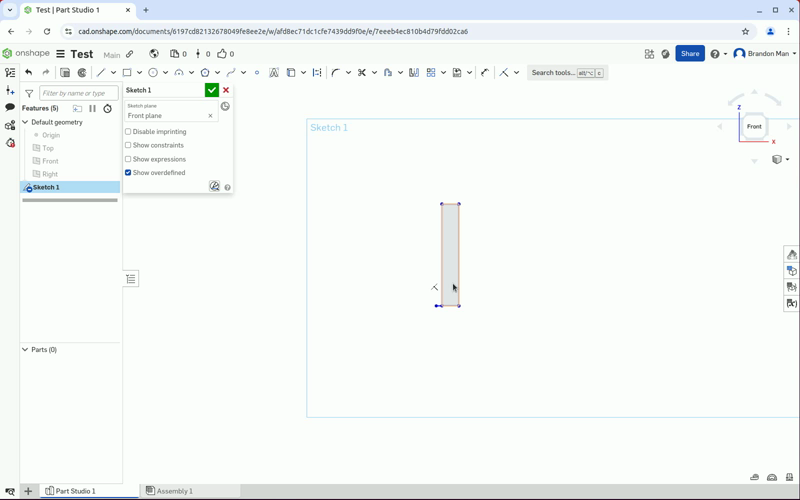
click(453, 283)
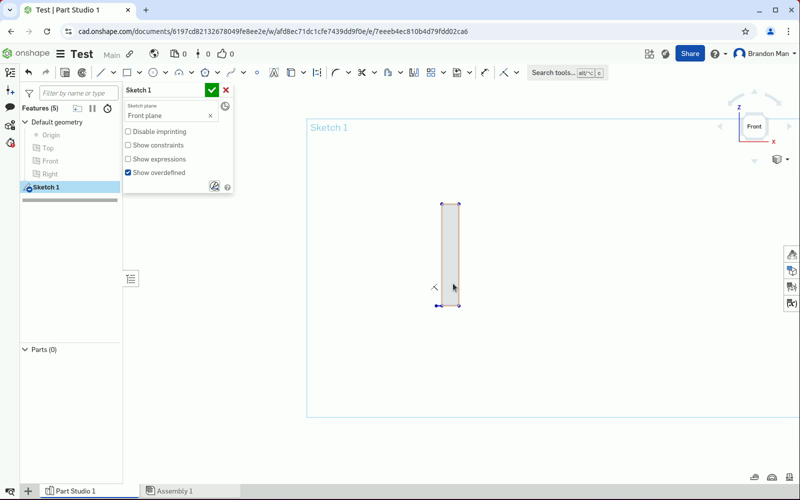
scroll(-6)
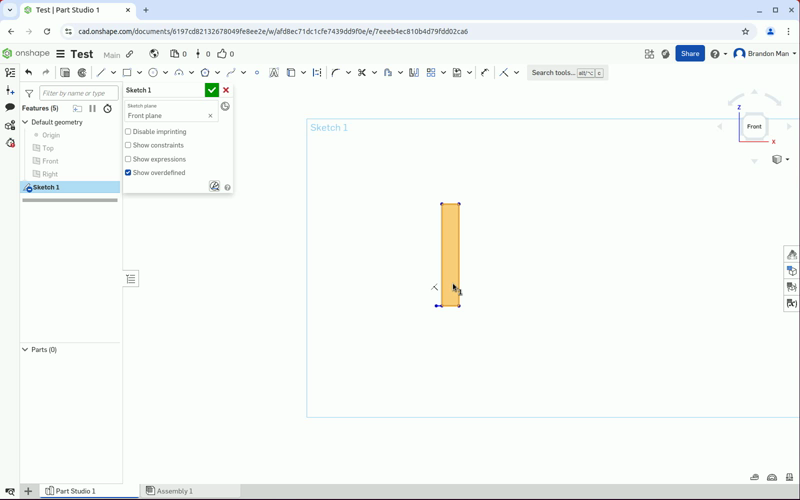
scroll(-6)
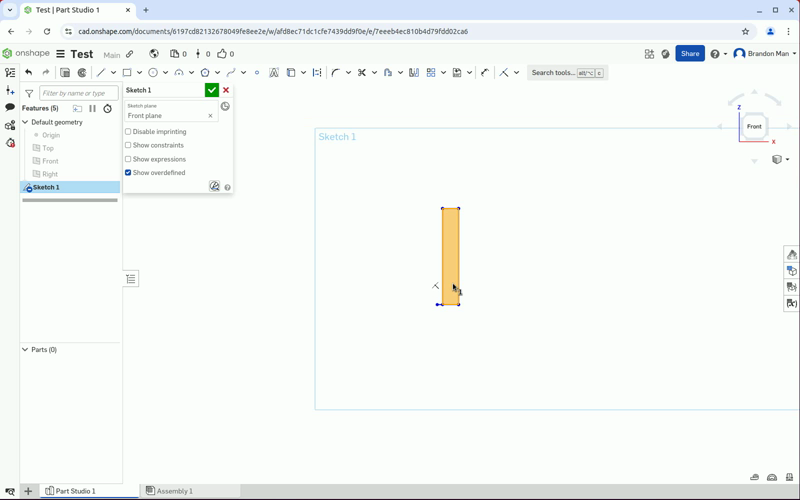
scroll(-6)
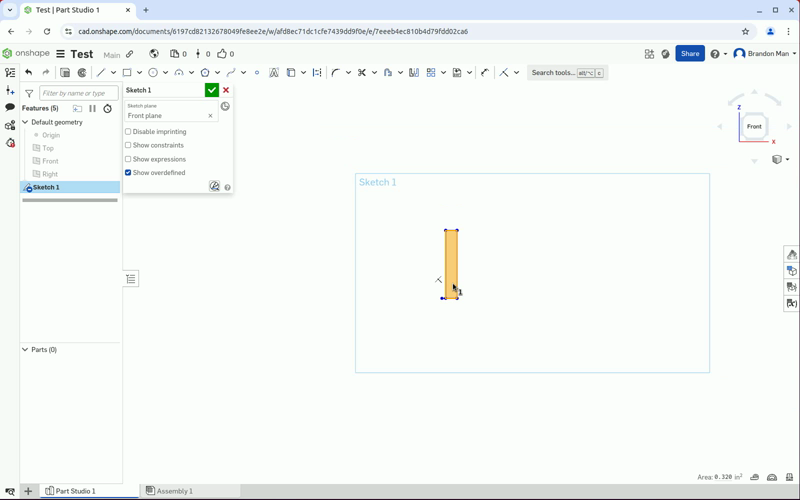
scroll(-6)
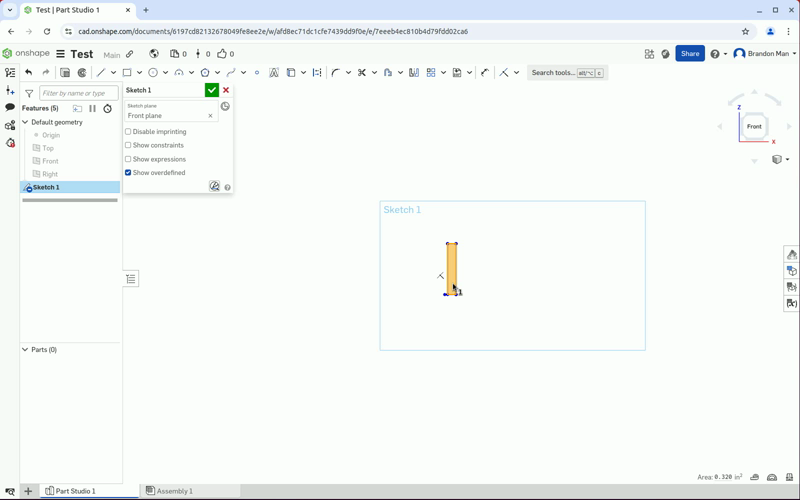
scroll(-6)
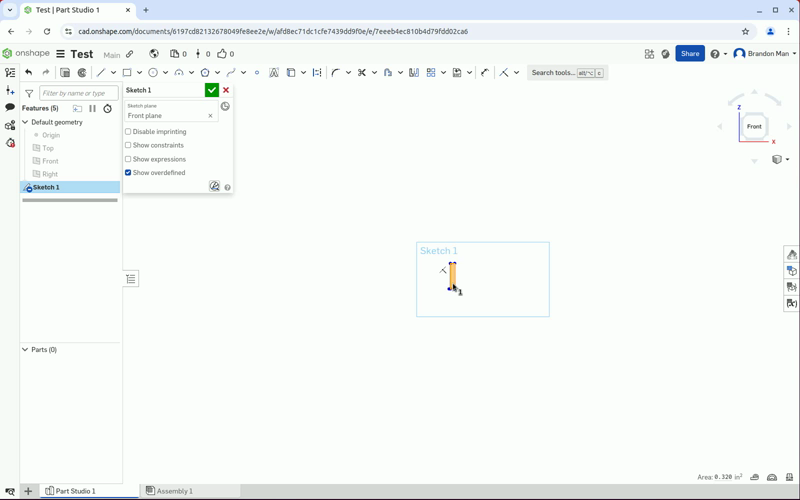
scroll(-6)
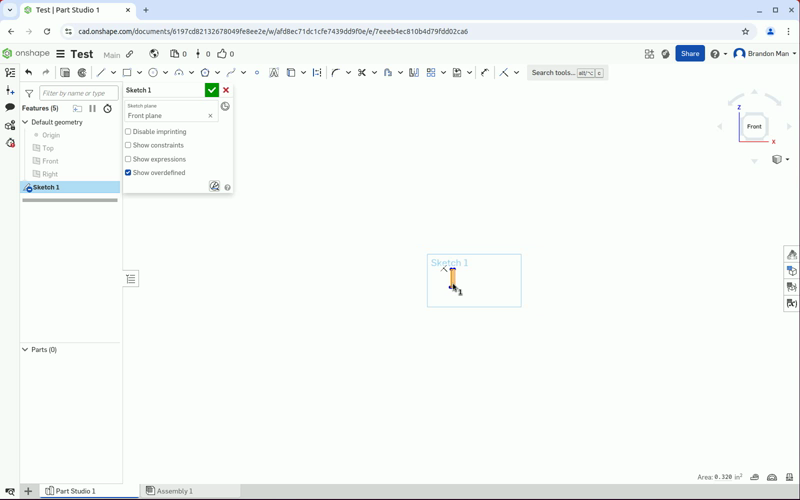
scroll(-6)
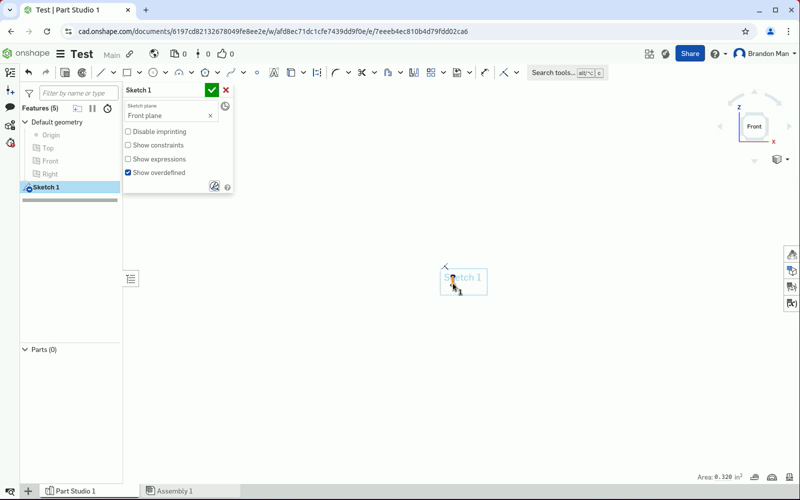
mouse_move(73, 352)
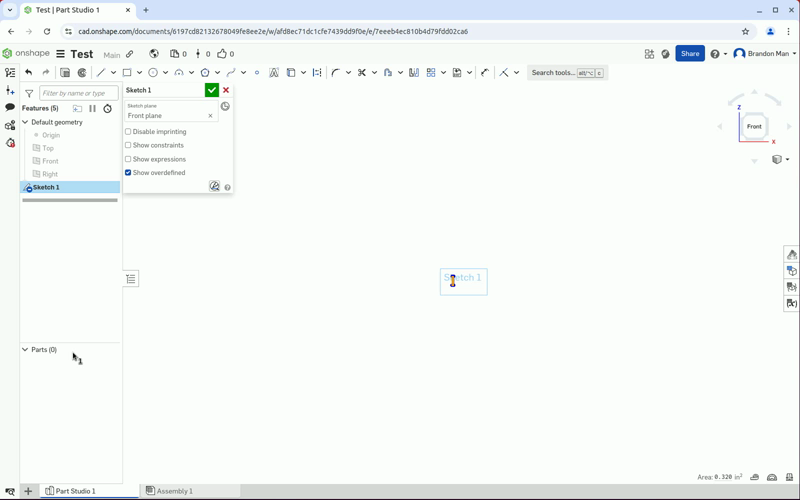
key(shift+y)
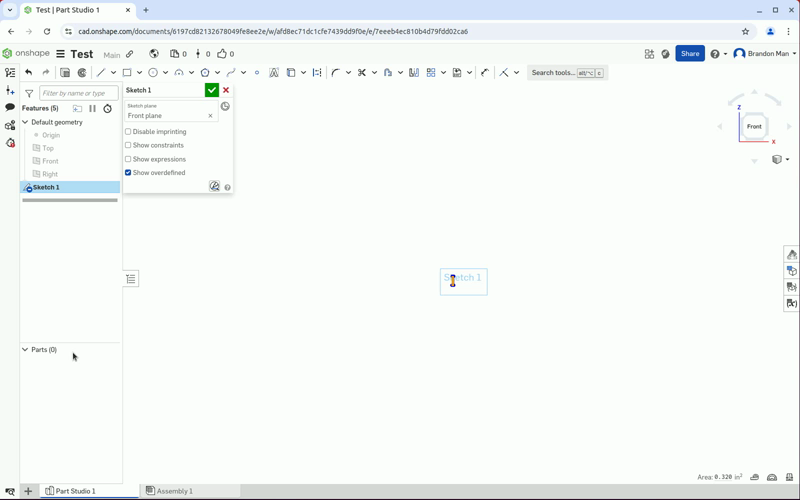
key(shift+e)
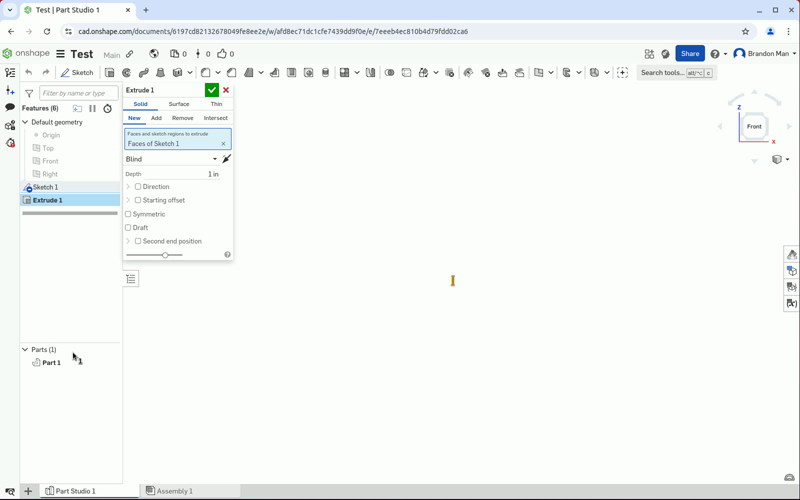
mouse_move(143, 106)
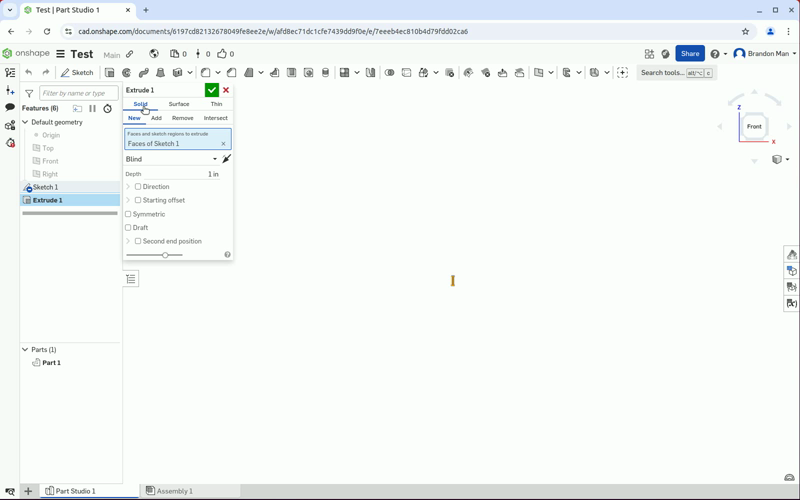
click(143, 106)
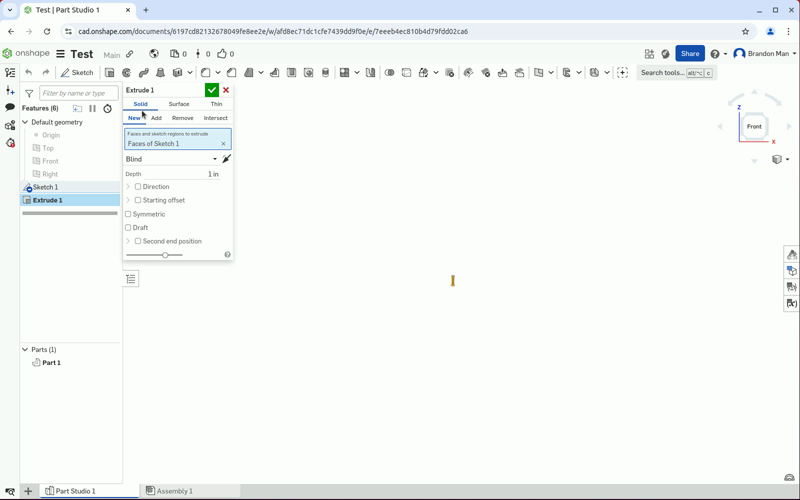
mouse_move(137, 120)
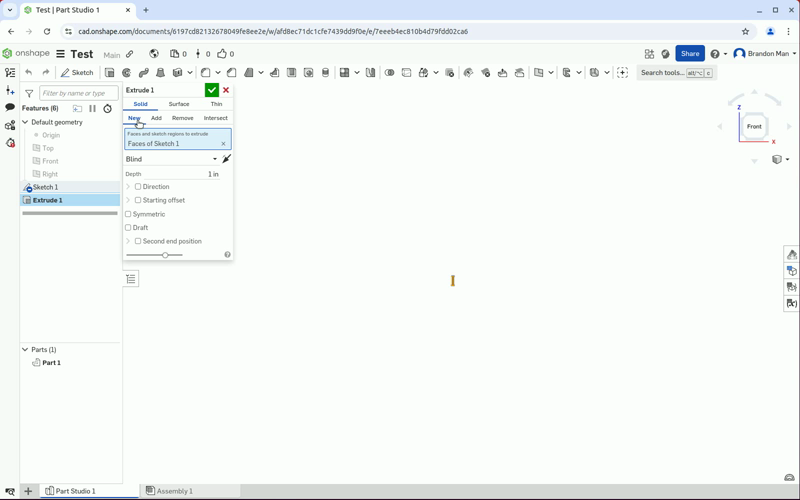
click(137, 120)
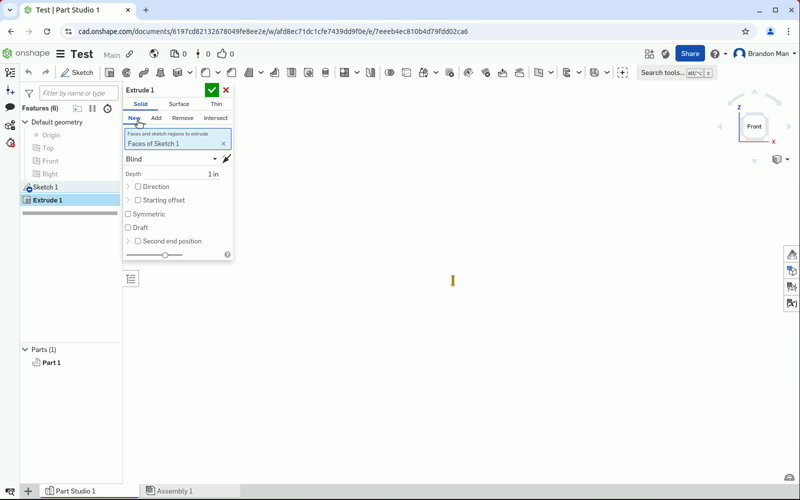
key(tab, 4)
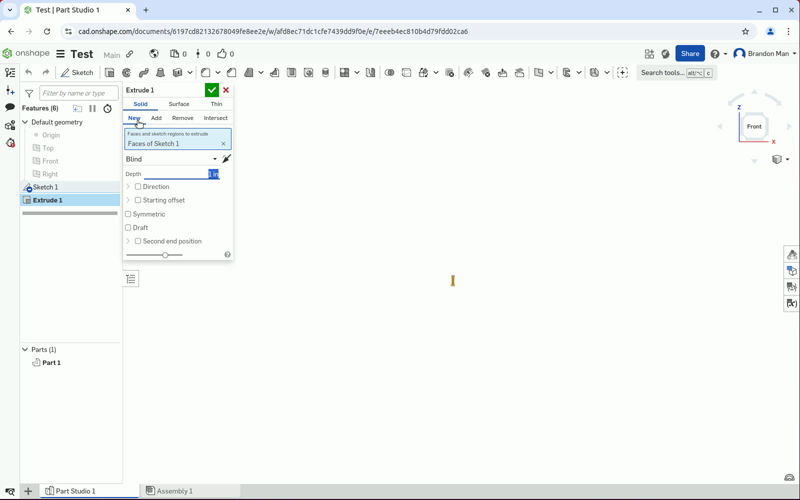
text(23.108)
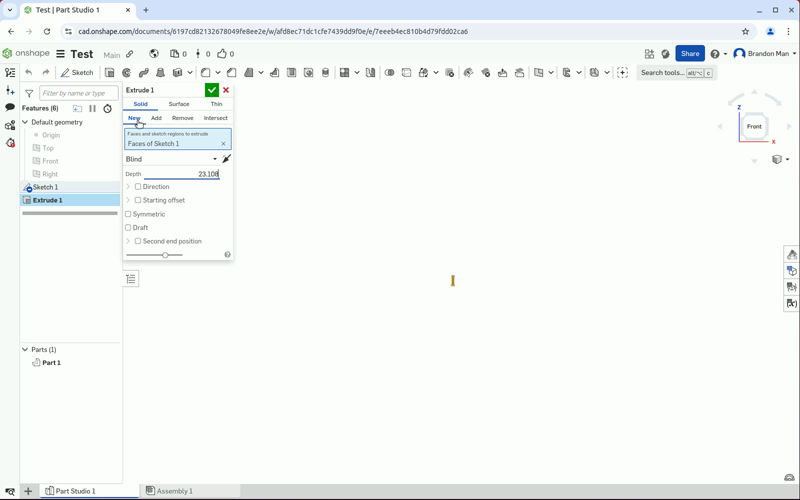
key(enter)
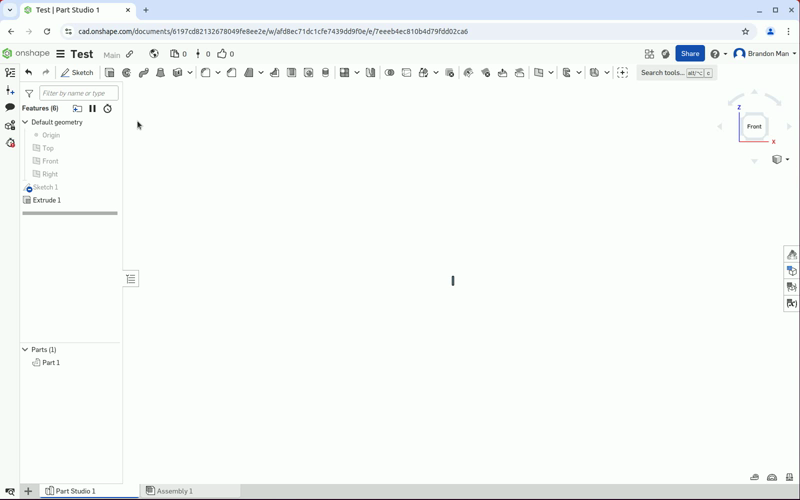
key(shift+h)
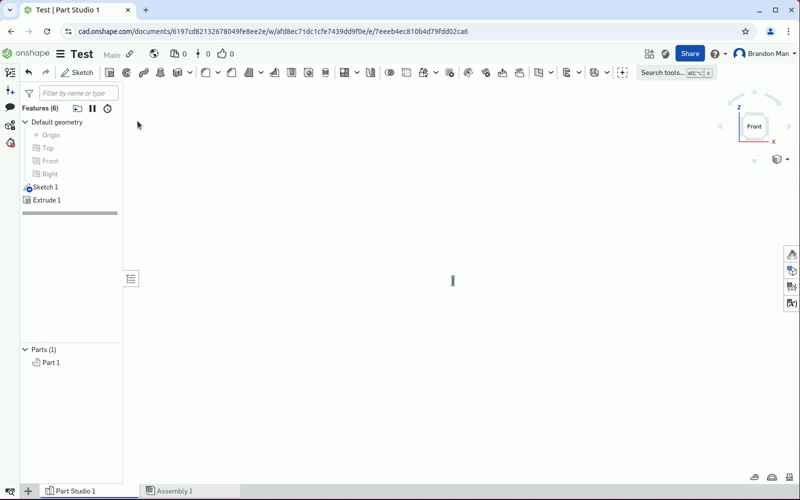
key(shift+h)
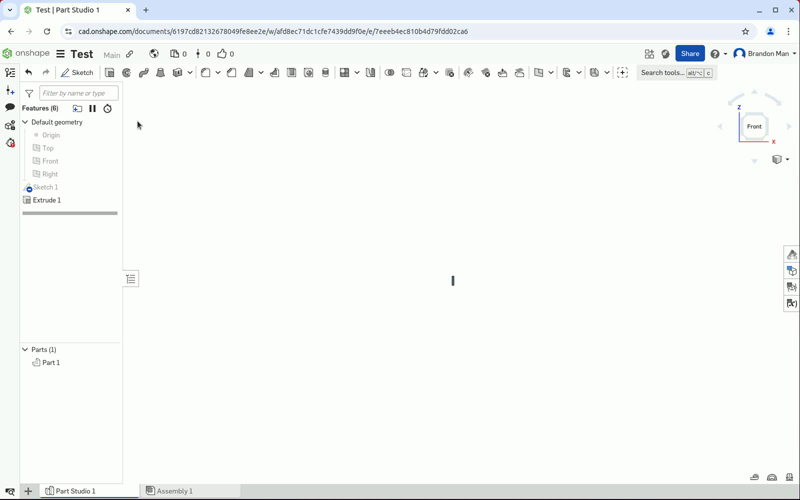
mouse_move(73, 189)
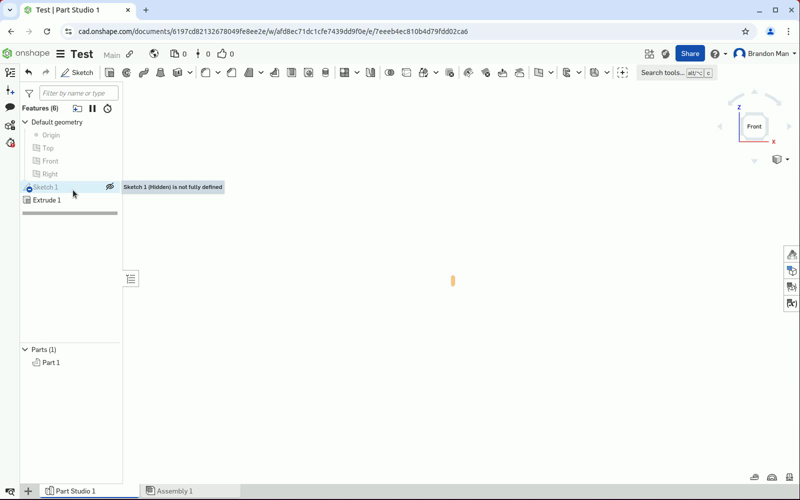
click(73, 189)
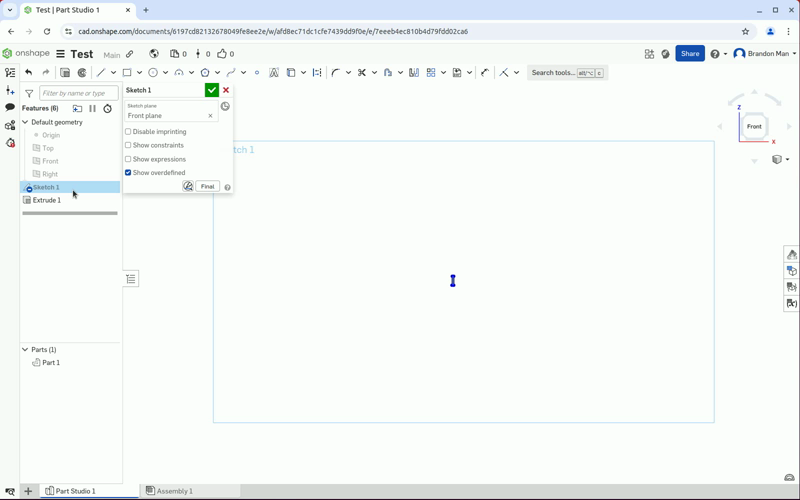
mouse_move(229, 92)
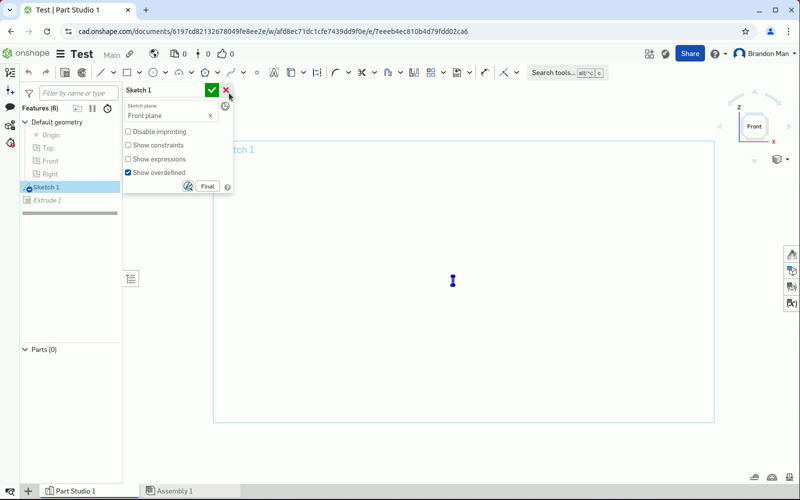
click(229, 92)
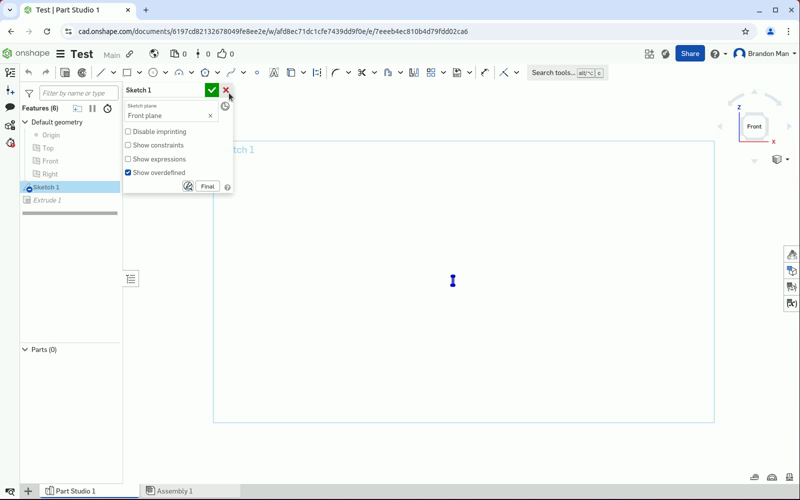
key(shift+s)
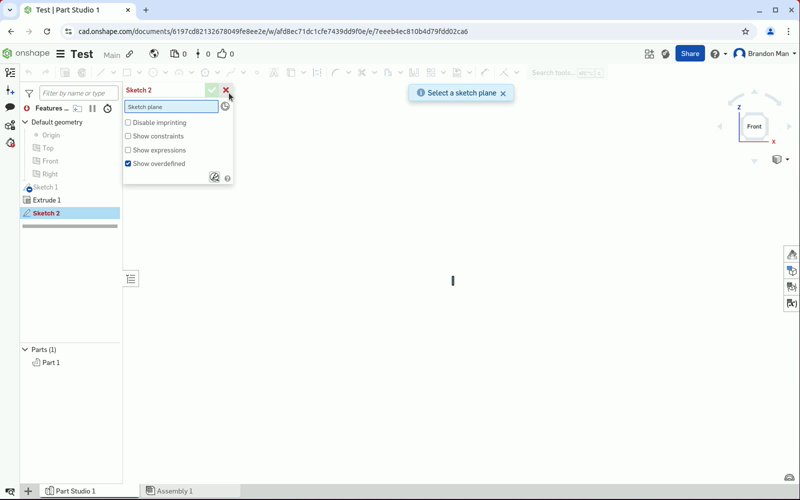
mouse_move(73, 163)
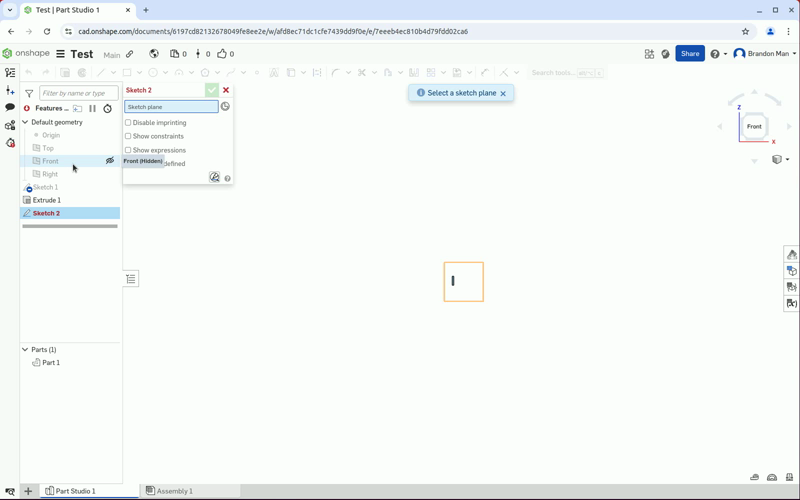
click(73, 163)
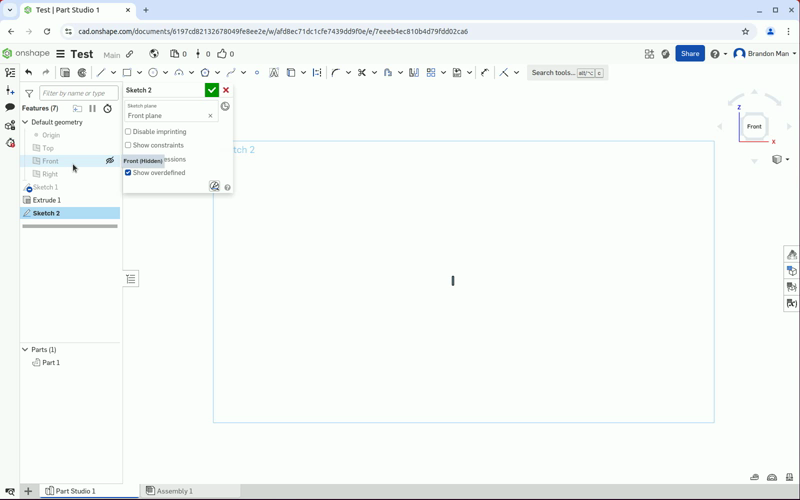
mouse_move(73, 352)
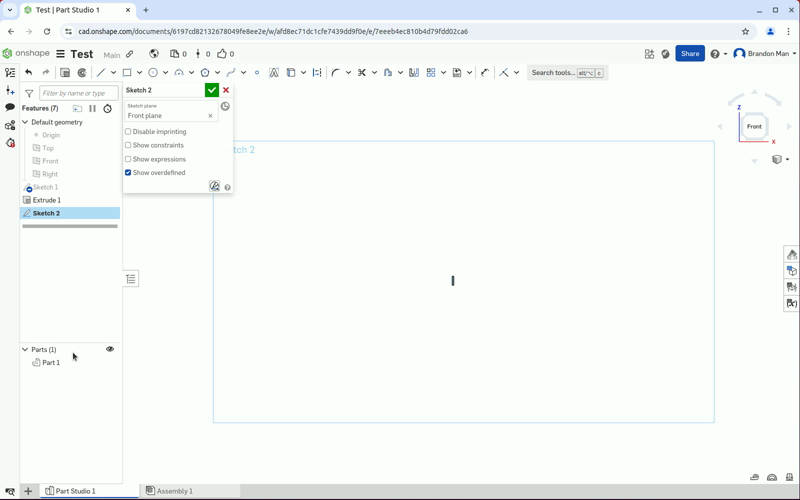
key(y)
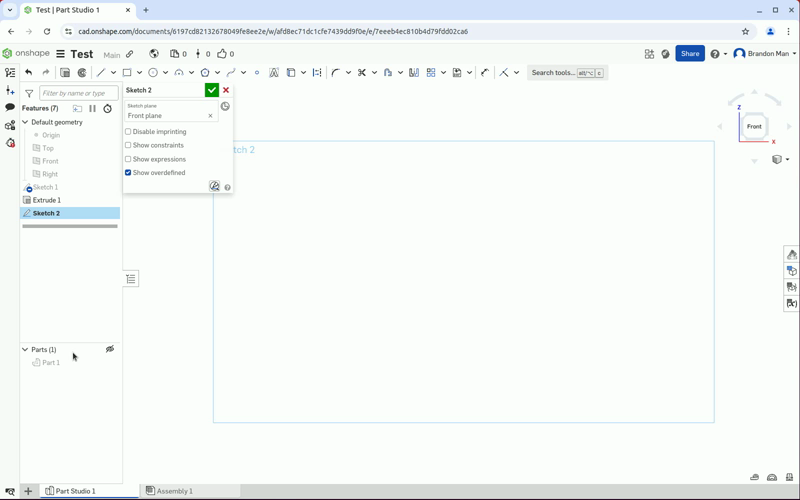
key(l)
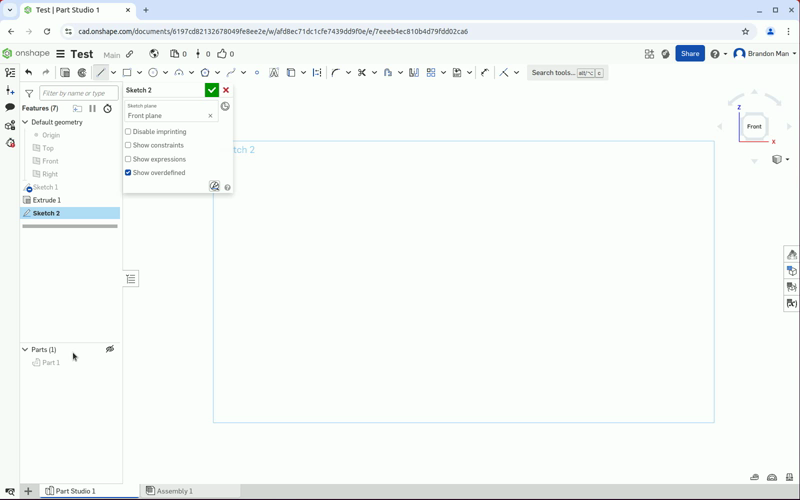
key_down(shift)
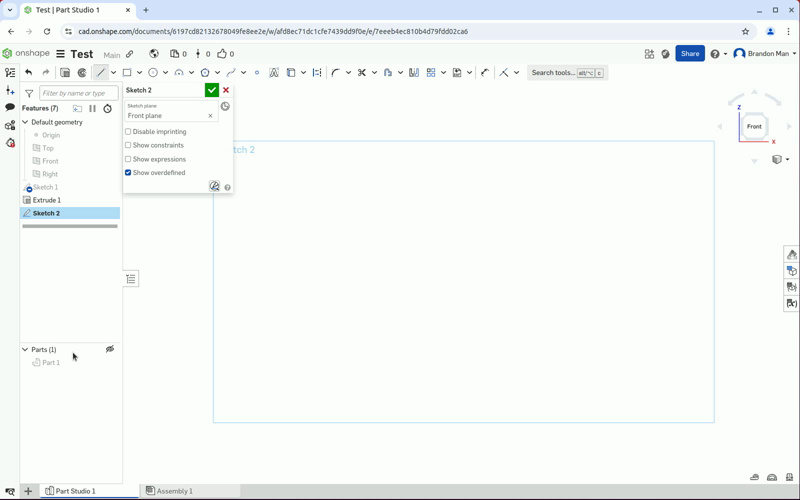
mouse_move(452, 286)
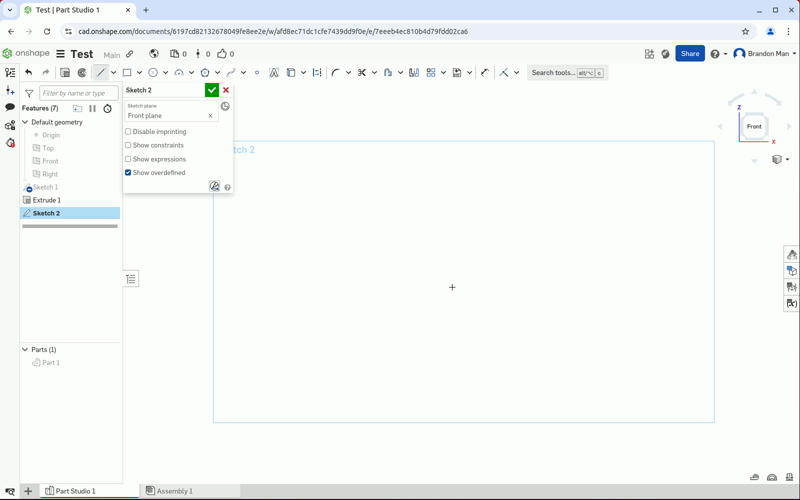
click(452, 286)
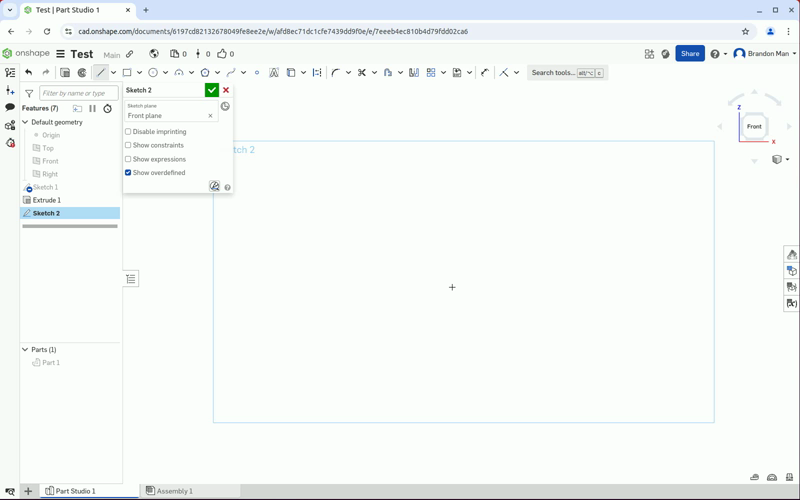
key_up(shift)
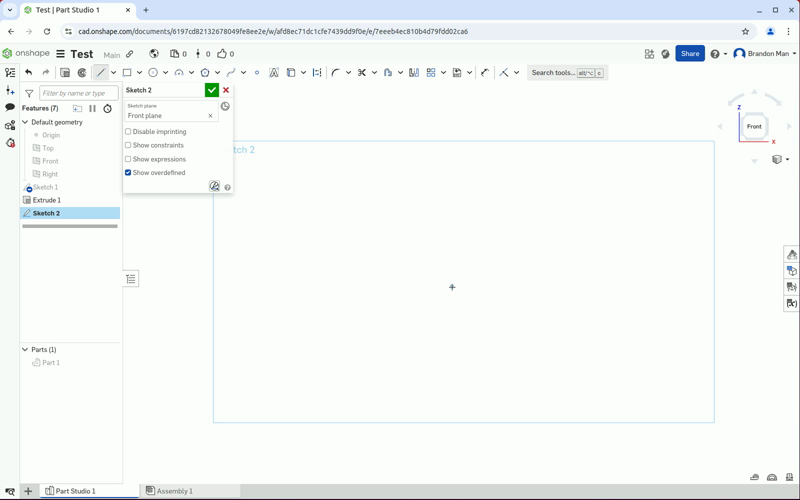
key_down(shift)
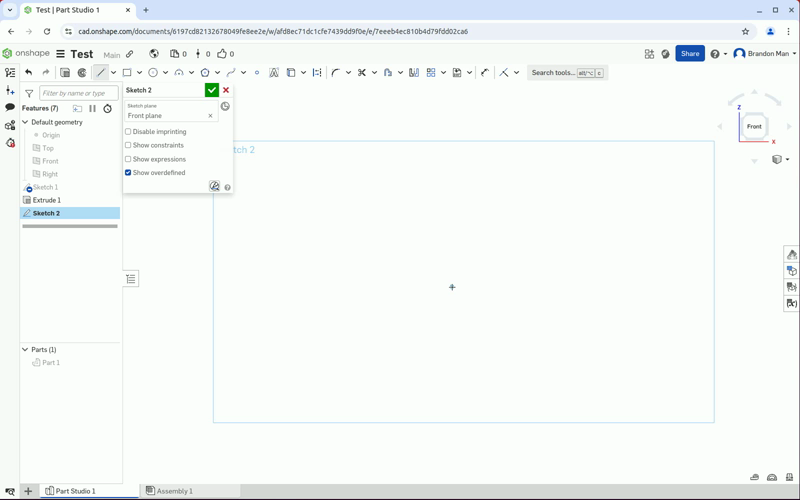
mouse_move(482, 286)
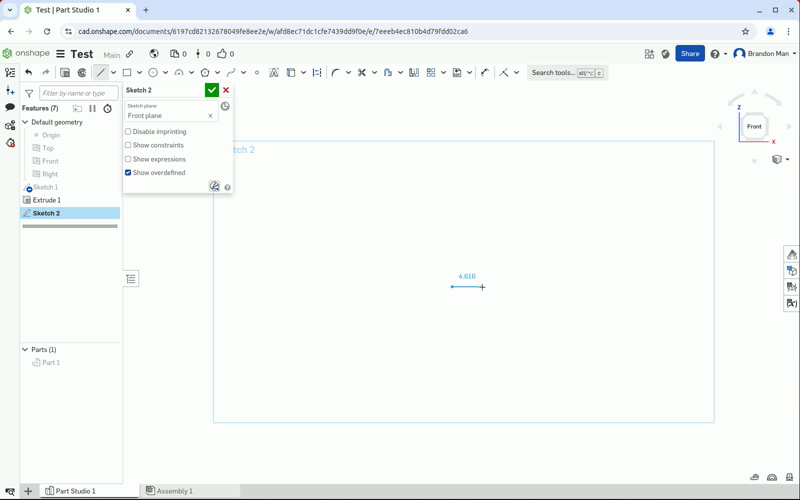
mouse_move(462, 286)
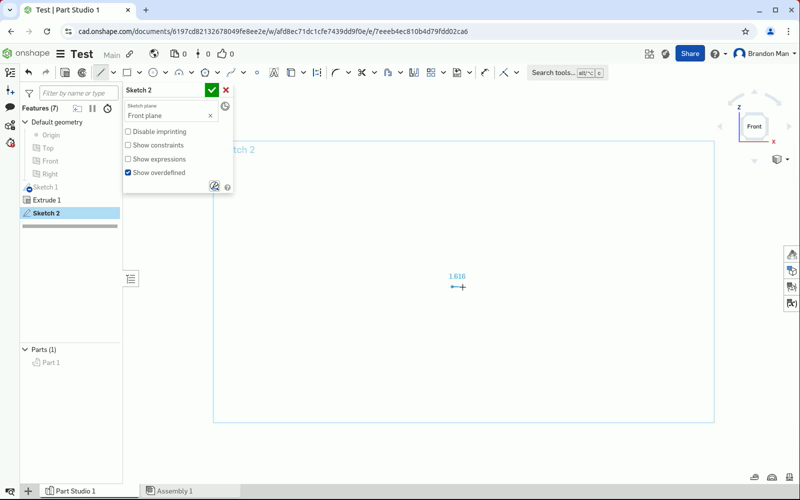
click(462, 286)
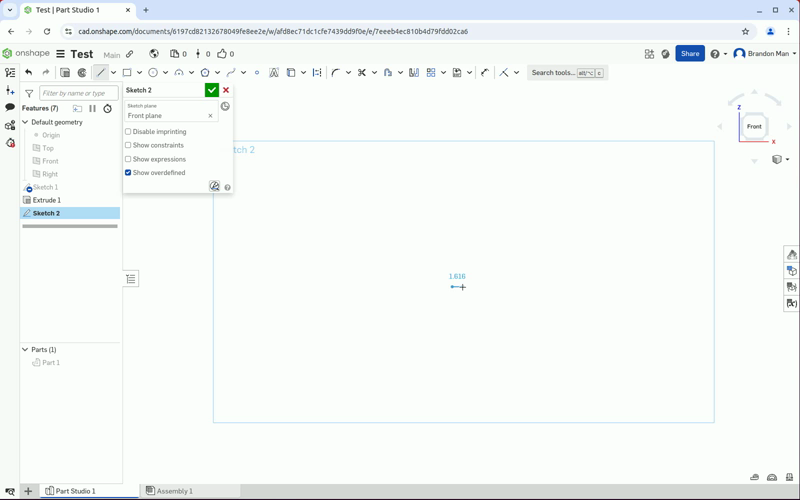
key_up(shift)
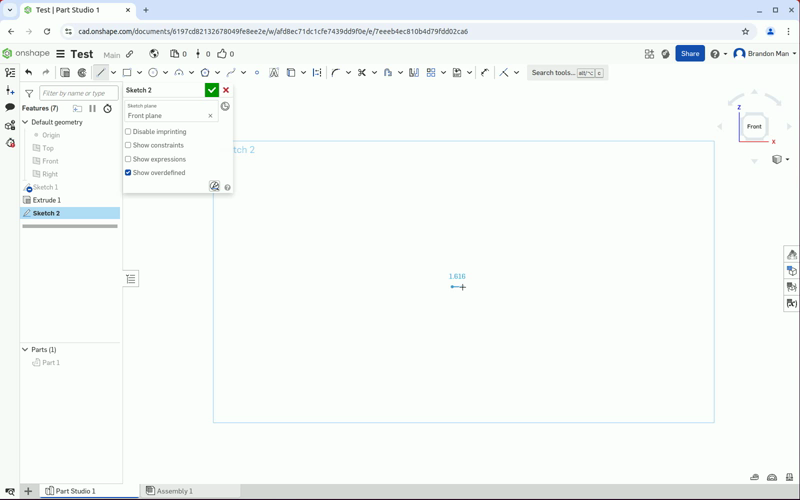
key_down(shift)
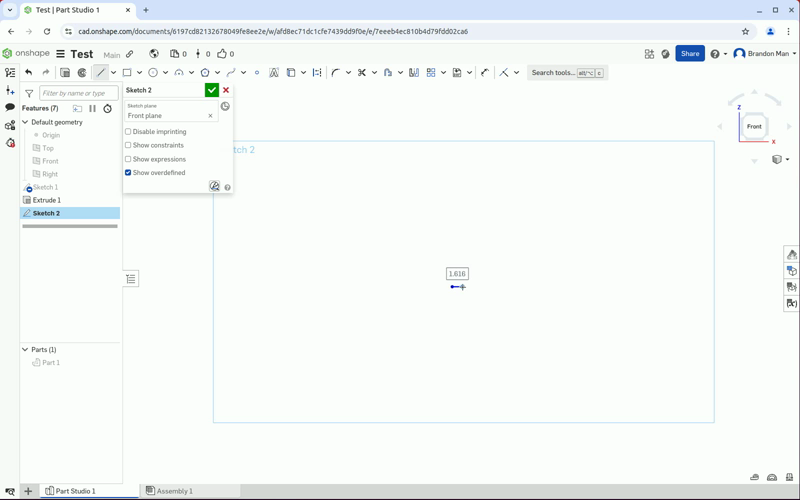
mouse_move(492, 286)
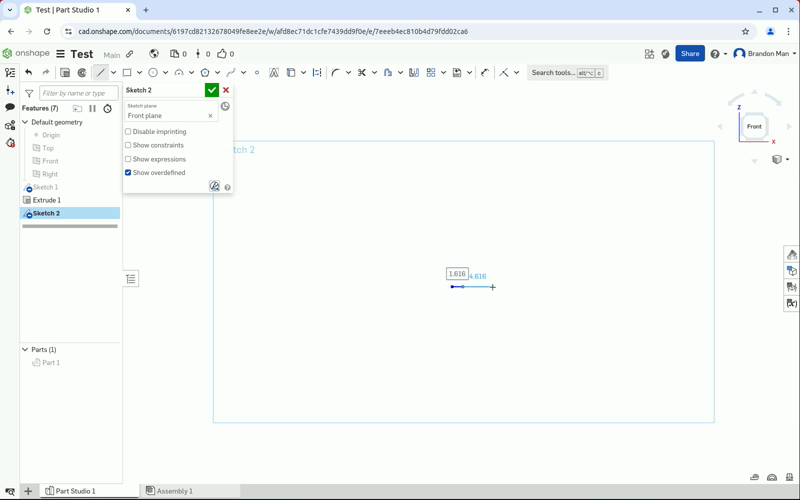
mouse_move(462, 285)
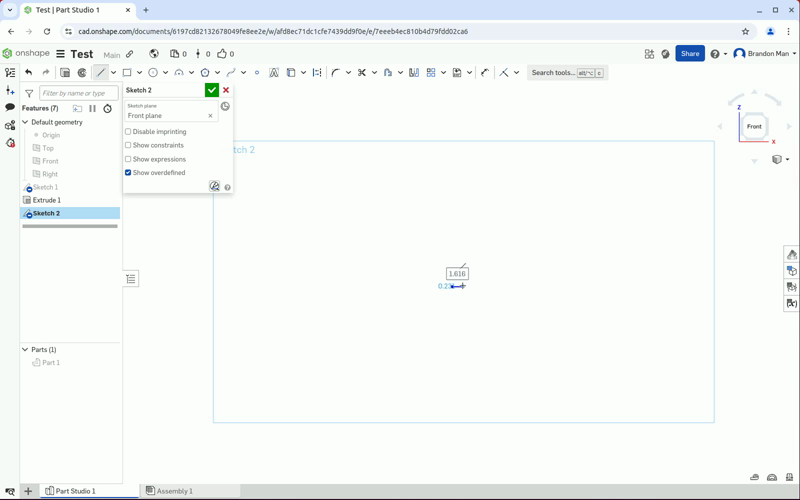
scroll(6)
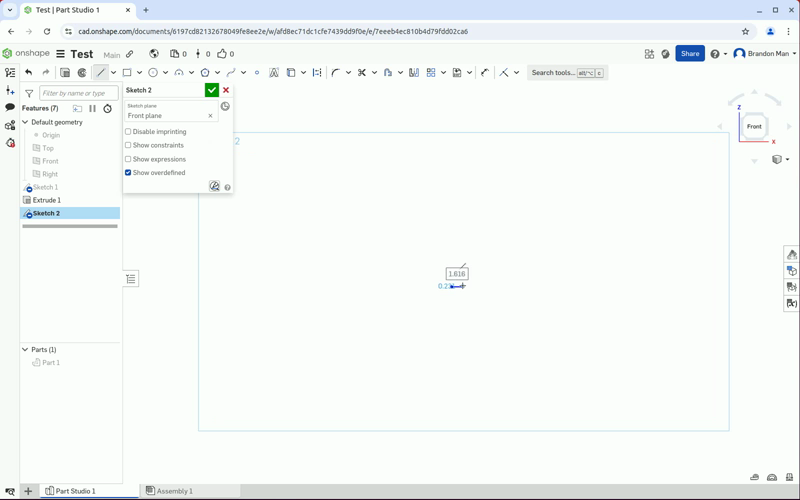
scroll(6)
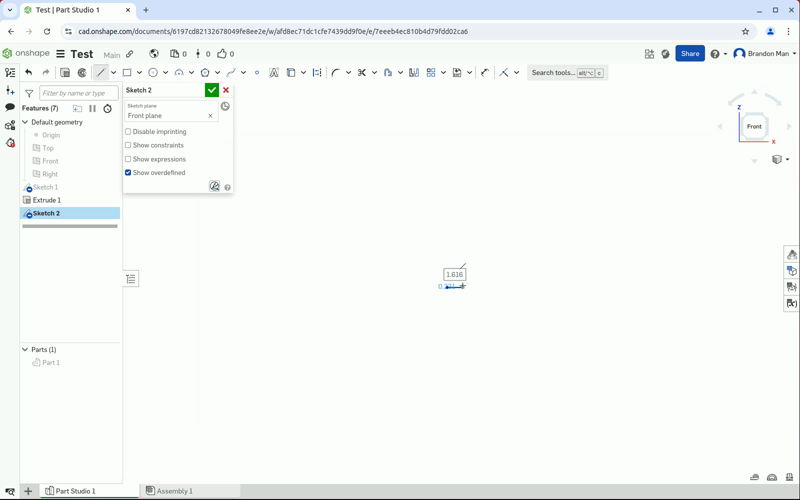
scroll(6)
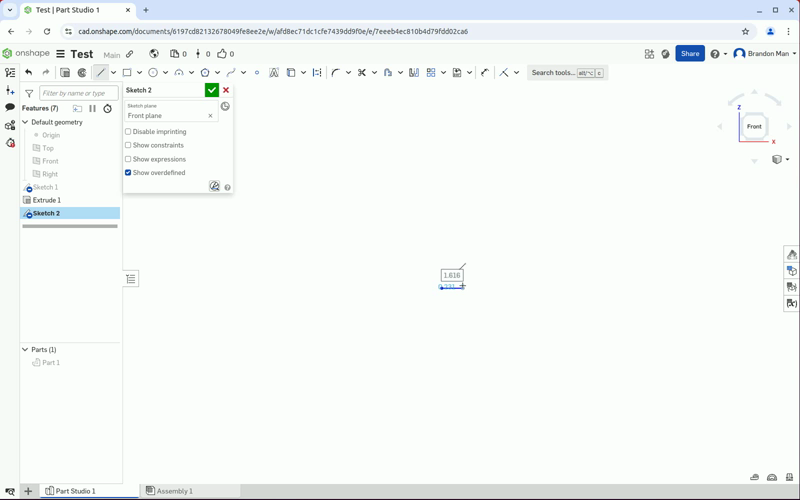
scroll(6)
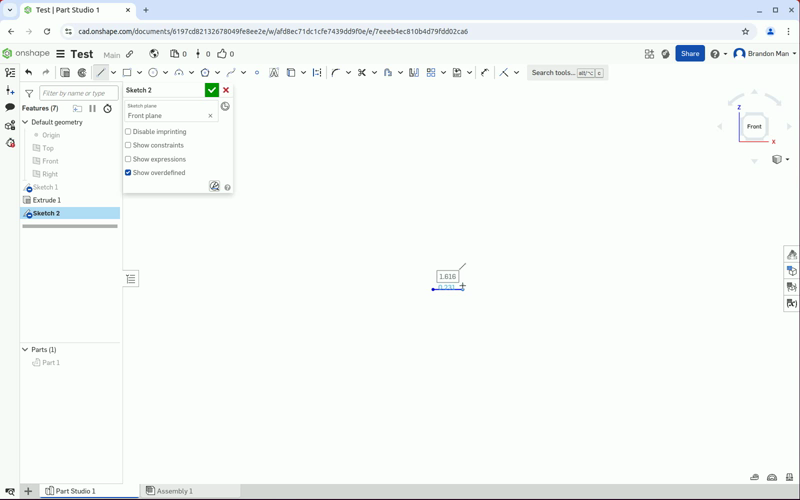
scroll(6)
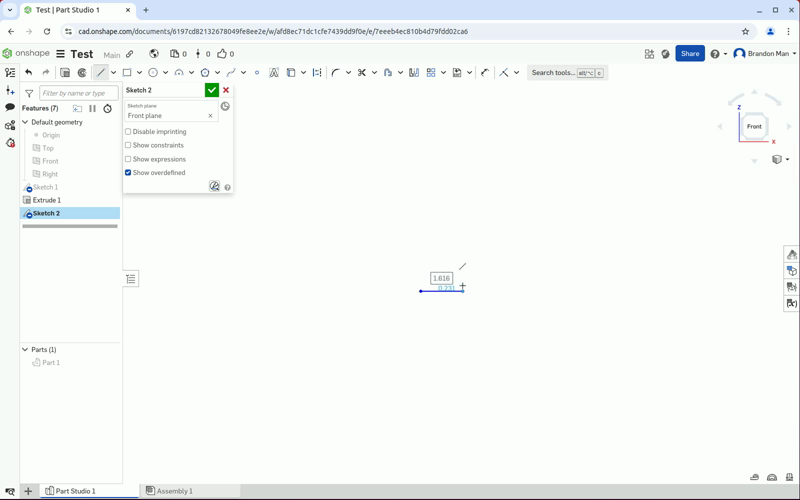
scroll(6)
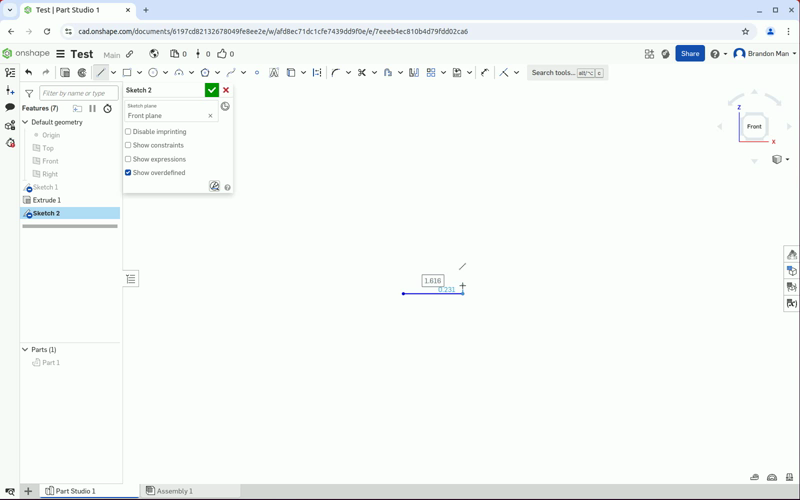
scroll(6)
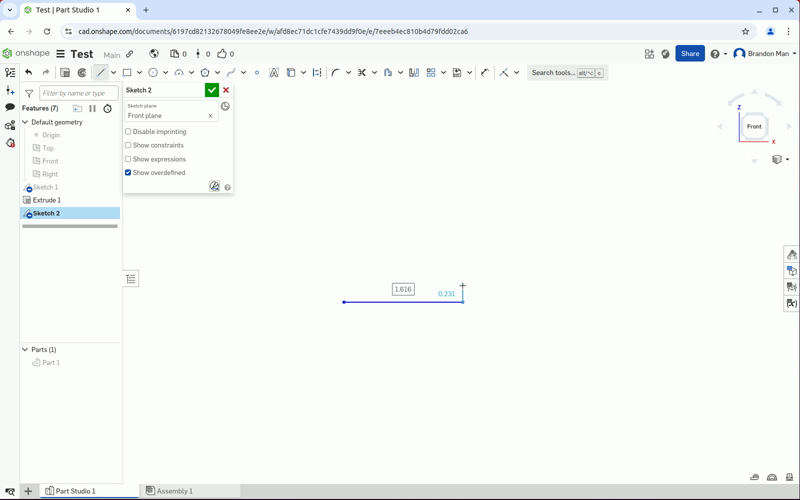
click(462, 285)
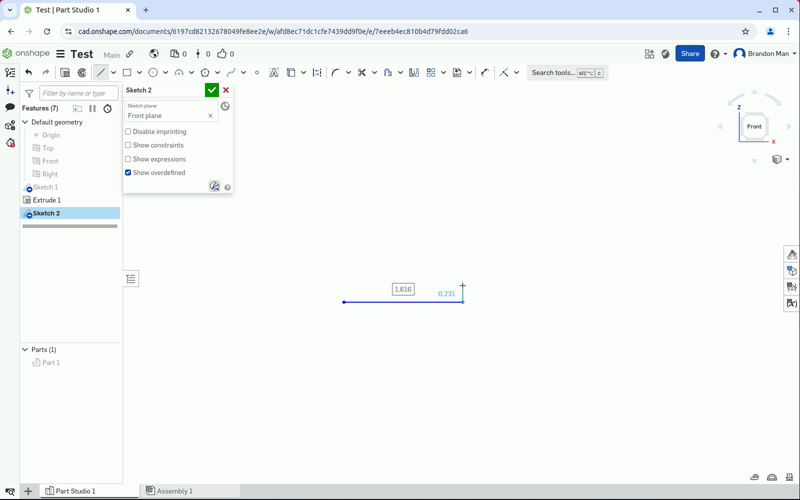
scroll(-6)
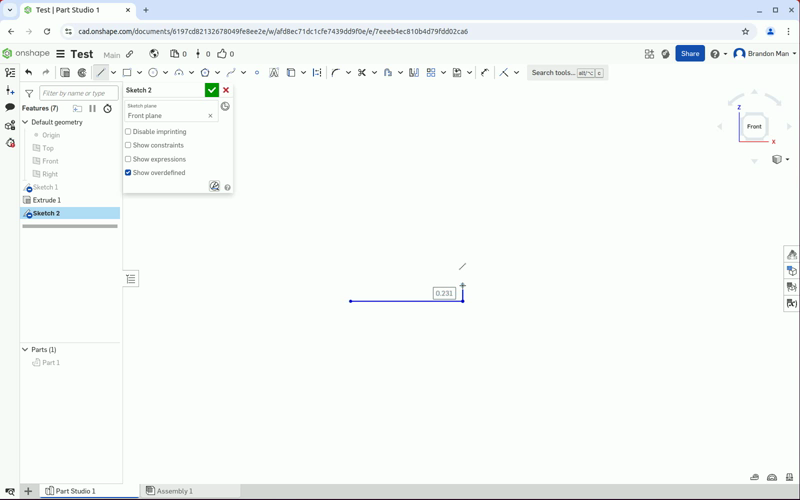
scroll(-6)
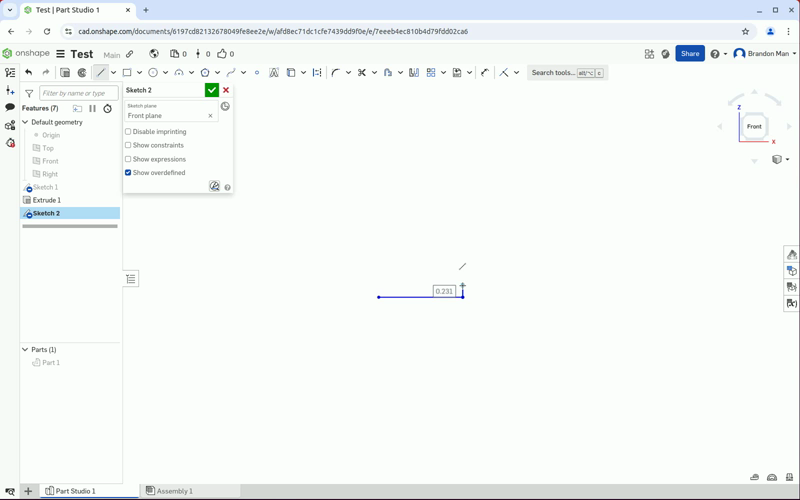
scroll(-6)
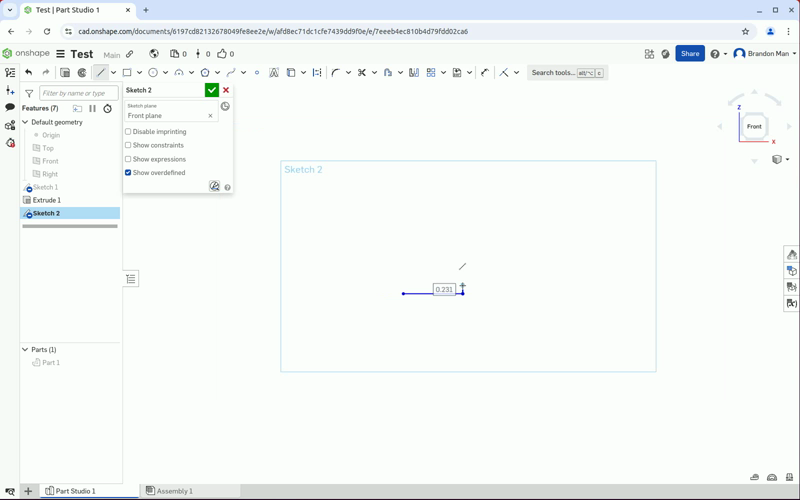
scroll(-6)
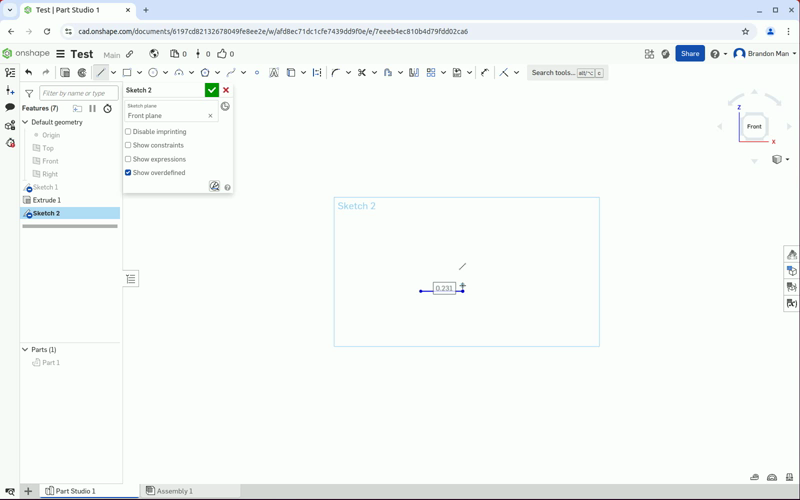
scroll(-6)
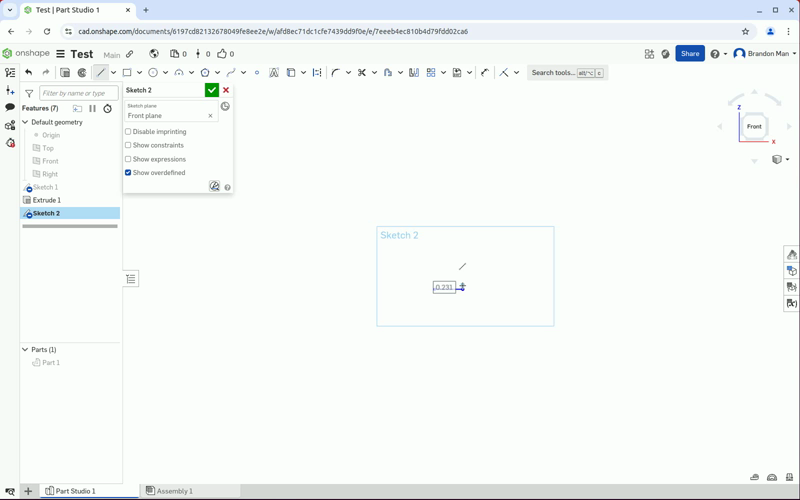
scroll(-6)
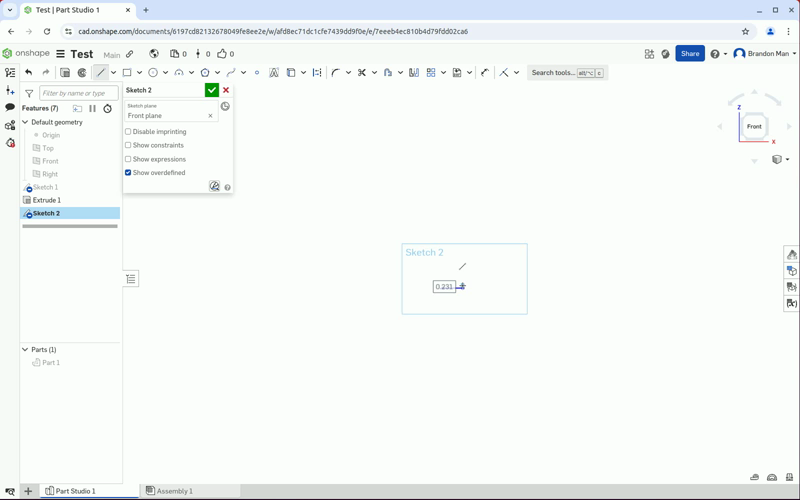
scroll(-6)
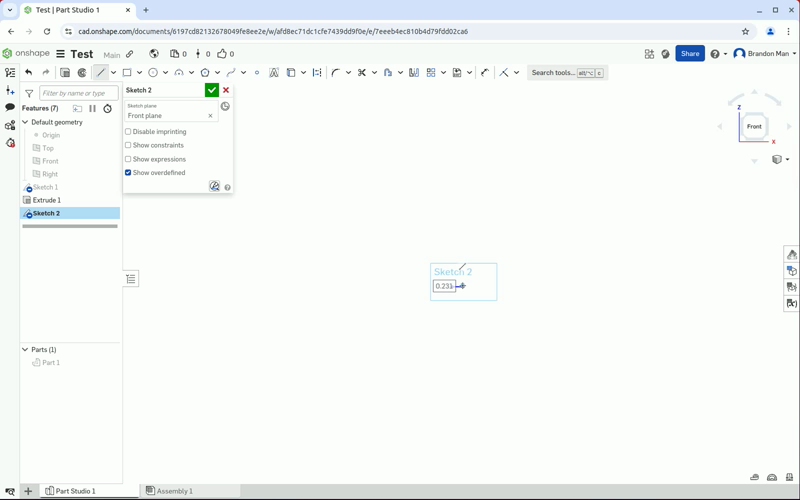
key_up(shift)
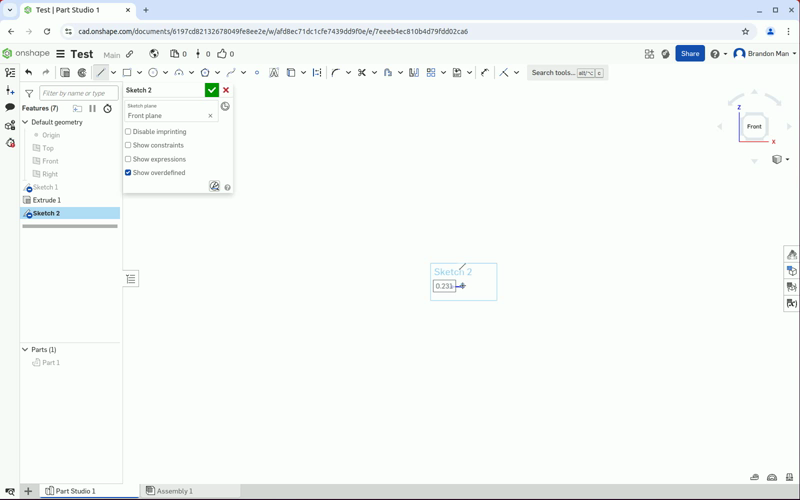
key_down(shift)
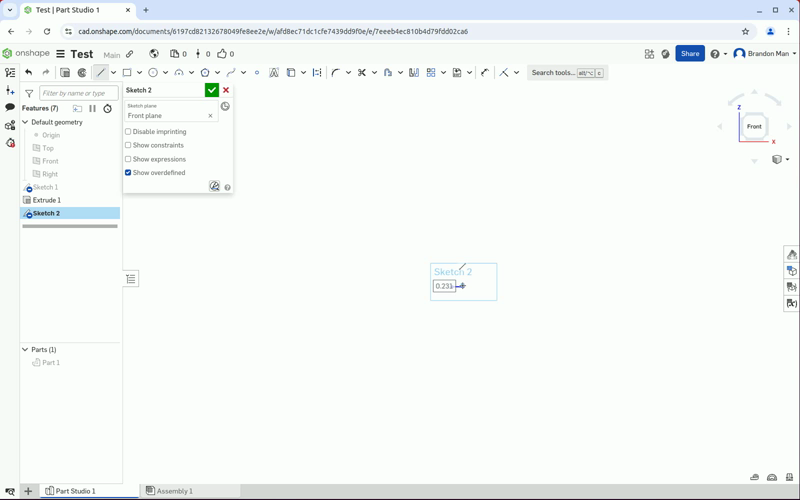
mouse_move(492, 285)
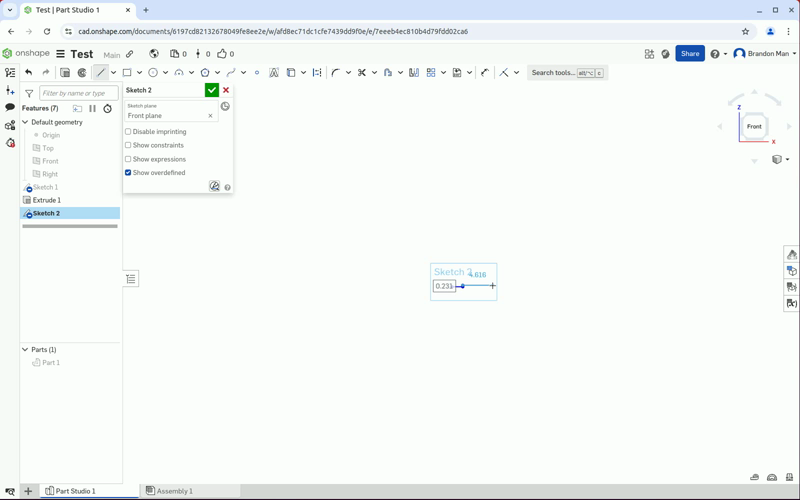
mouse_move(453, 285)
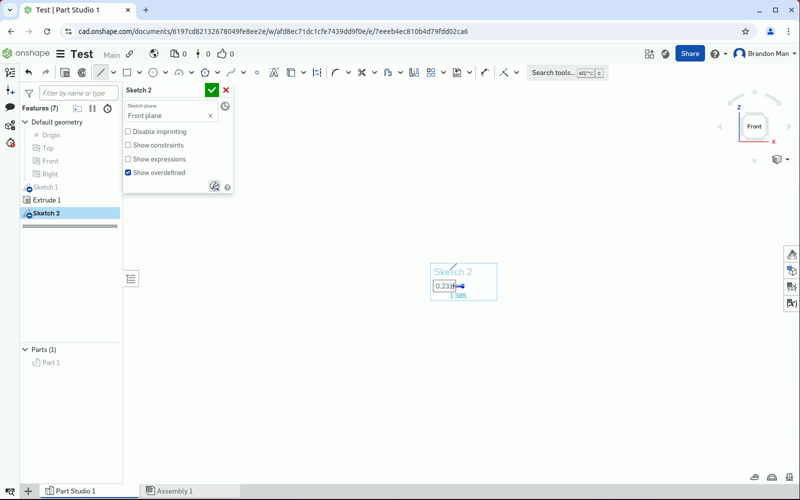
scroll(6)
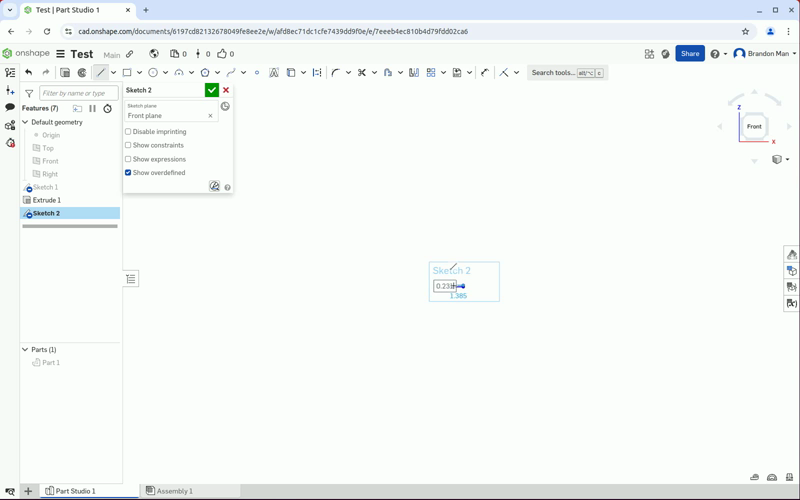
scroll(6)
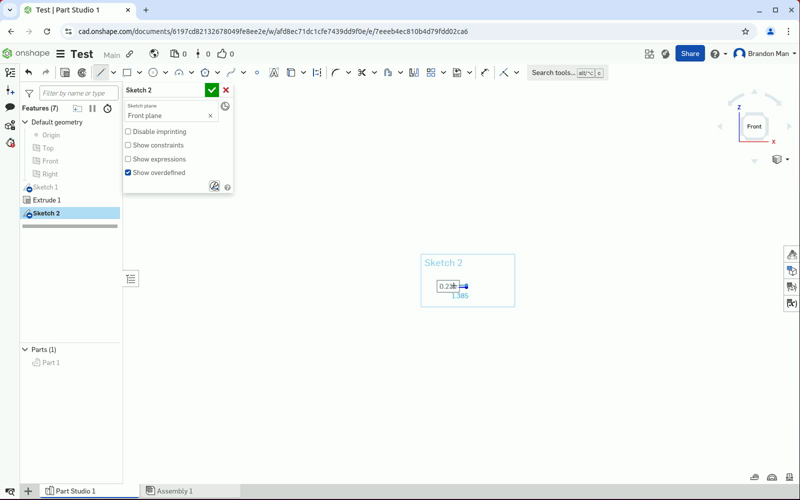
scroll(6)
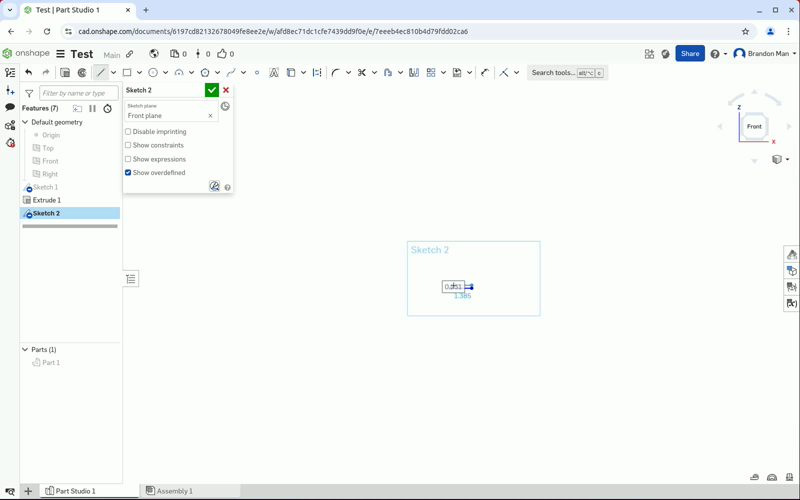
scroll(6)
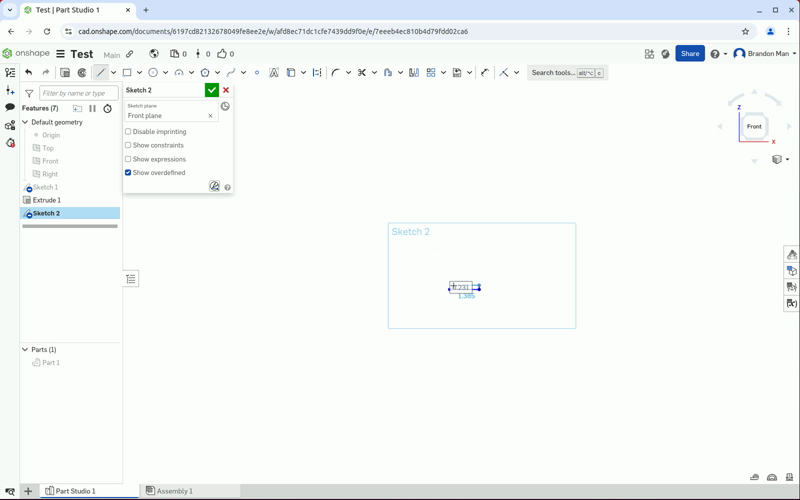
scroll(6)
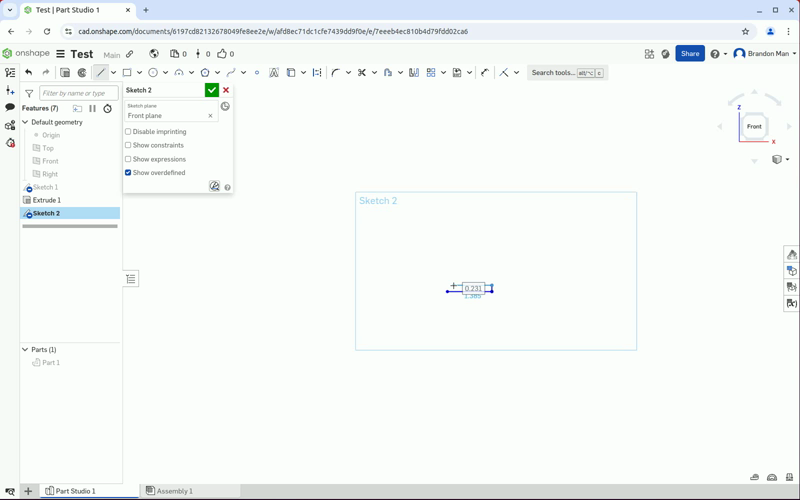
scroll(6)
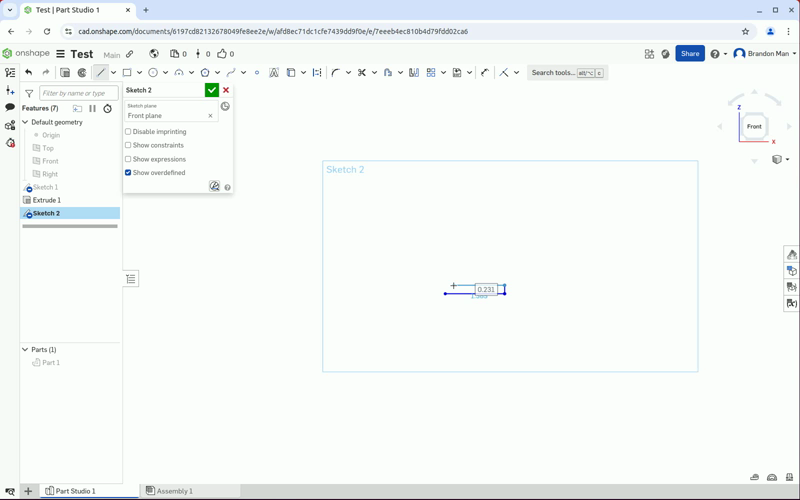
scroll(6)
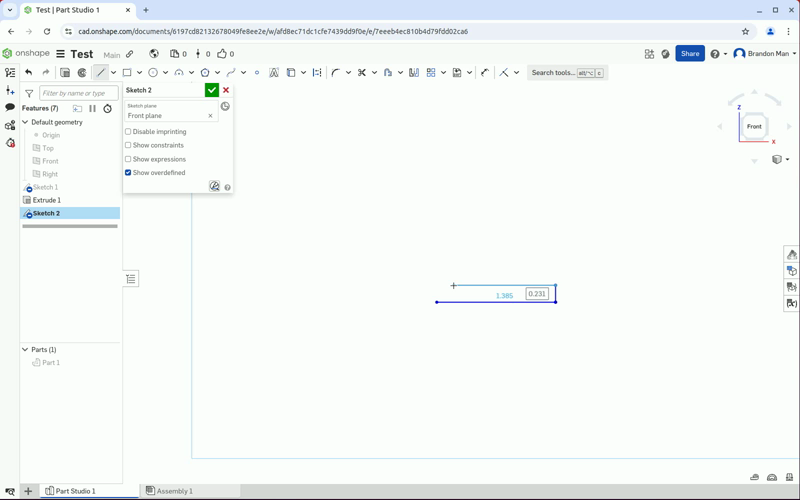
click(453, 285)
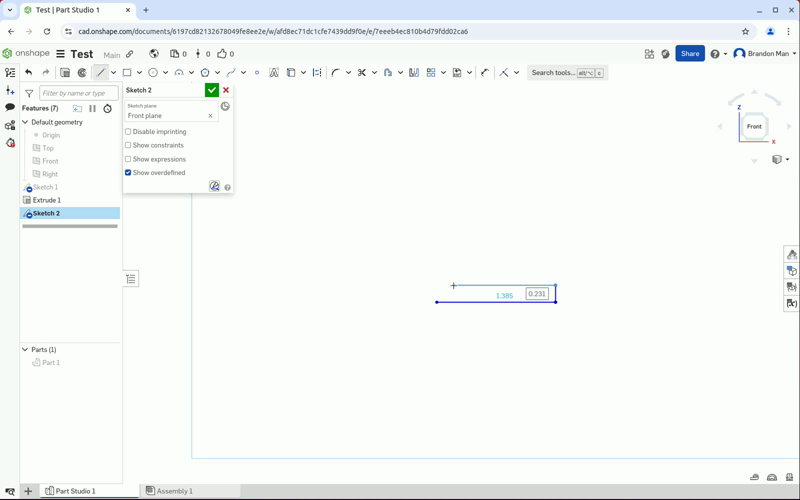
scroll(-6)
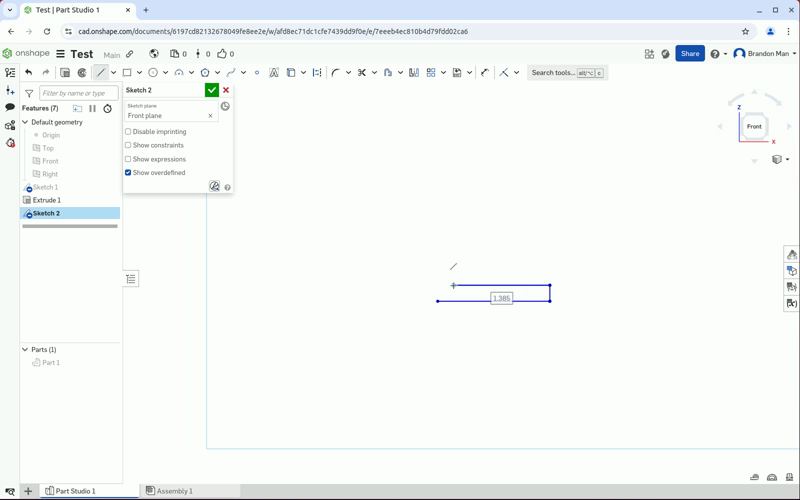
scroll(-6)
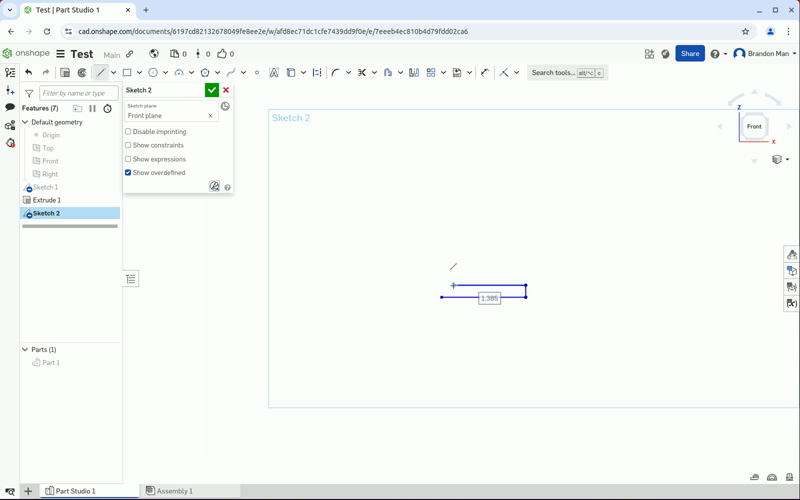
scroll(-6)
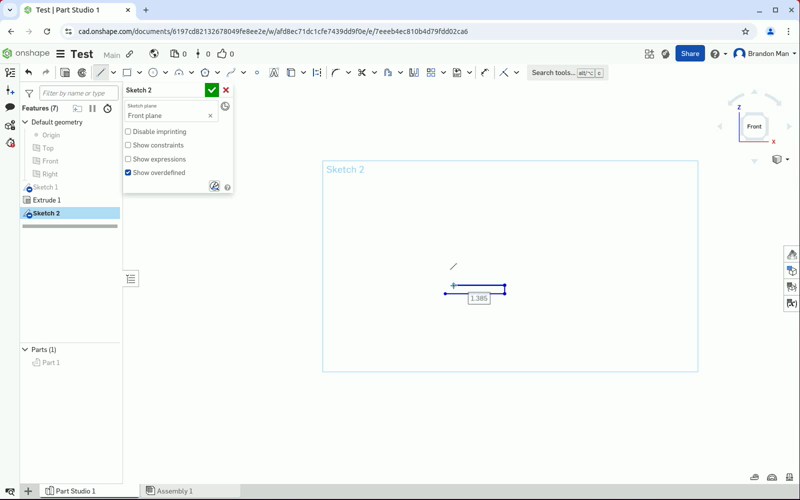
scroll(-6)
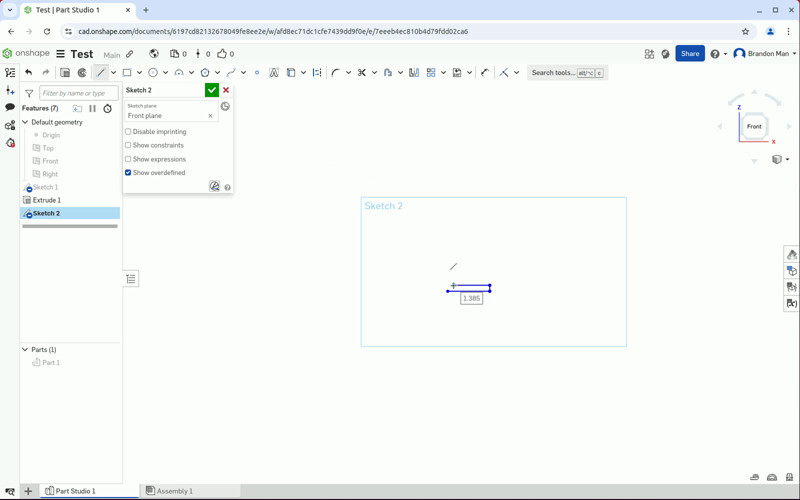
scroll(-6)
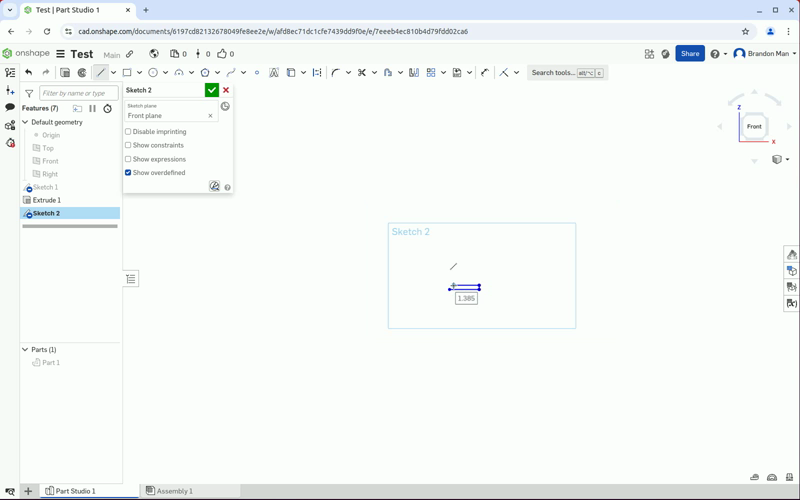
scroll(-6)
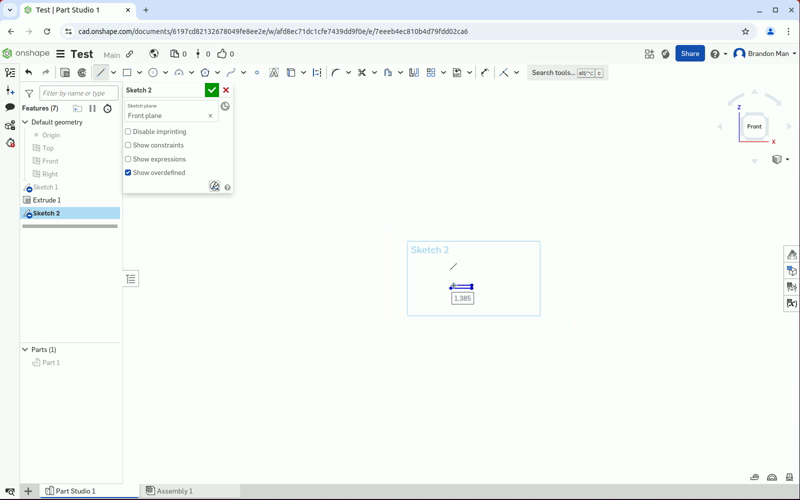
scroll(-6)
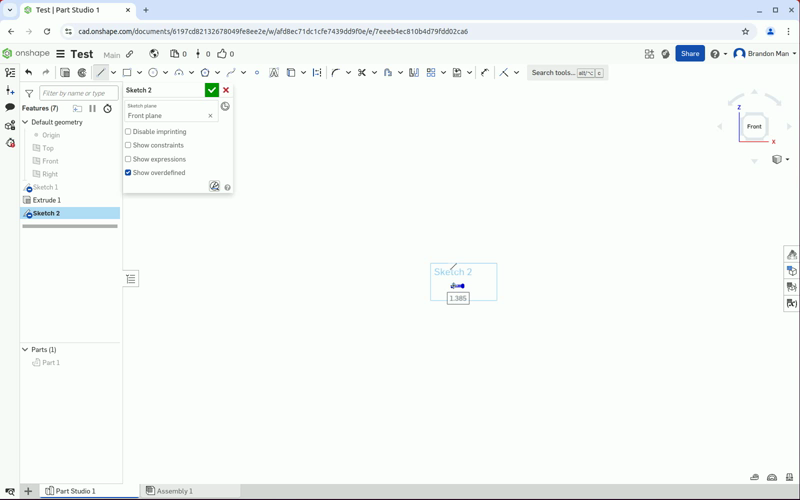
key_up(shift)
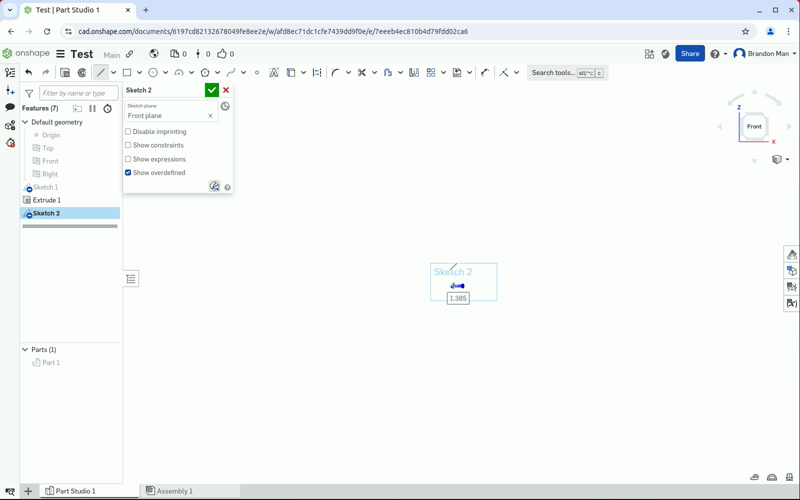
key_down(shift)
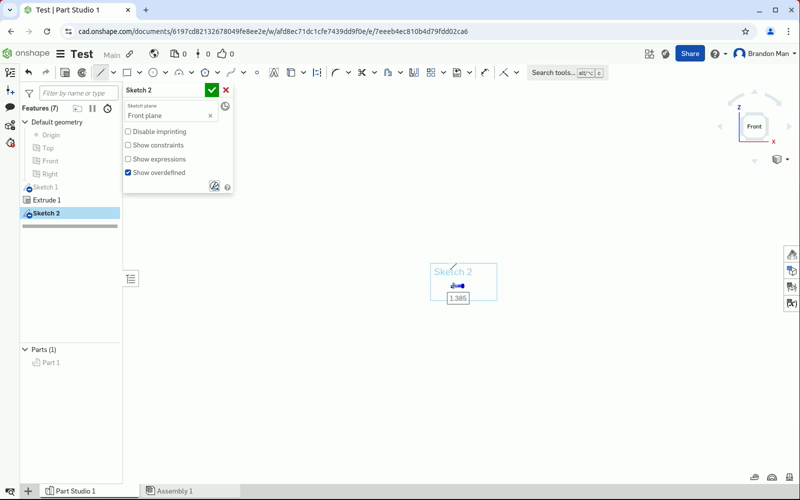
mouse_move(483, 285)
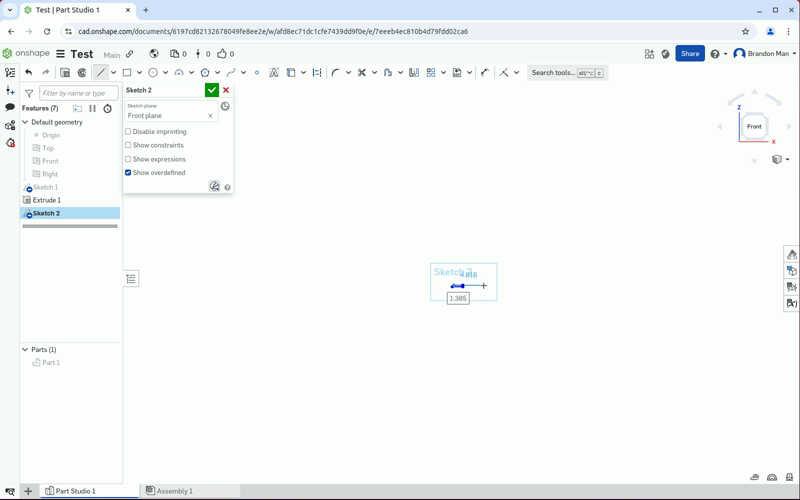
mouse_move(452, 285)
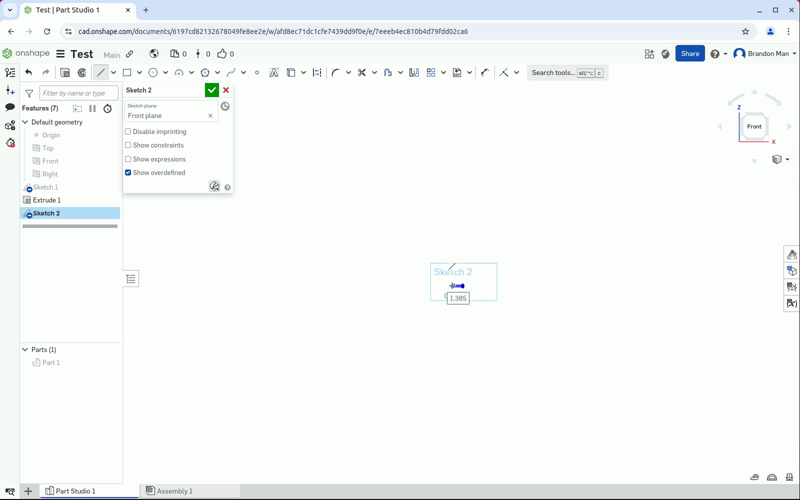
scroll(6)
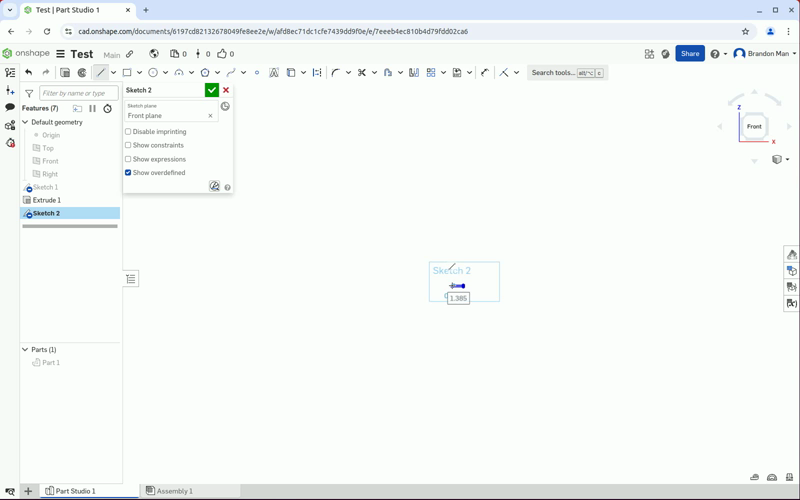
scroll(6)
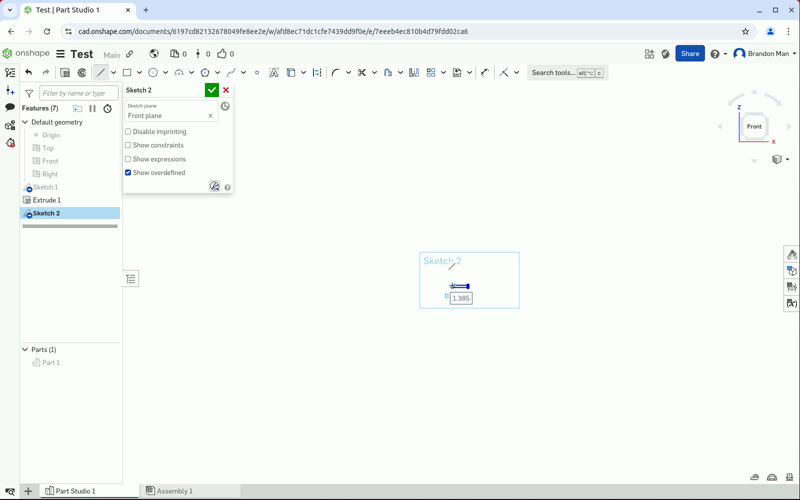
scroll(6)
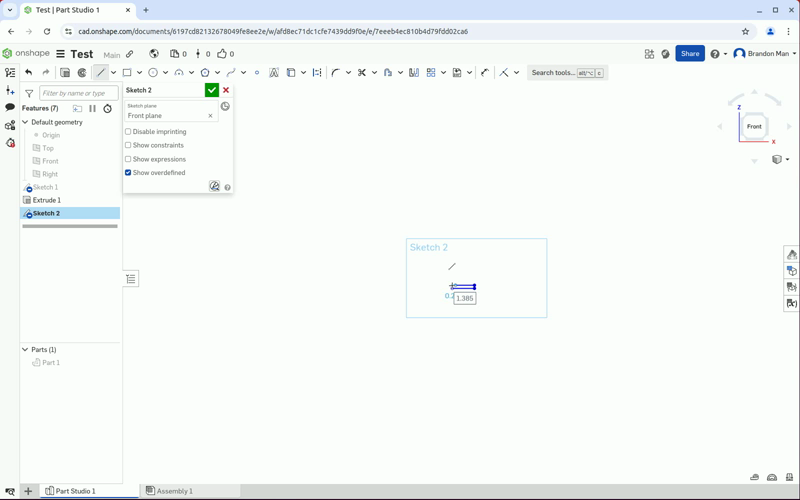
scroll(6)
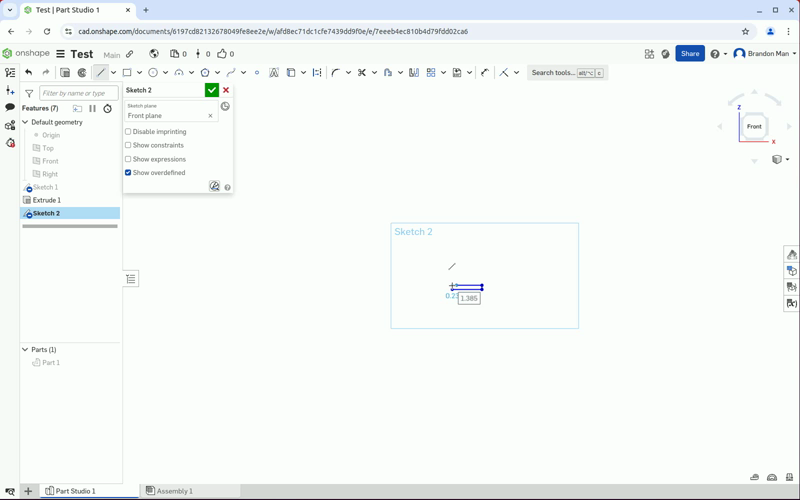
scroll(6)
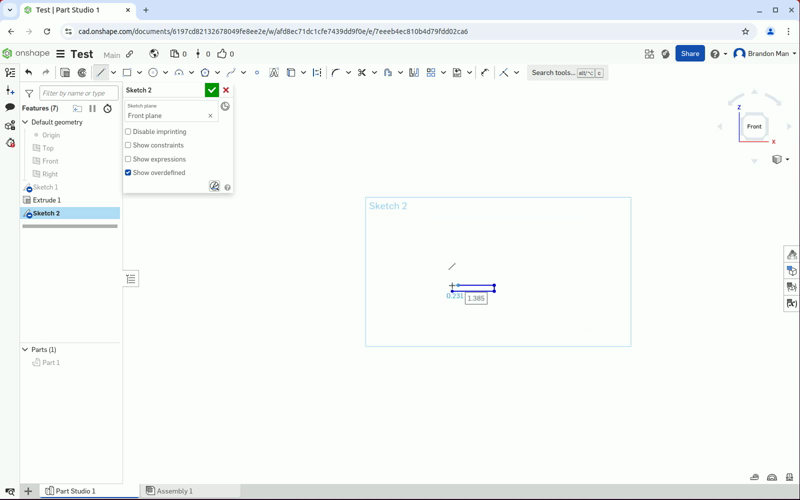
scroll(6)
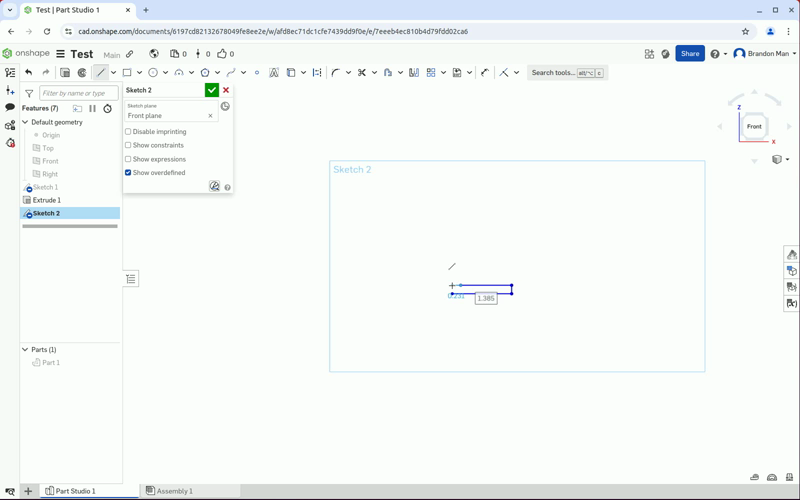
scroll(6)
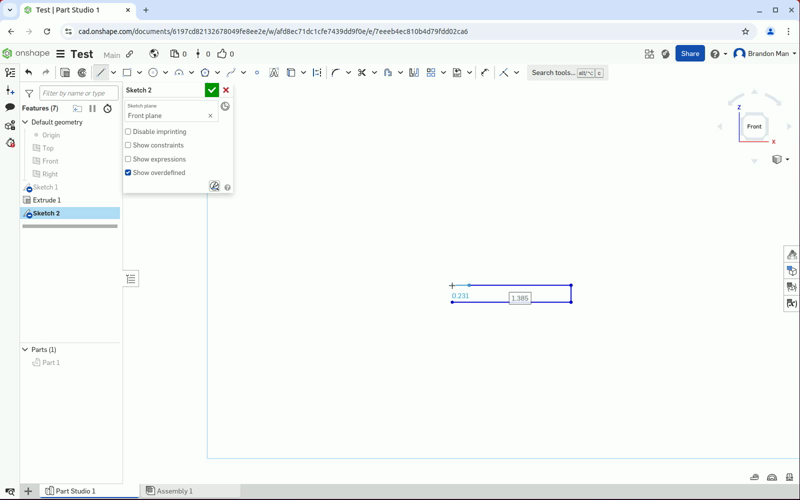
click(452, 285)
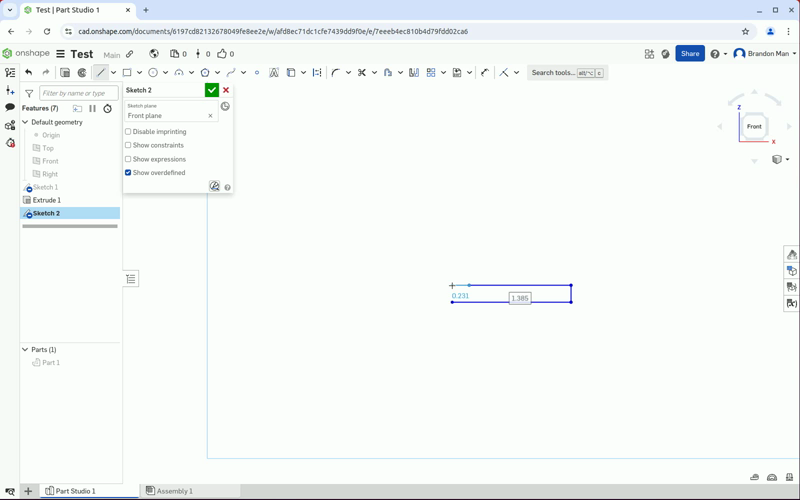
scroll(-6)
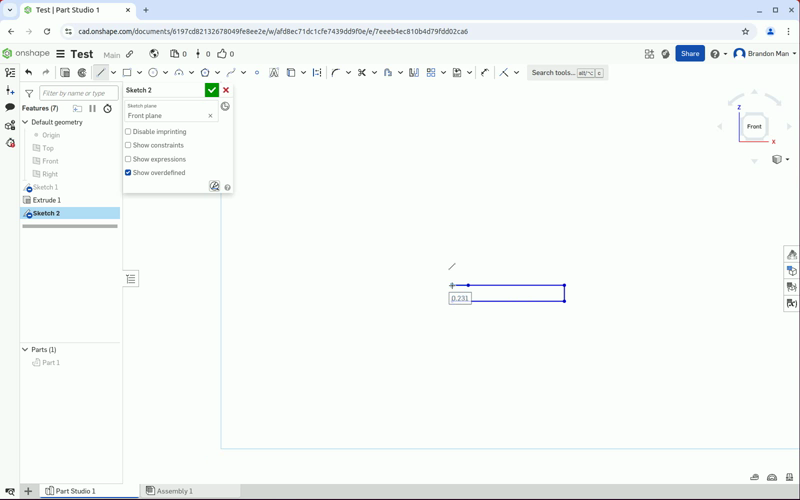
scroll(-6)
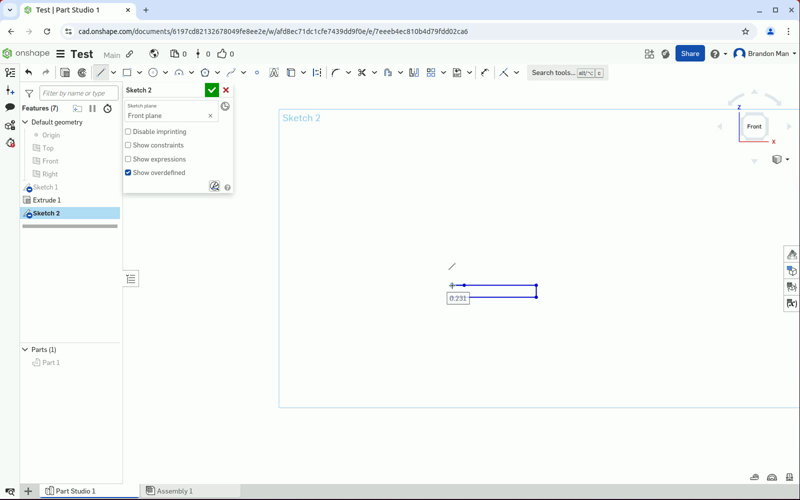
scroll(-6)
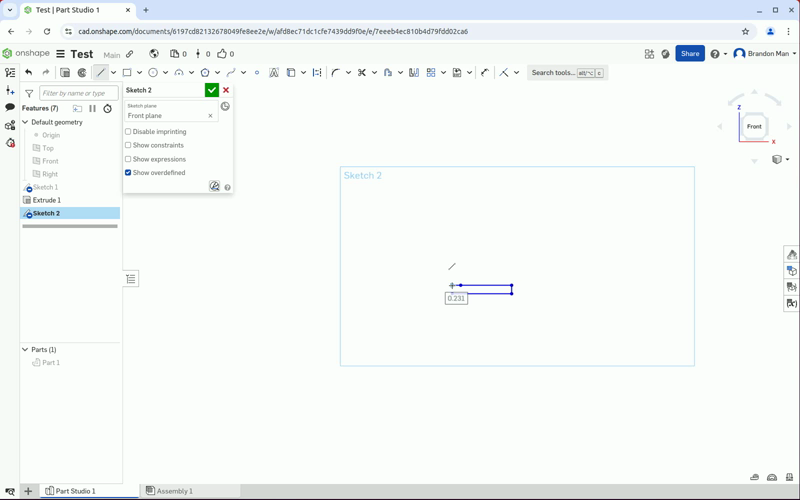
scroll(-6)
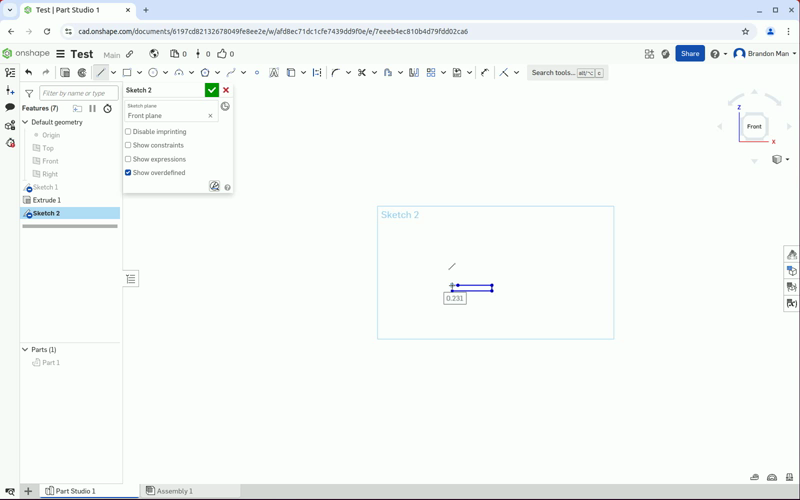
scroll(-6)
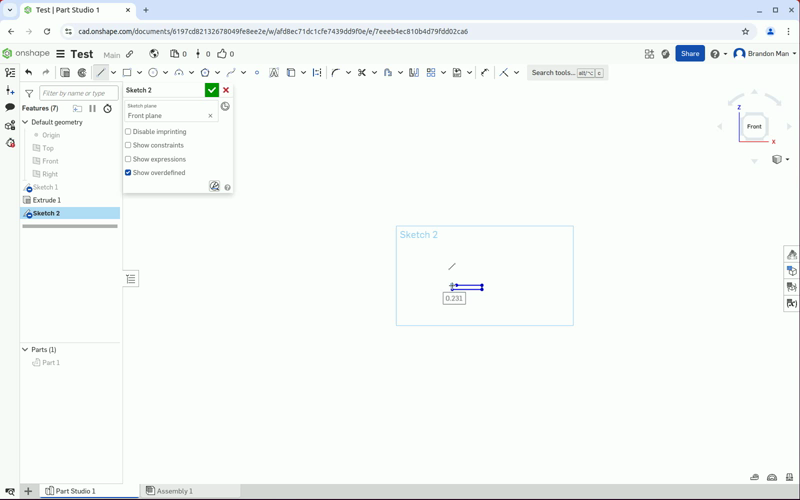
scroll(-6)
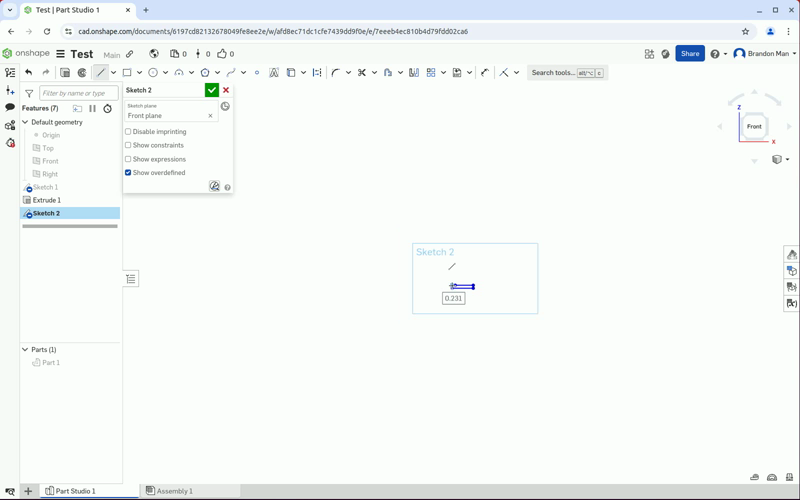
scroll(-6)
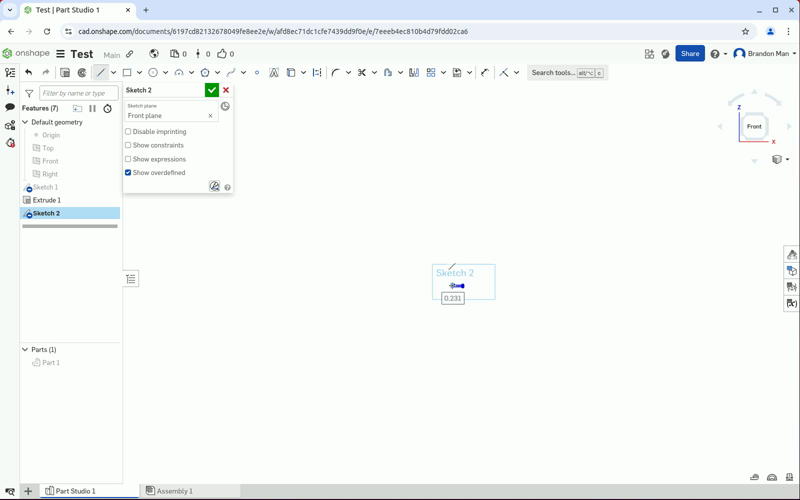
key_up(shift)
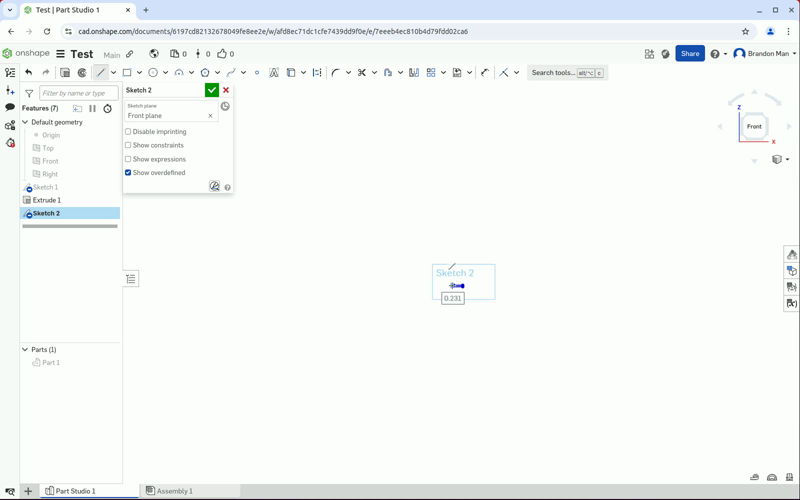
mouse_move(482, 285)
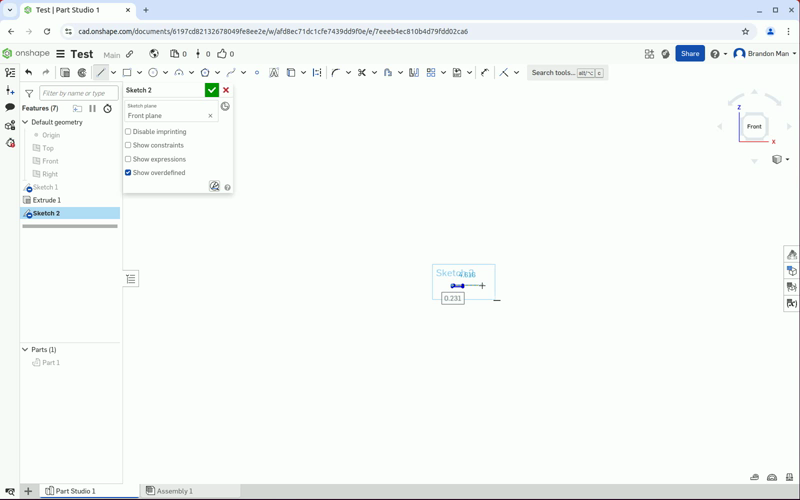
key_down(shift)
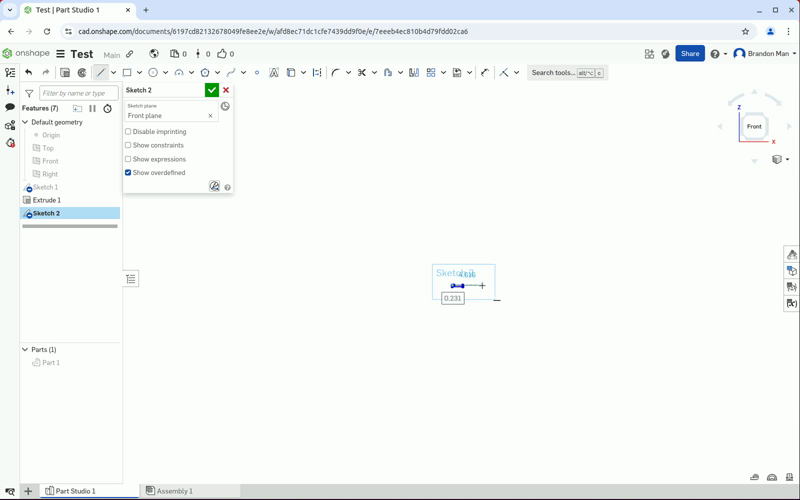
mouse_move(452, 286)
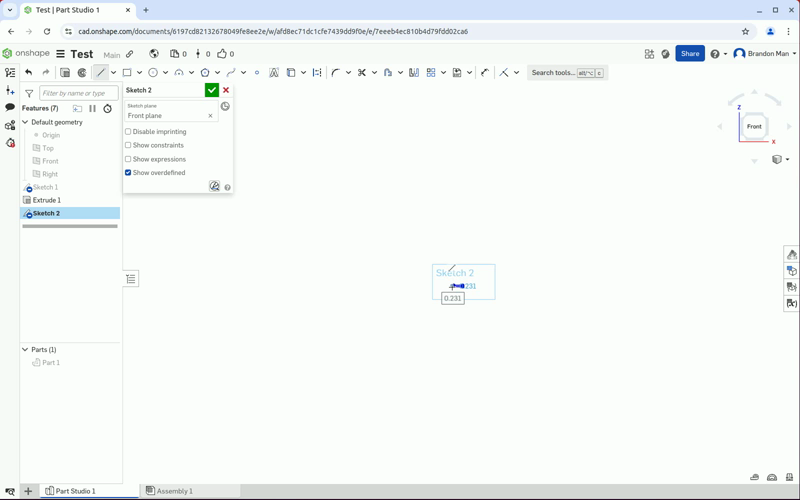
scroll(6)
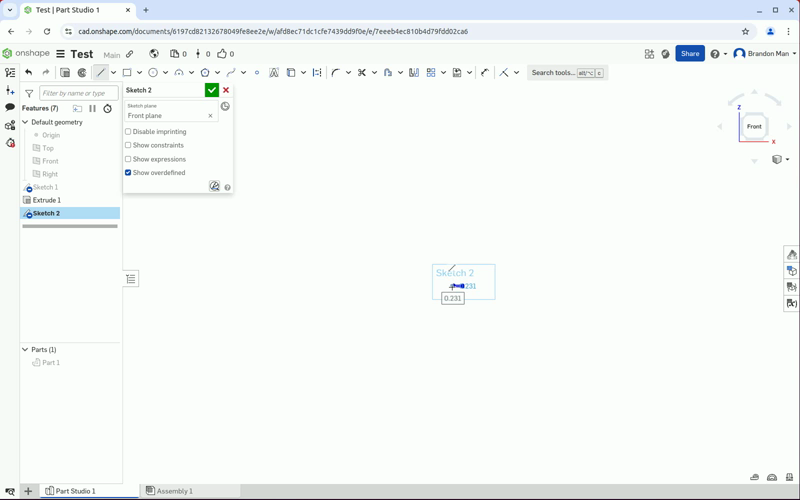
scroll(6)
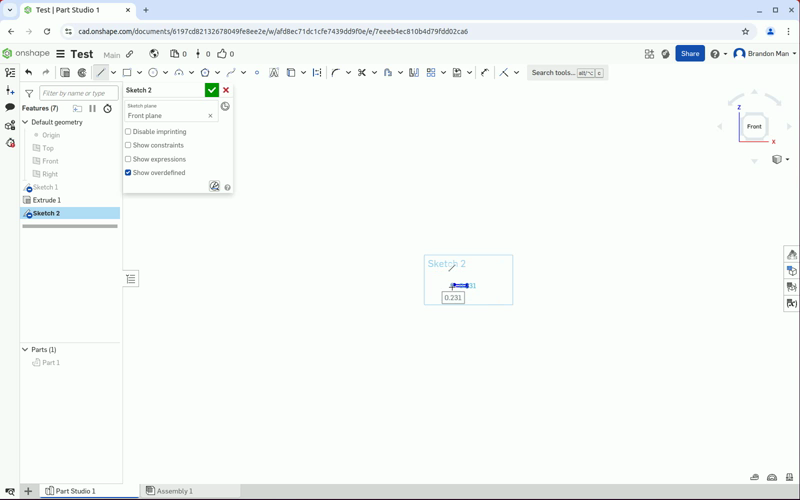
scroll(6)
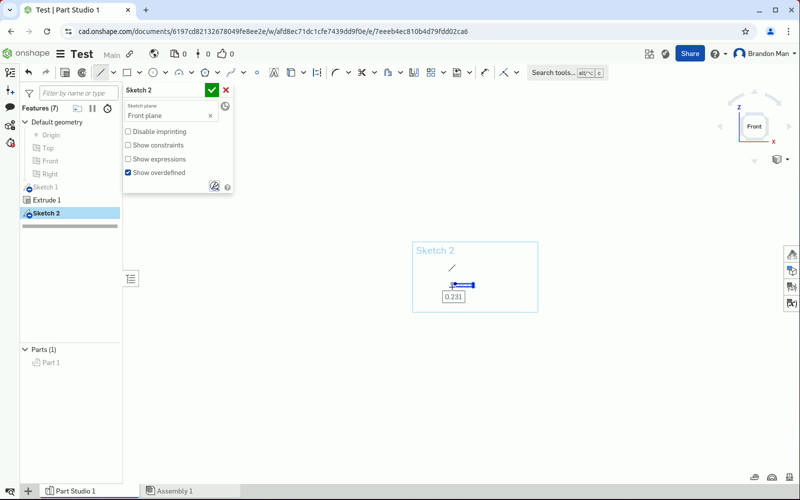
scroll(6)
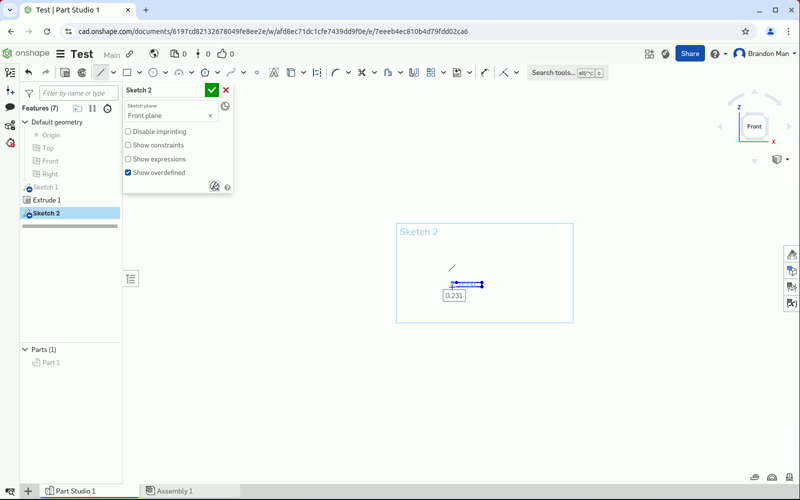
scroll(6)
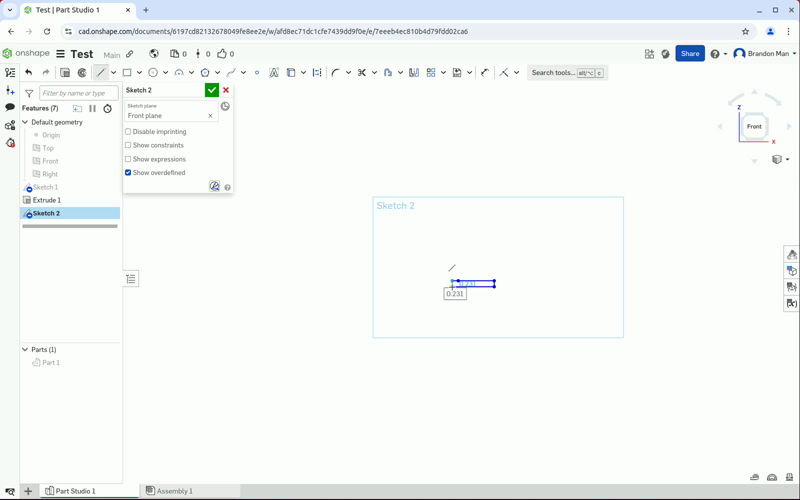
scroll(6)
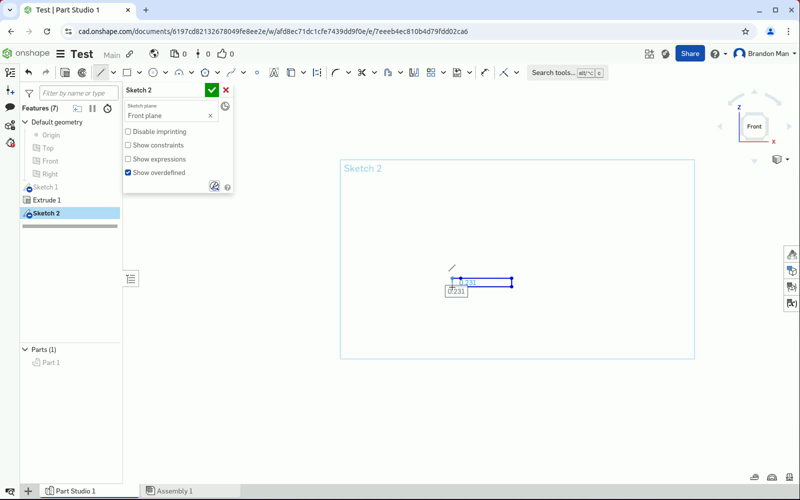
scroll(6)
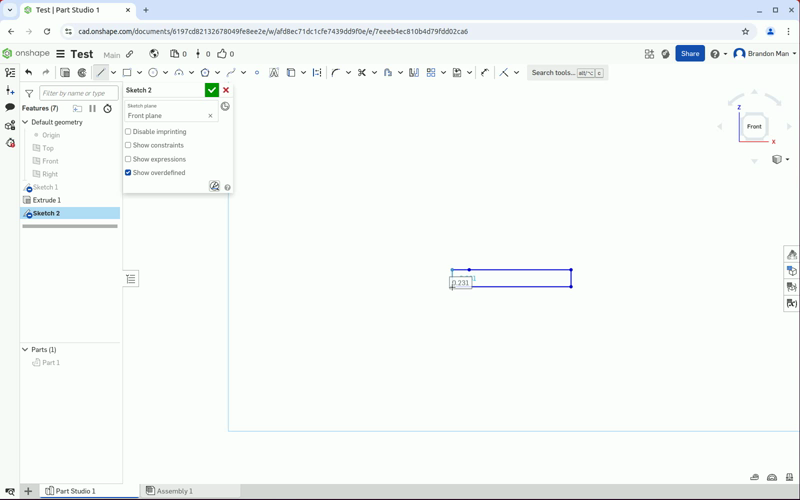
key_up(shift)
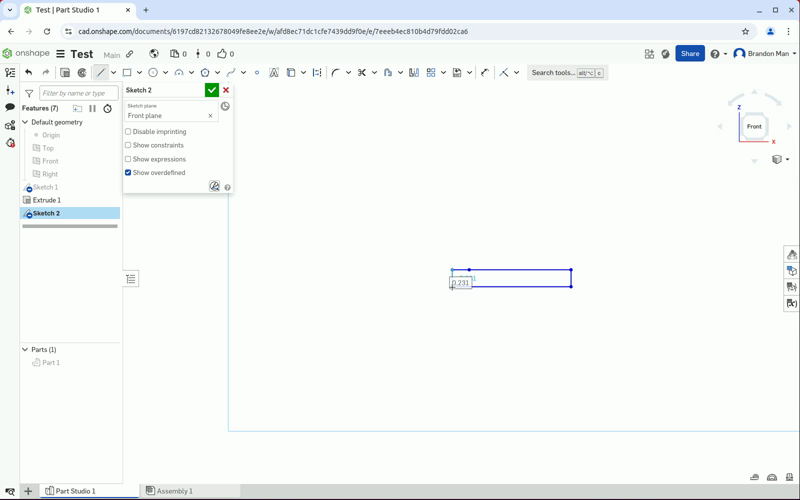
click(452, 286)
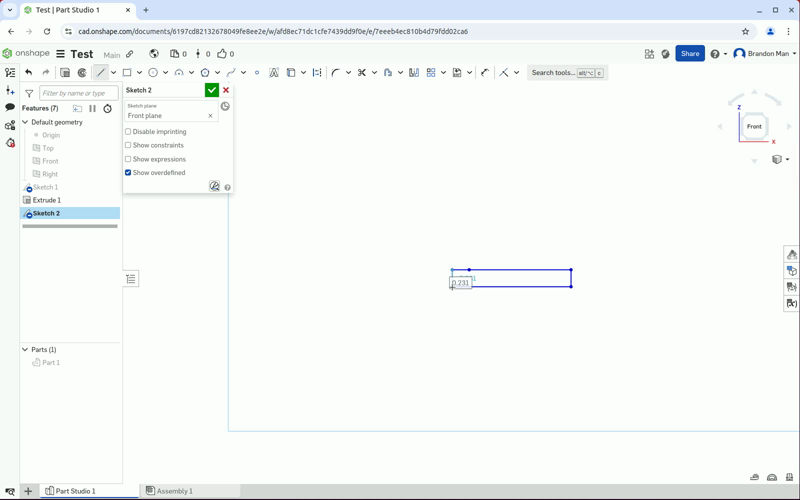
scroll(-6)
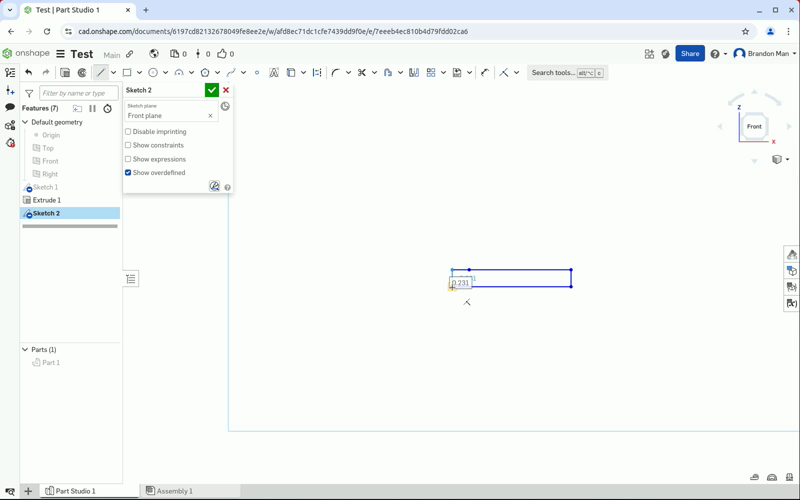
scroll(-6)
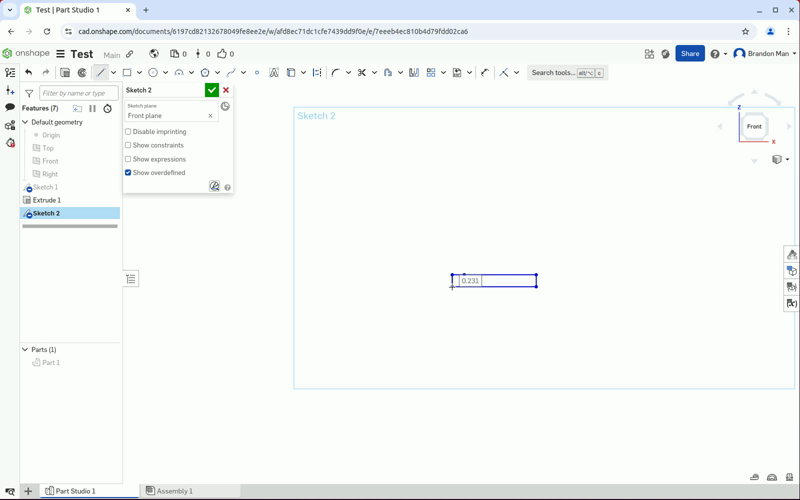
scroll(-6)
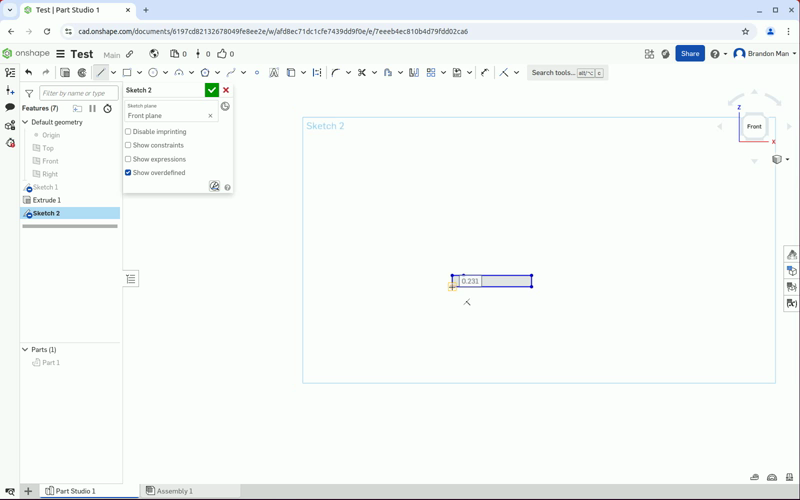
scroll(-6)
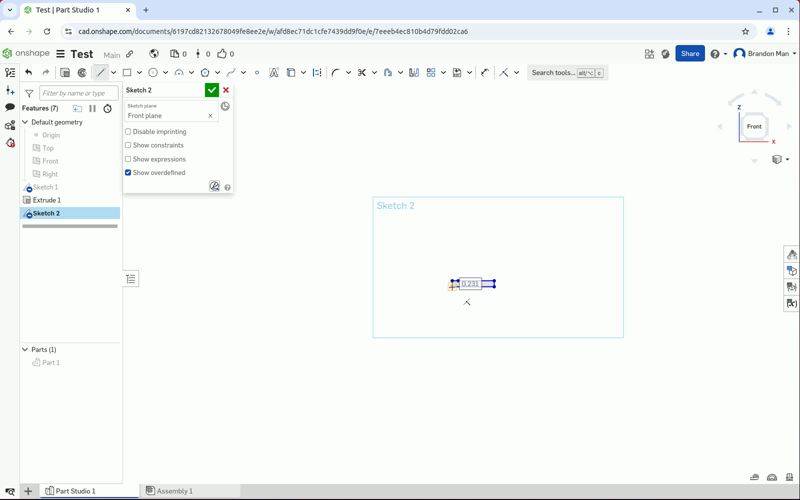
scroll(-6)
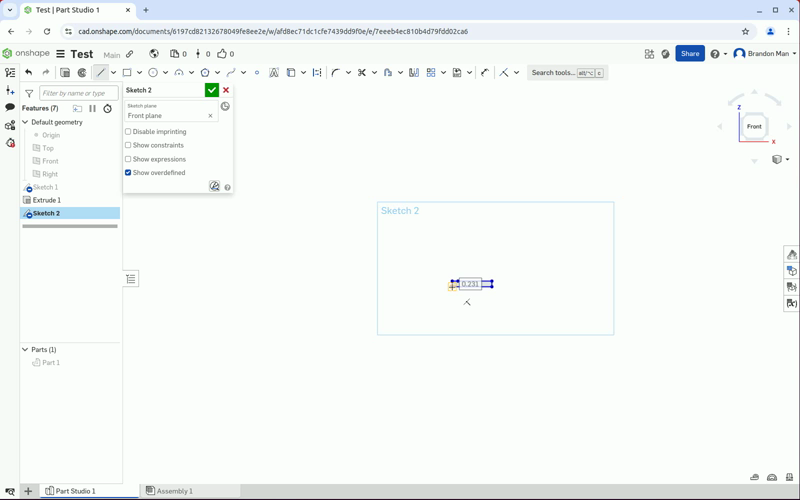
scroll(-6)
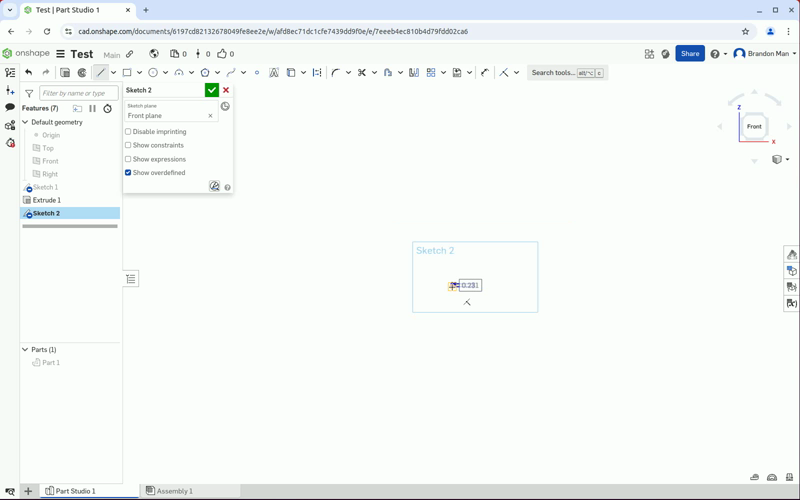
scroll(-6)
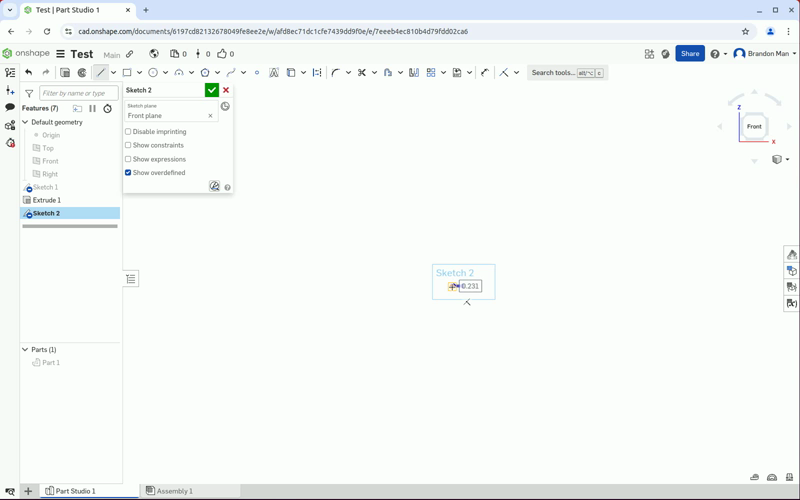
key(esc)
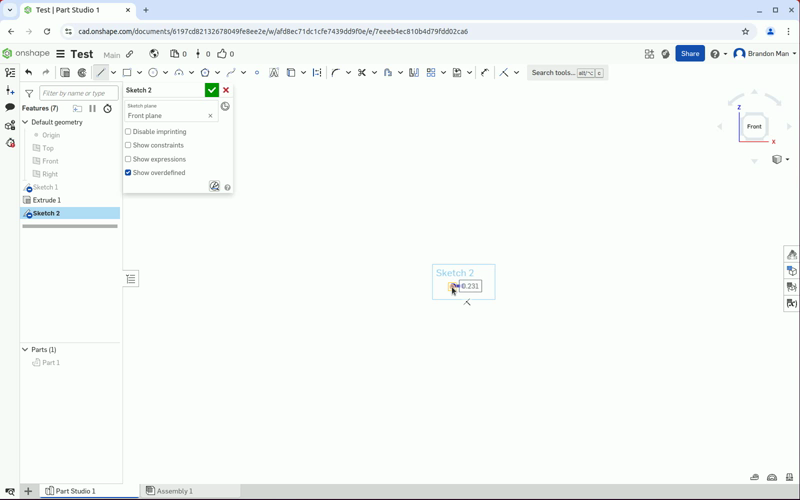
mouse_move(453, 285)
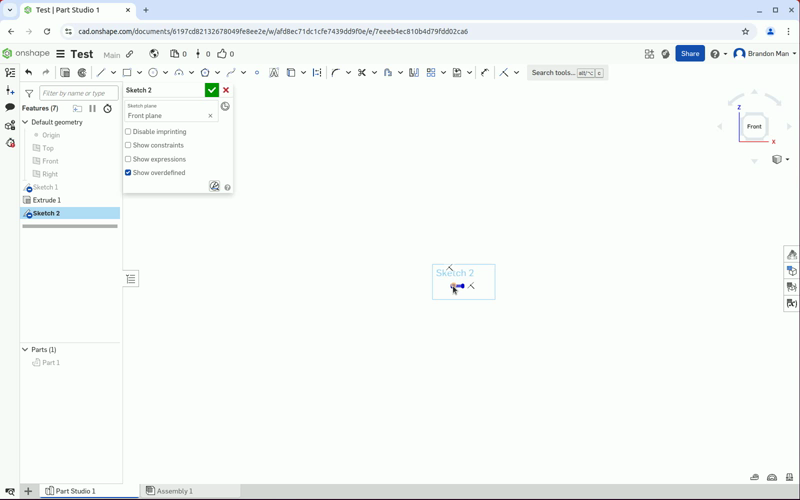
scroll(6)
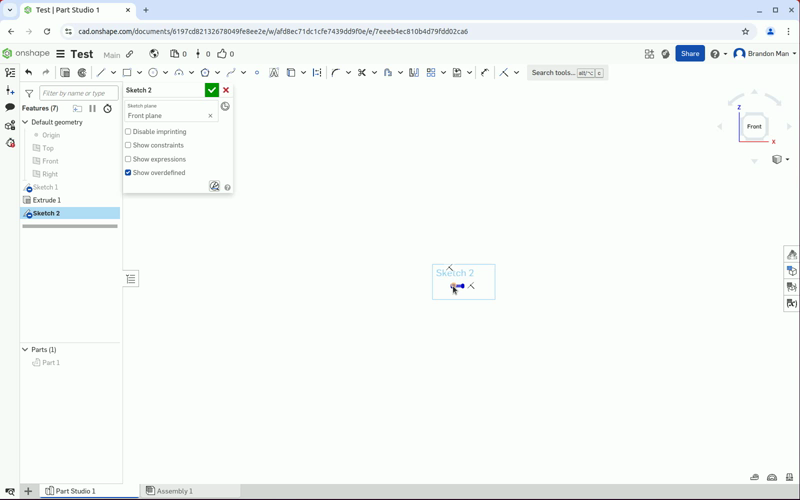
scroll(6)
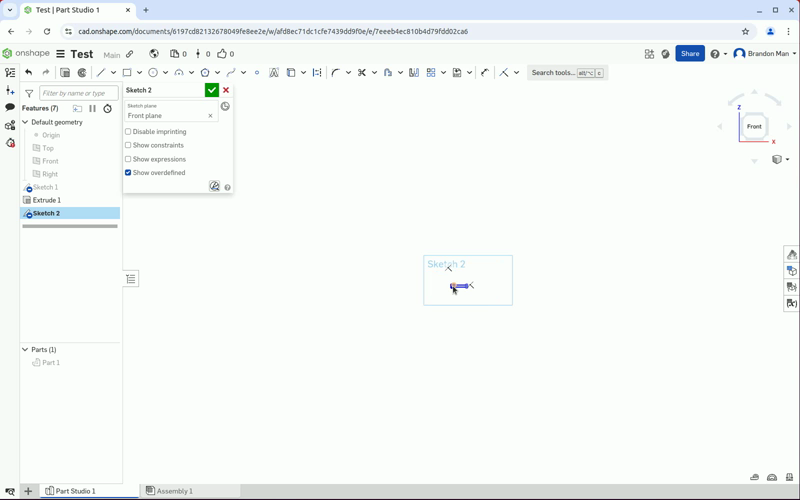
scroll(6)
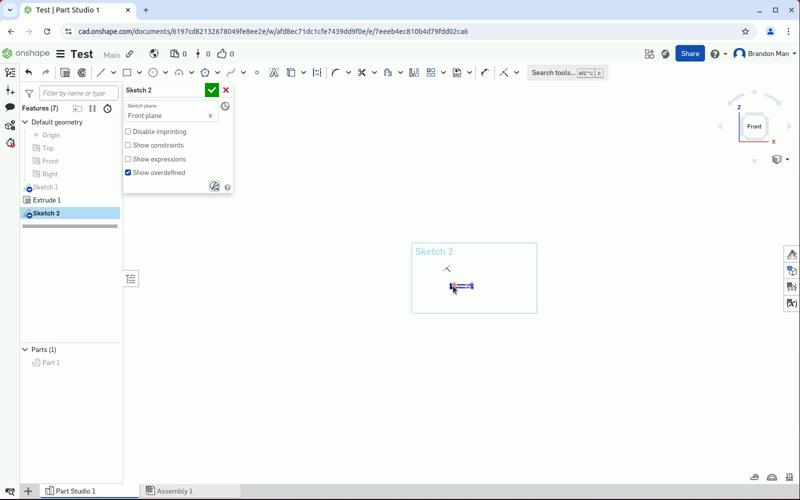
scroll(6)
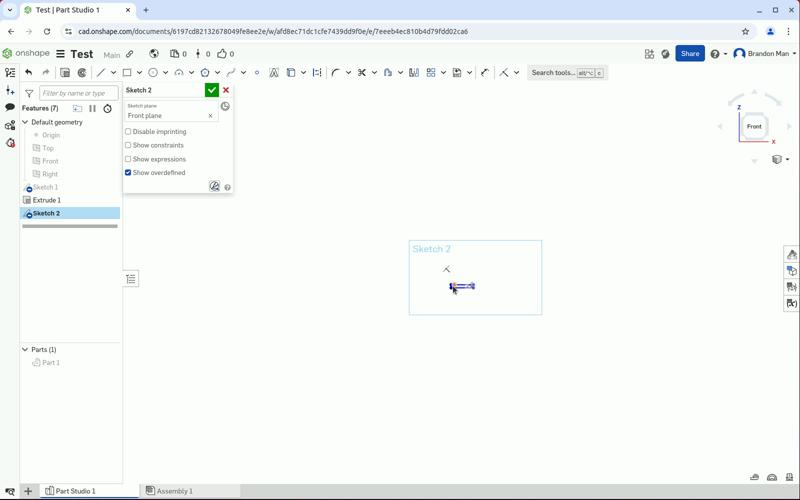
scroll(6)
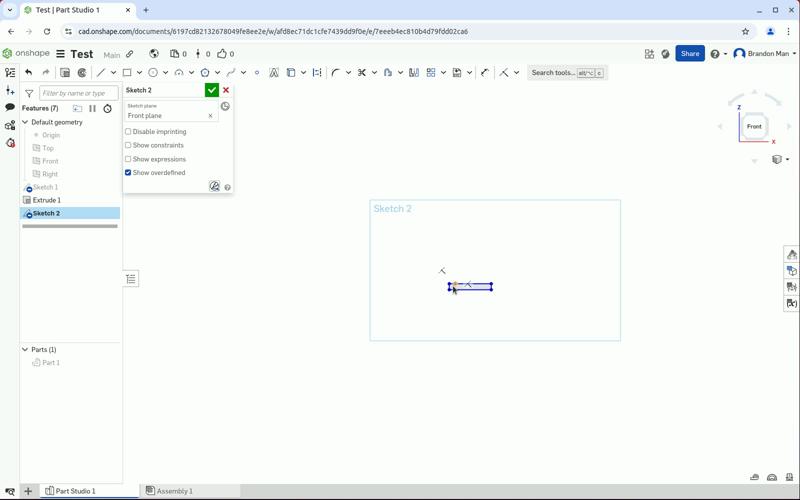
scroll(6)
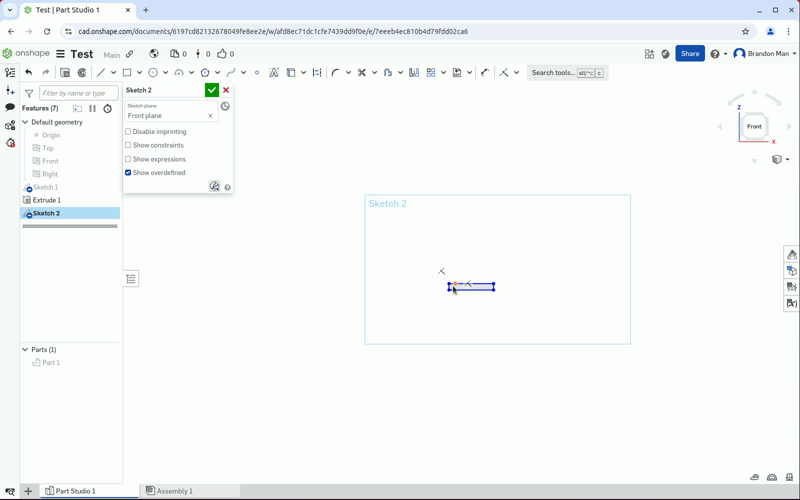
scroll(6)
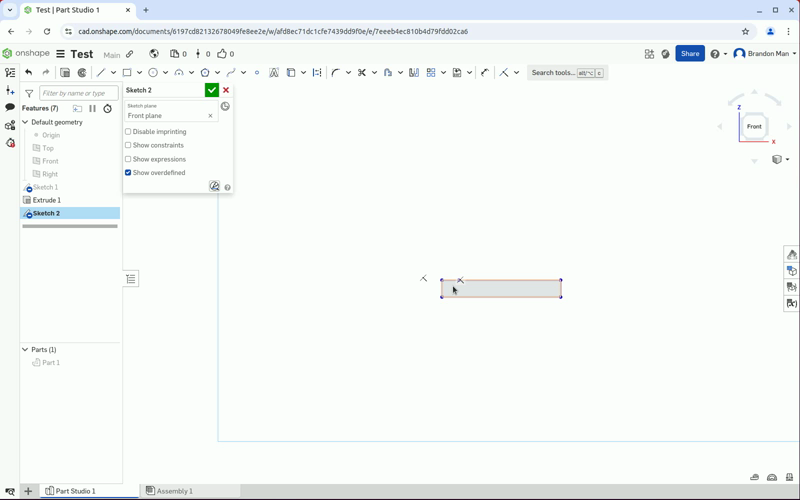
click(453, 285)
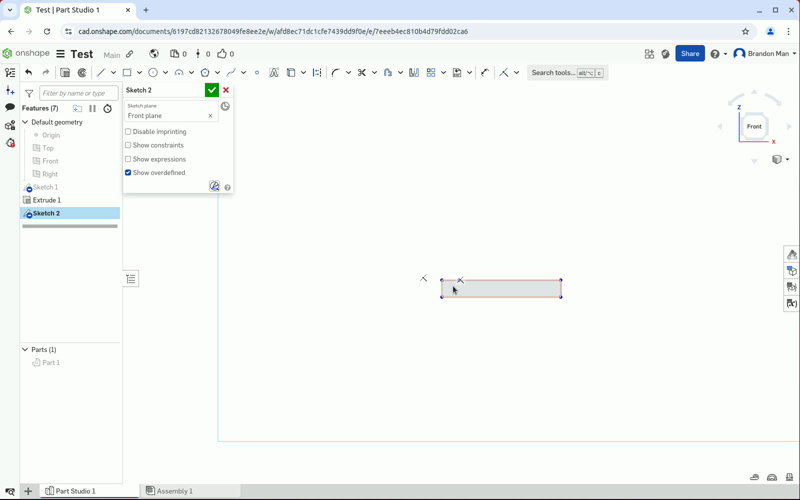
scroll(-6)
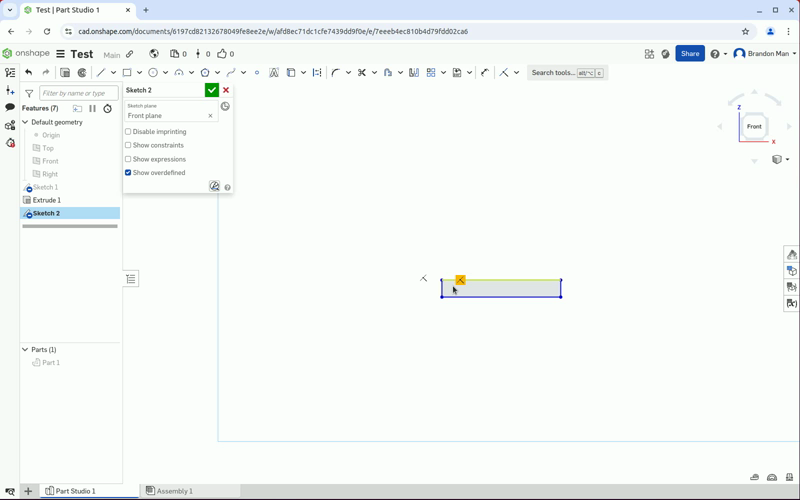
scroll(-6)
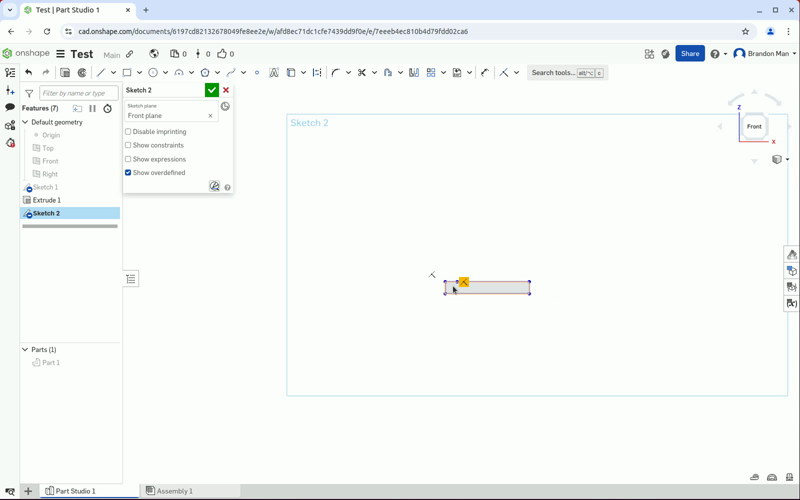
scroll(-6)
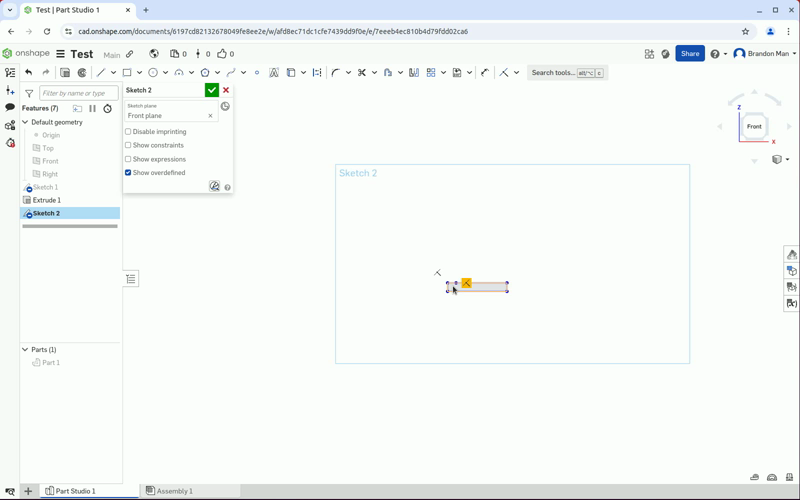
scroll(-6)
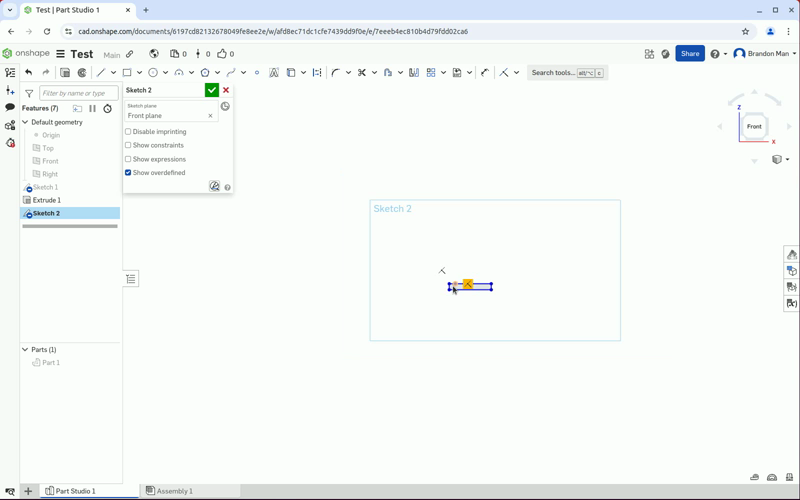
scroll(-6)
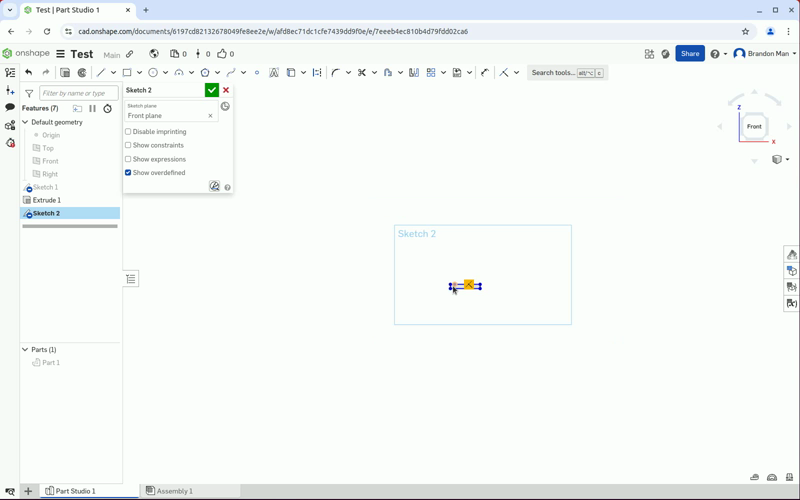
scroll(-6)
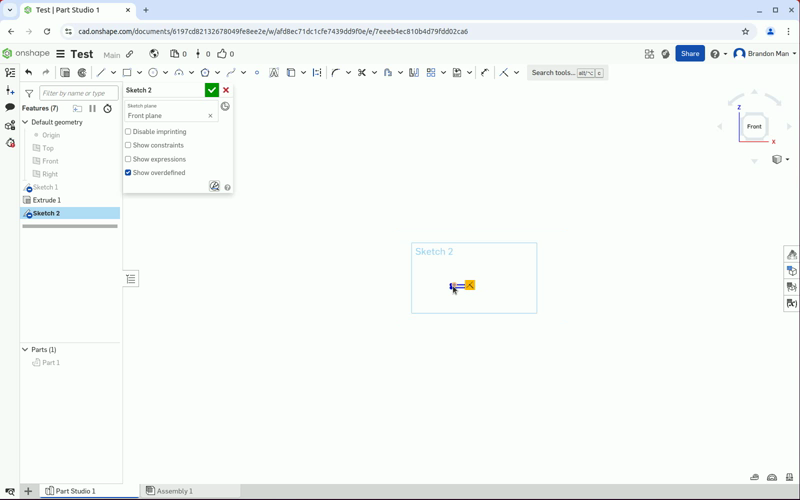
scroll(-6)
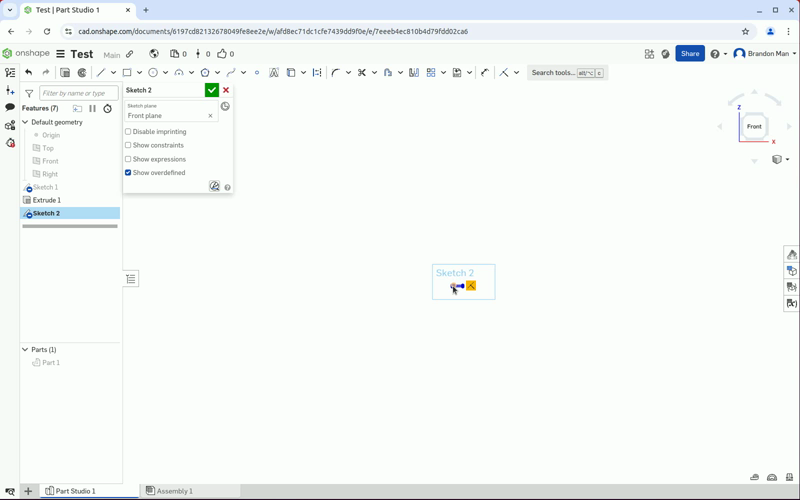
mouse_move(73, 352)
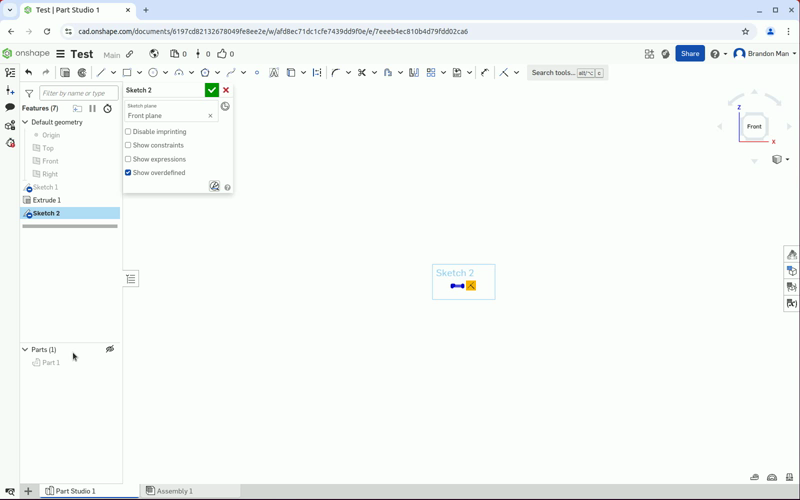
key(shift+y)
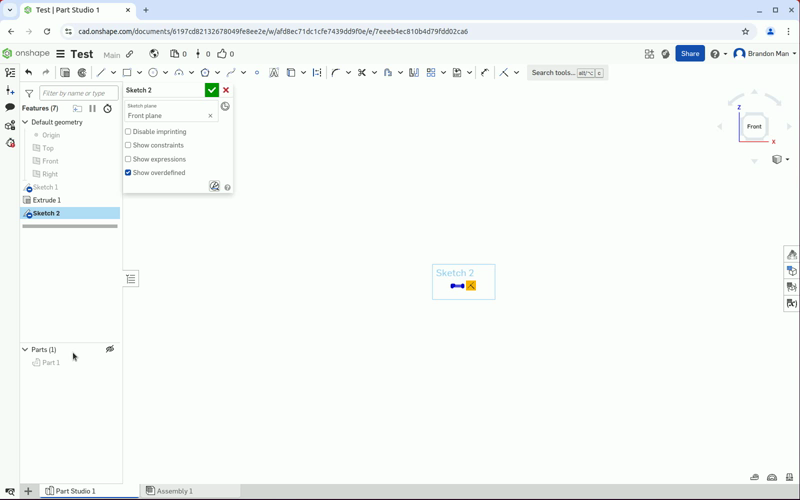
key(shift+e)
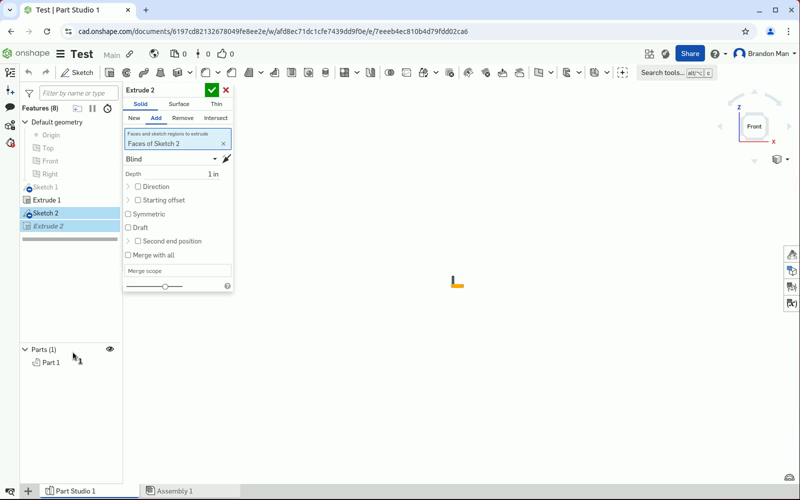
mouse_move(143, 106)
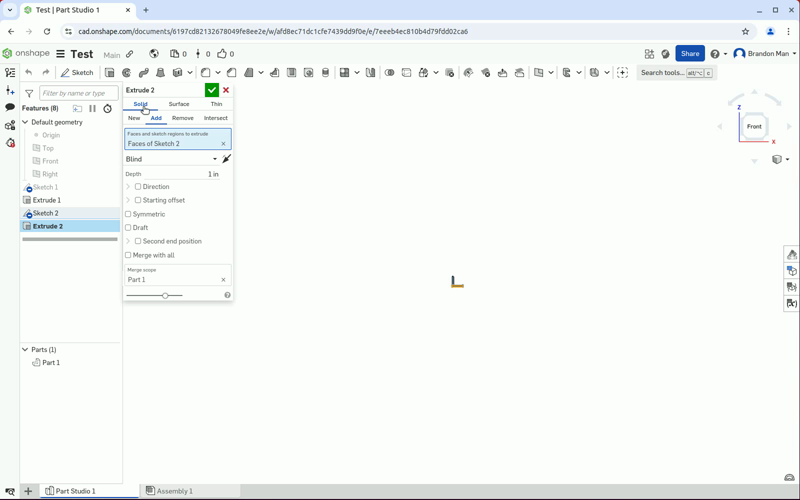
click(143, 106)
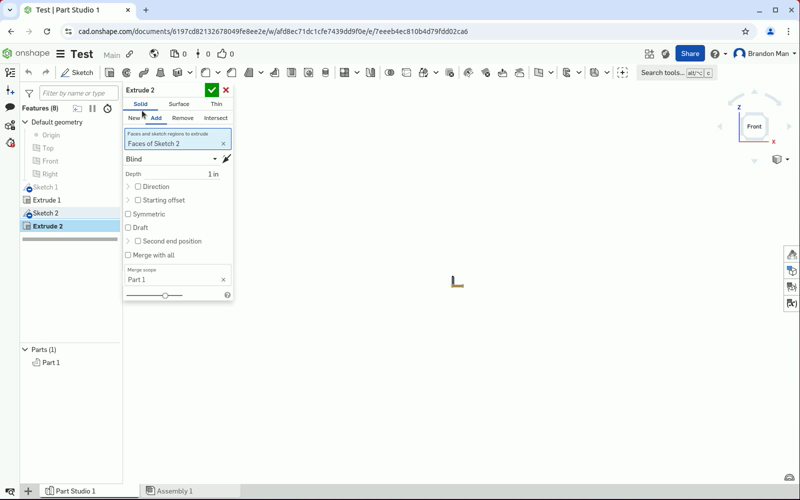
mouse_move(137, 120)
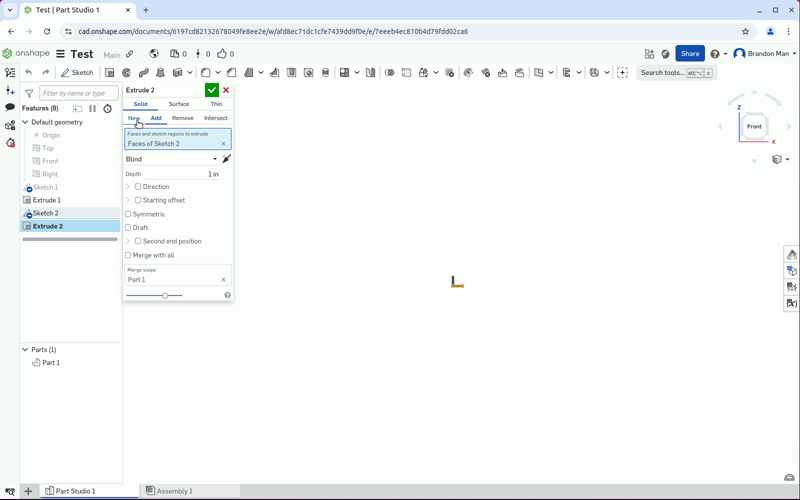
click(137, 120)
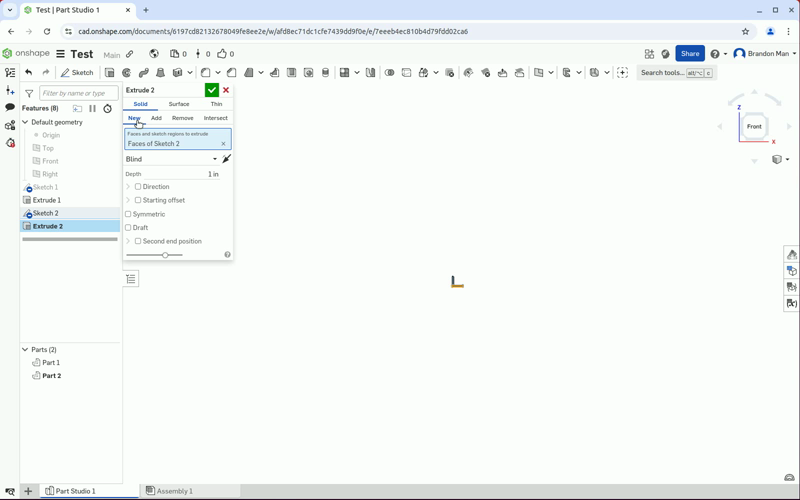
key(tab, 4)
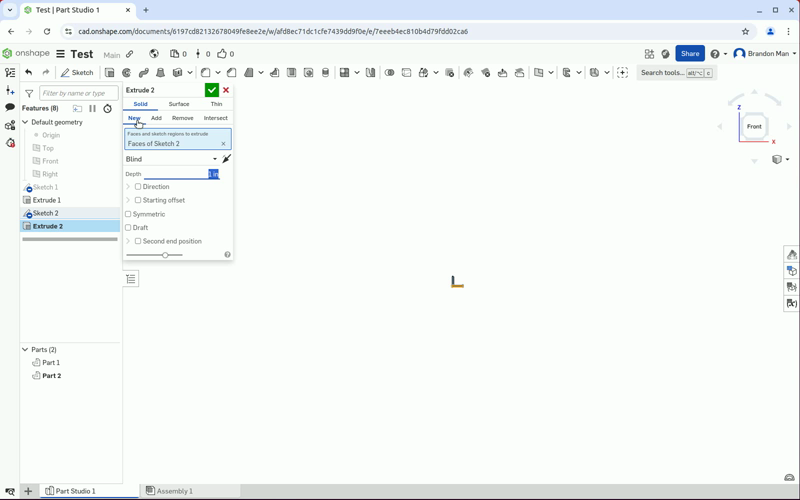
text(23.108)
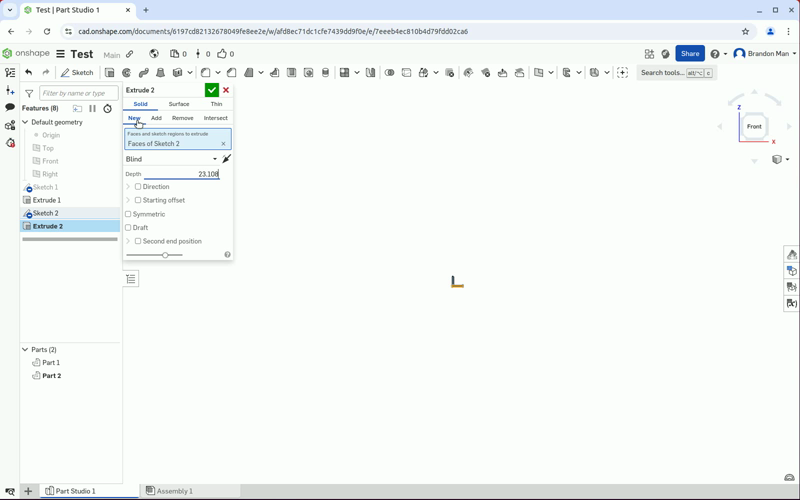
key(enter)
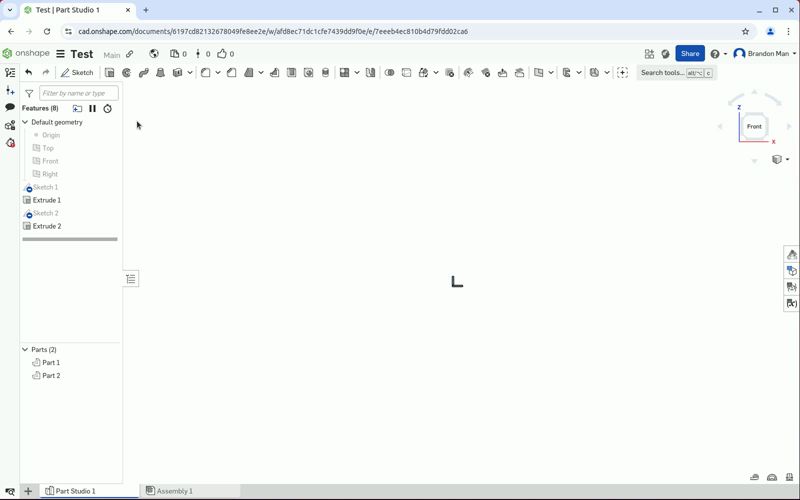
key(shift+h)
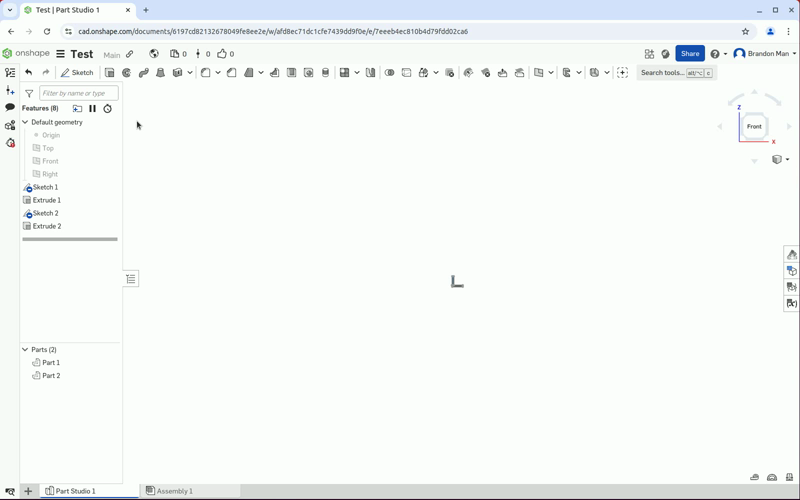
key(shift+h)
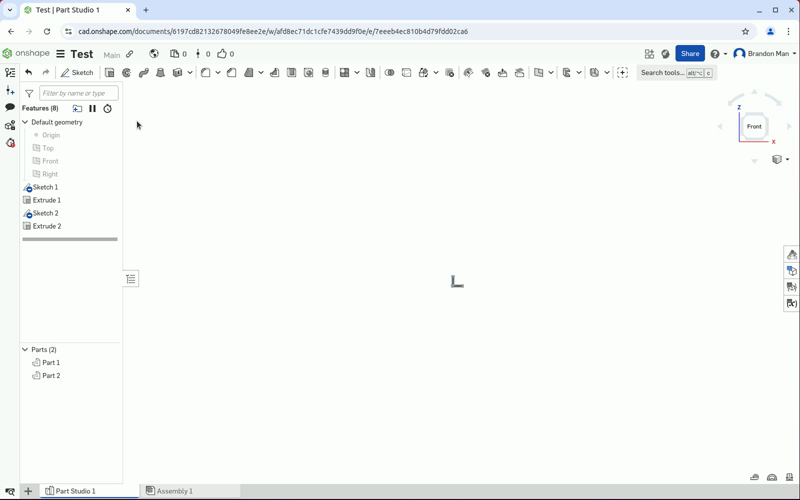
key(shift+7)
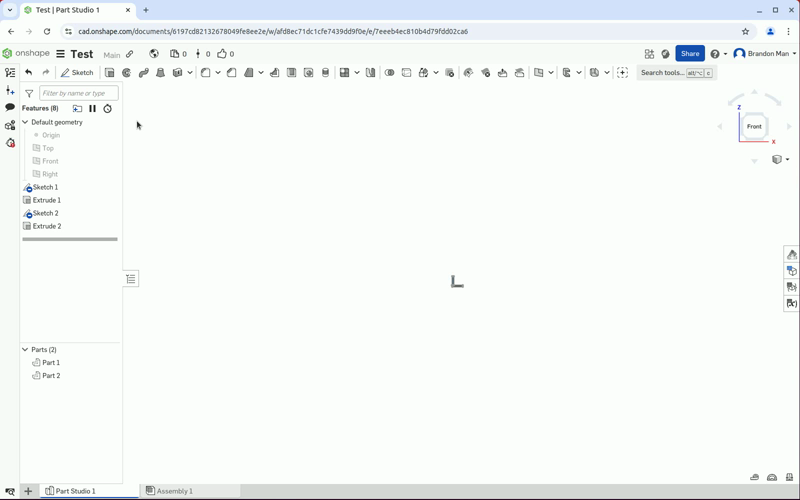
key(left, 2)
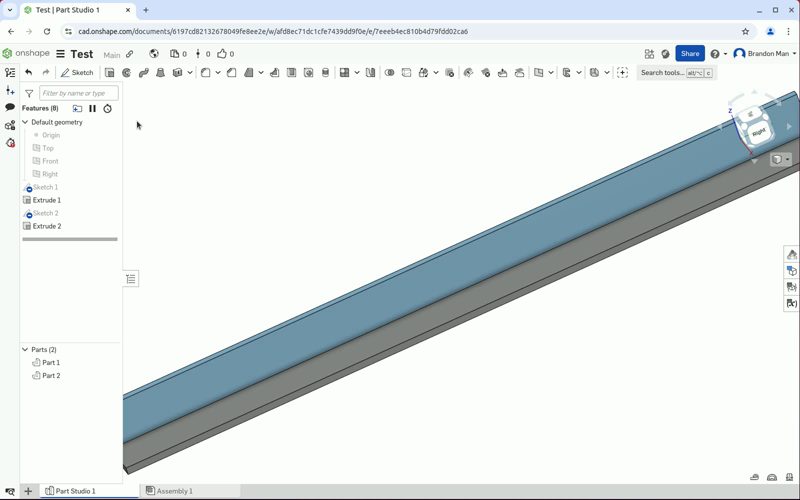
key(down, 2)
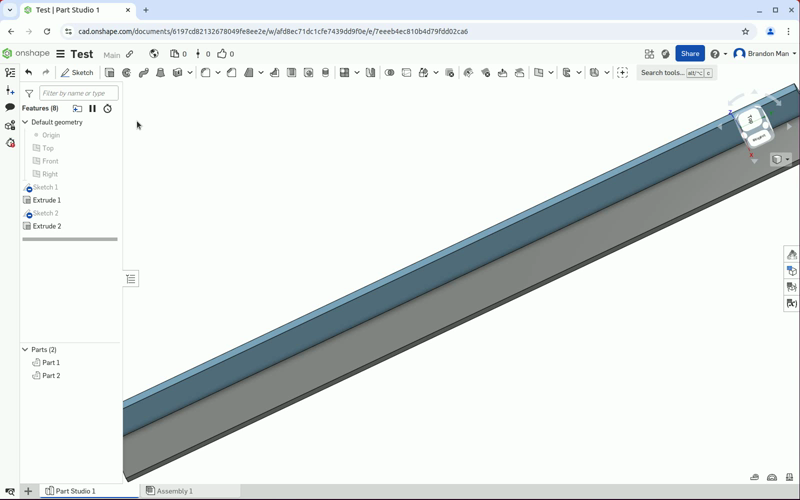
key(up, 2)
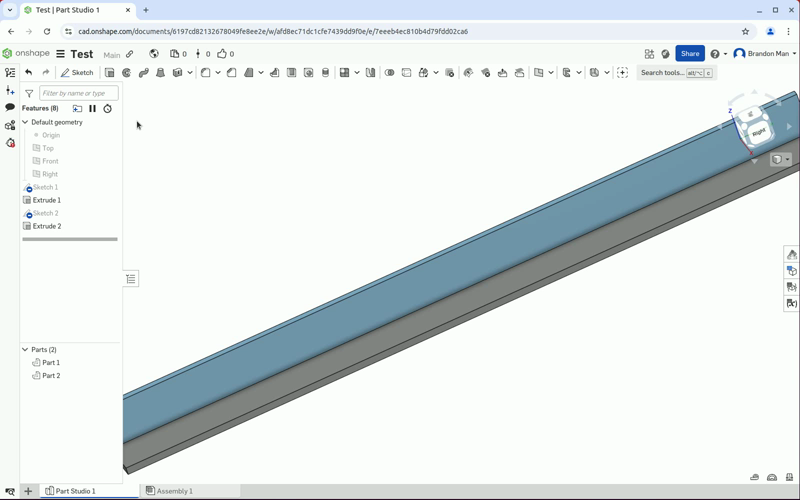
key(right, 2)
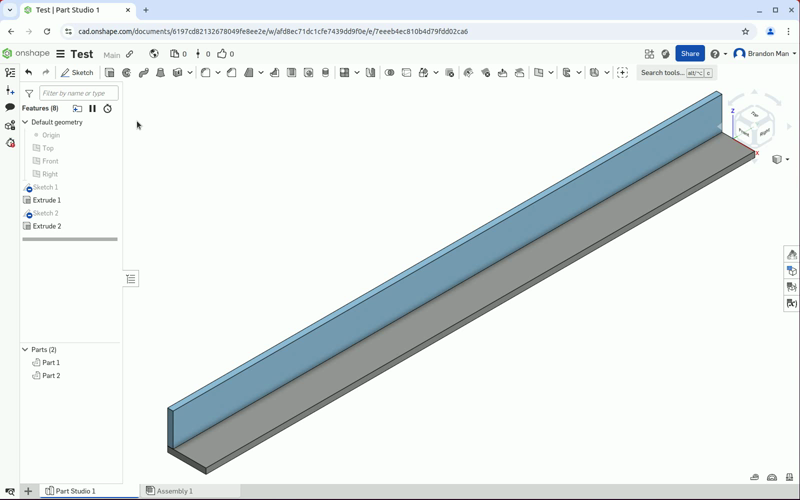
mouse_move(73, 189)
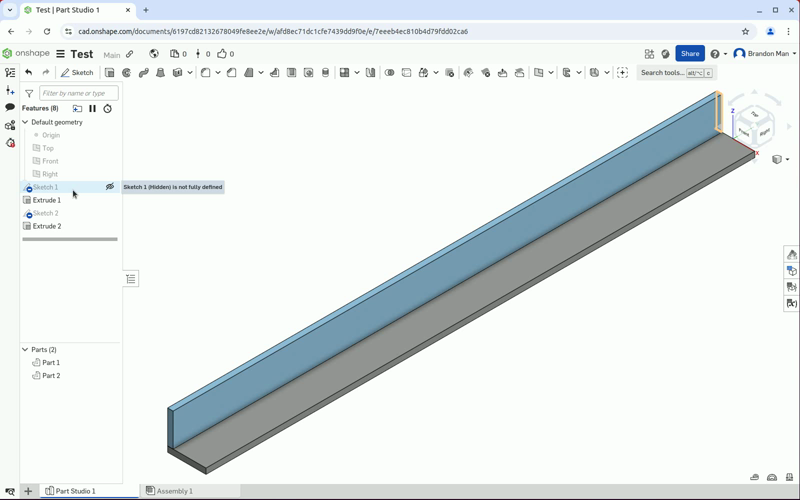
click(73, 189)